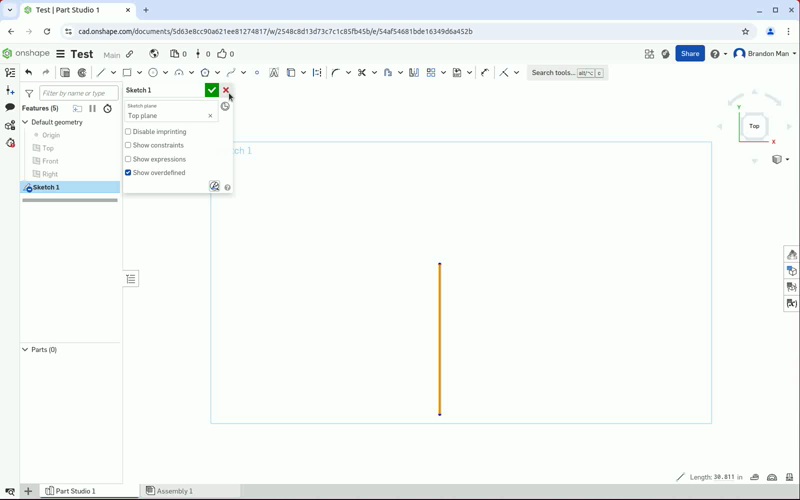
key(shift+h)
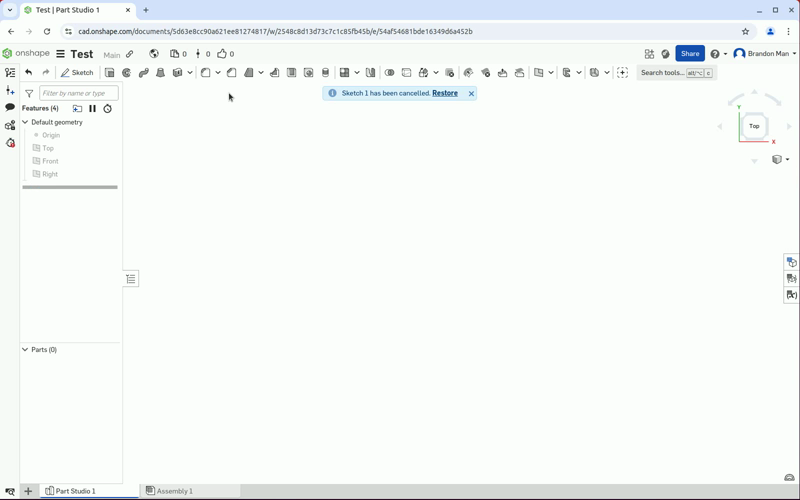
mouse_move(73, 352)
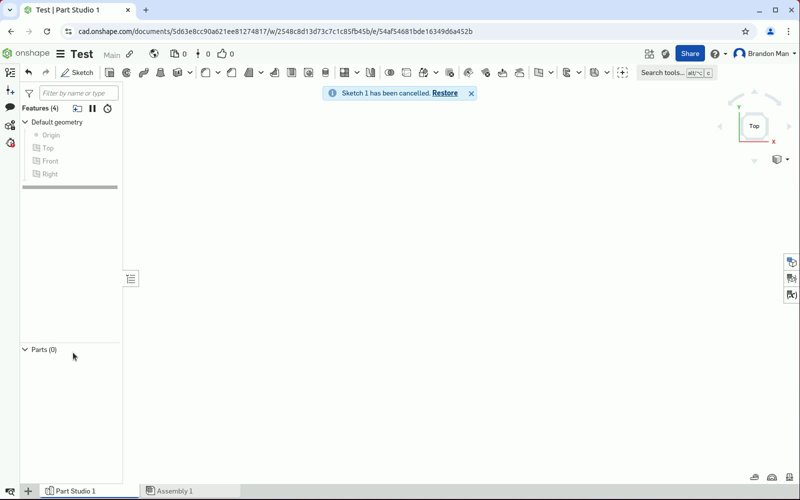
key(y)
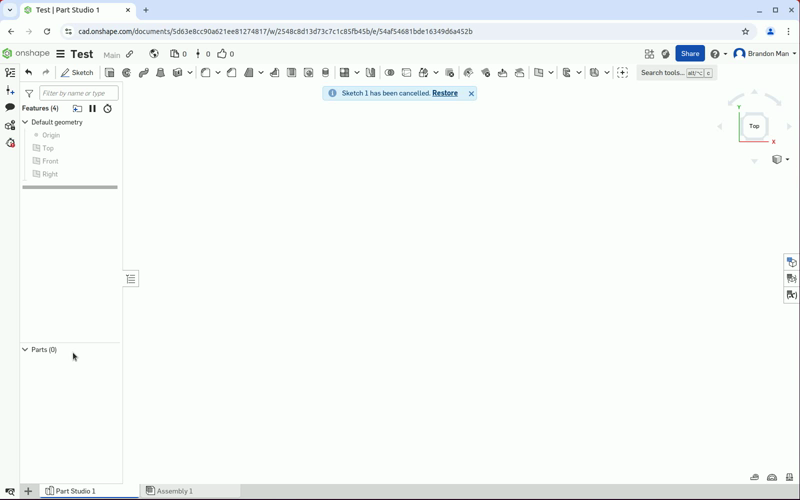
key(shift+p)
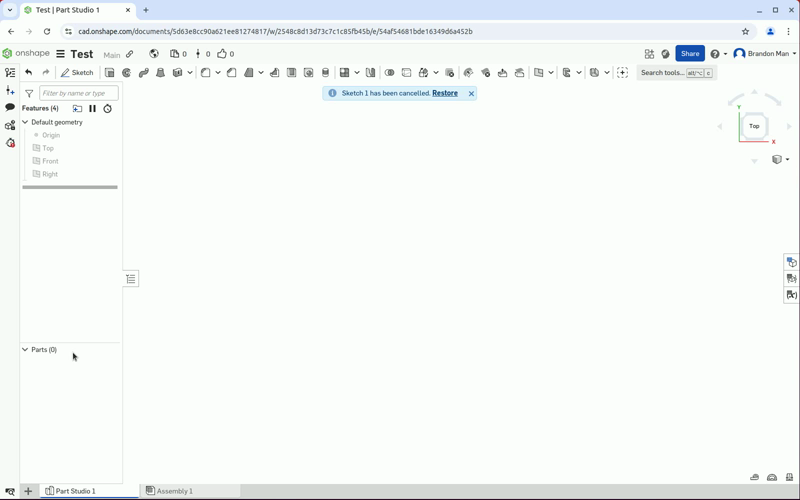
key(space)
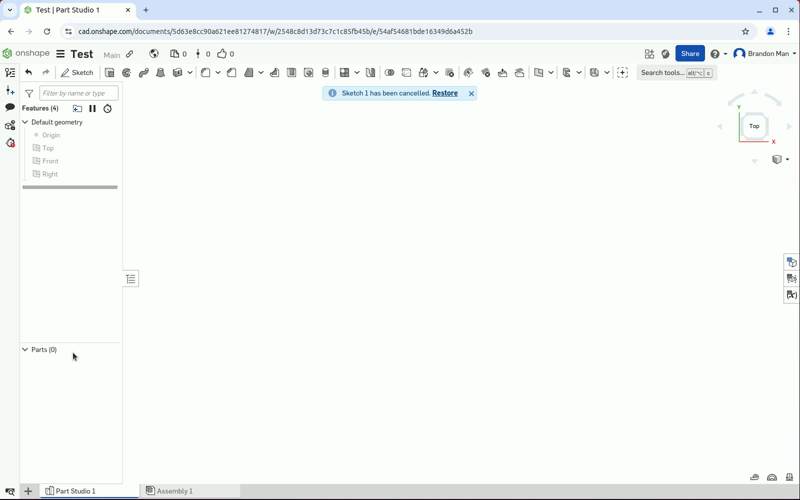
key_down(shift)
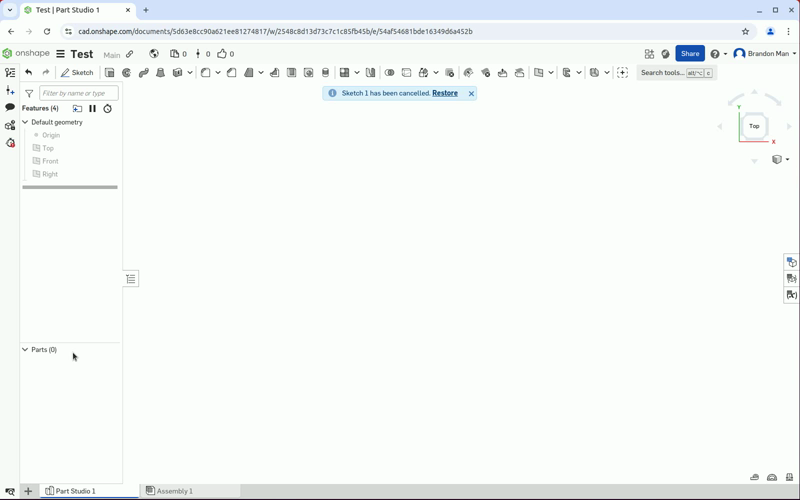
key(up)
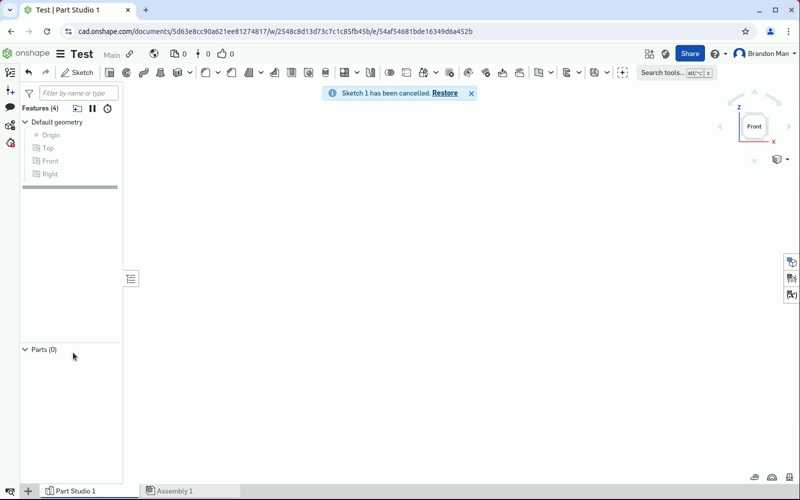
key_up(shift)
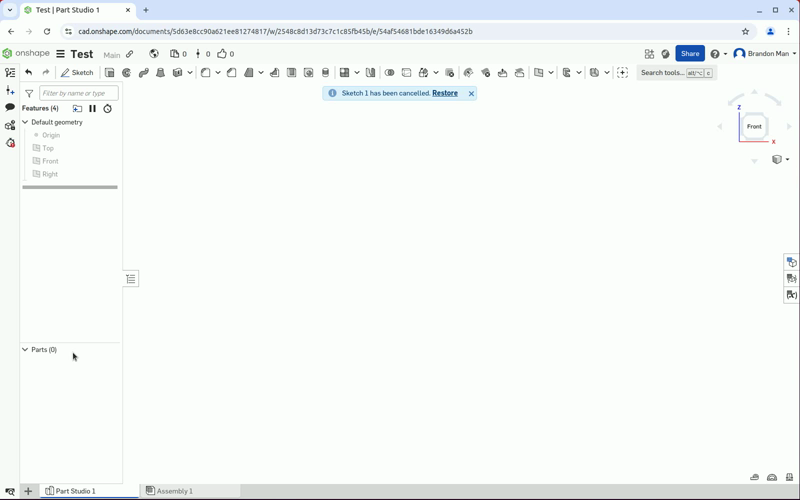
mouse_move(73, 352)
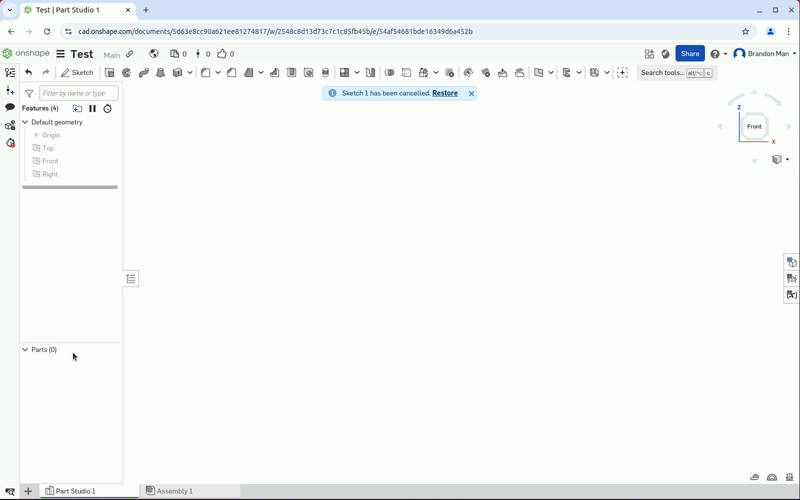
key(shift+y)
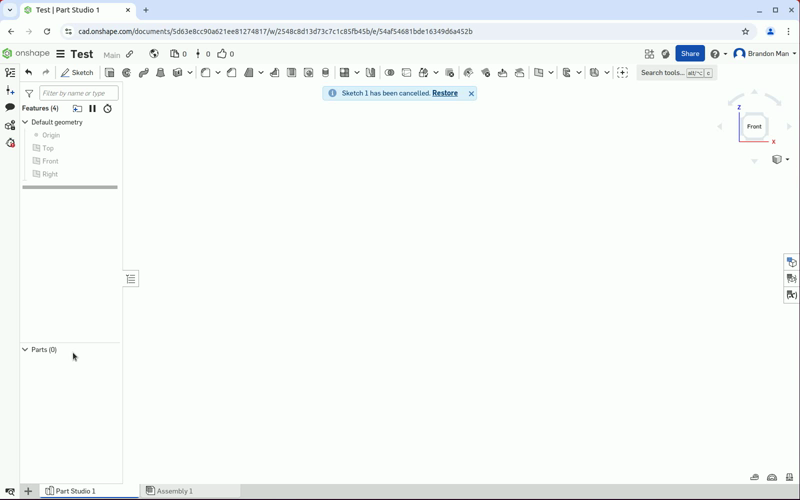
key(shift+s)
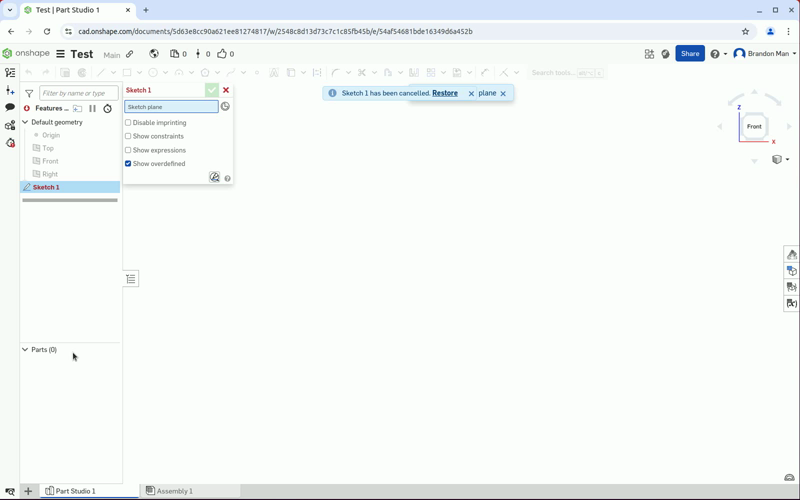
mouse_move(73, 163)
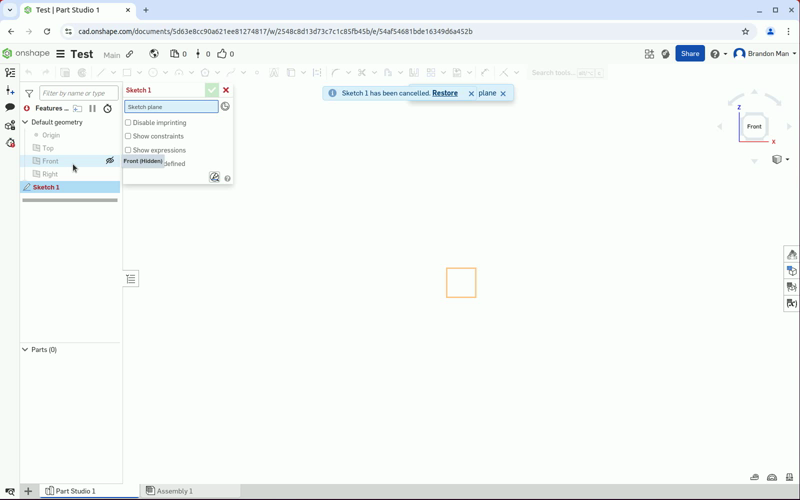
click(73, 163)
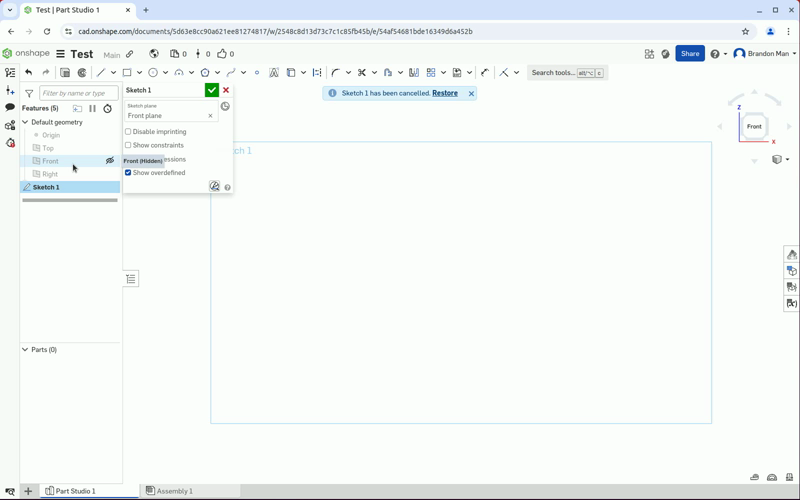
mouse_move(73, 352)
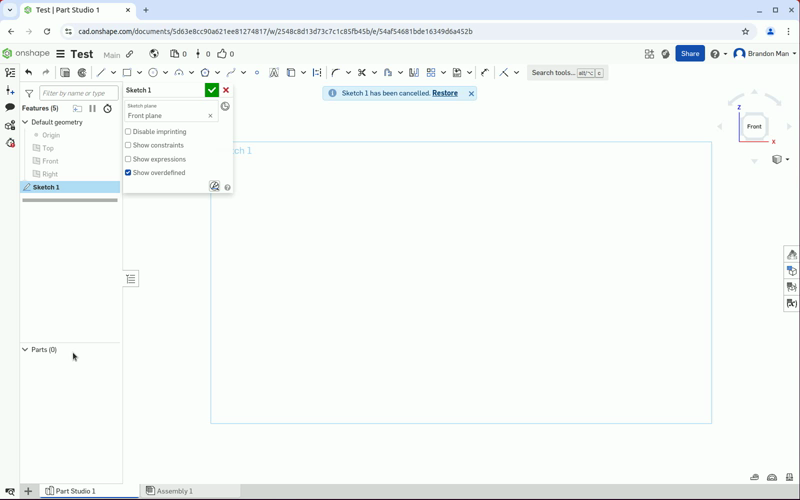
key(y)
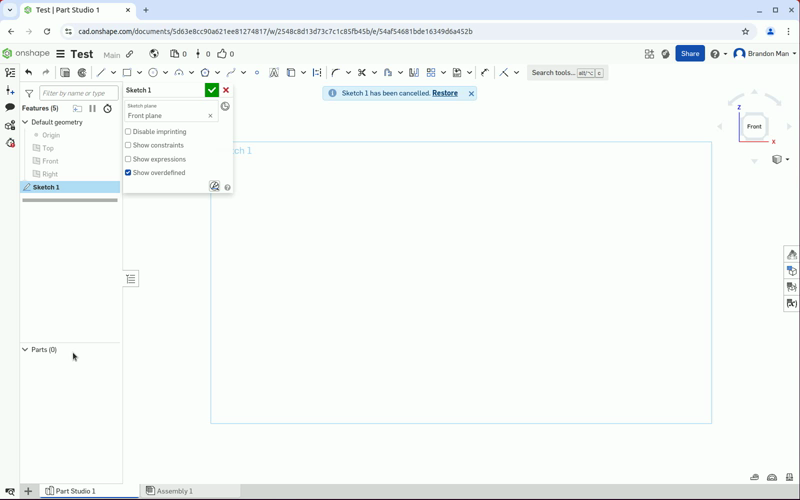
key(l)
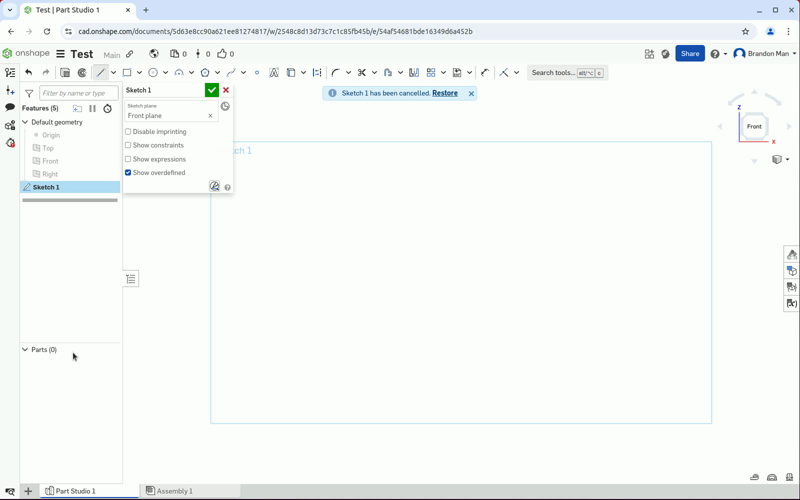
key_down(shift)
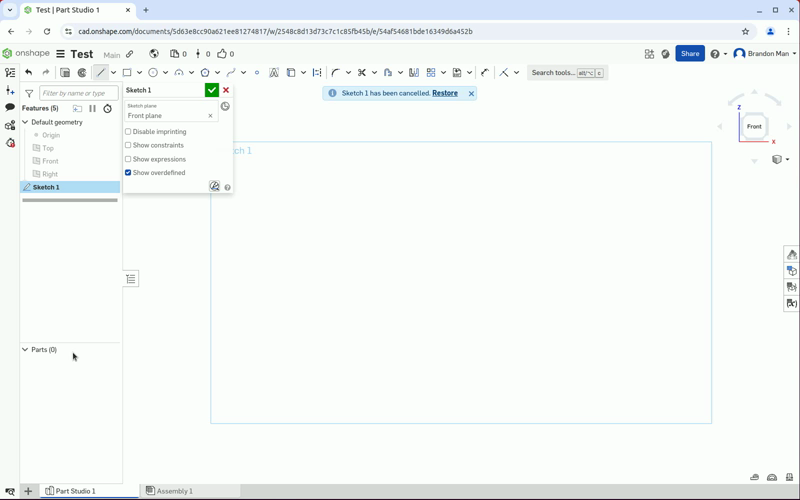
mouse_move(460, 282)
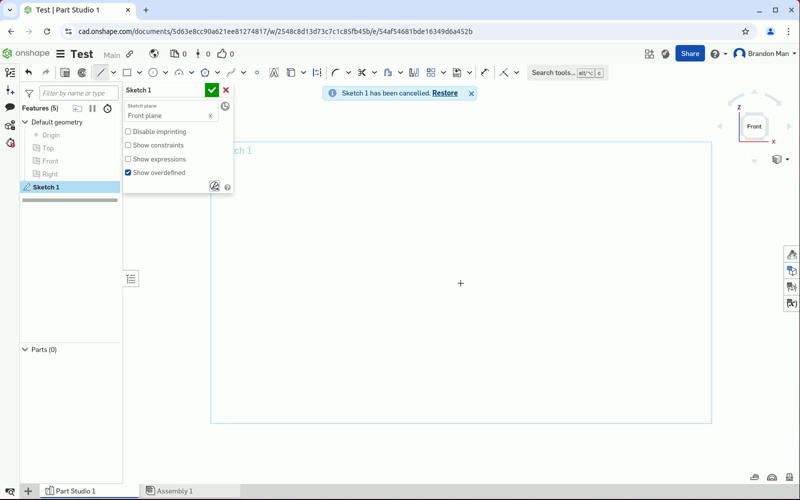
click(460, 282)
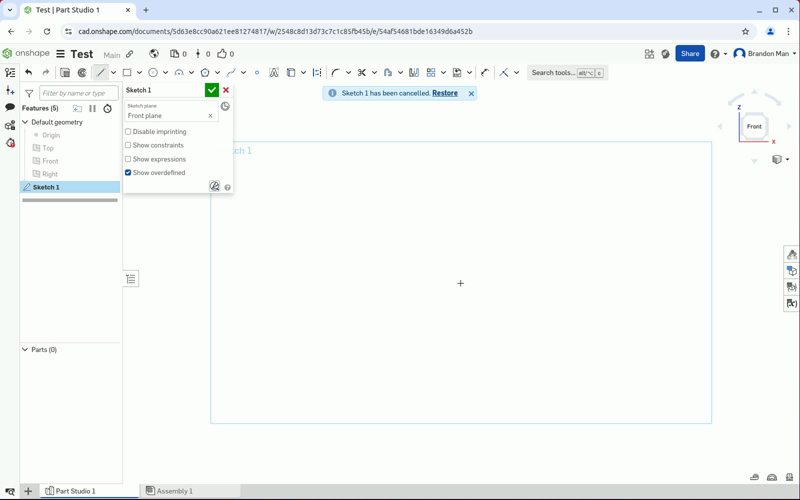
key_up(shift)
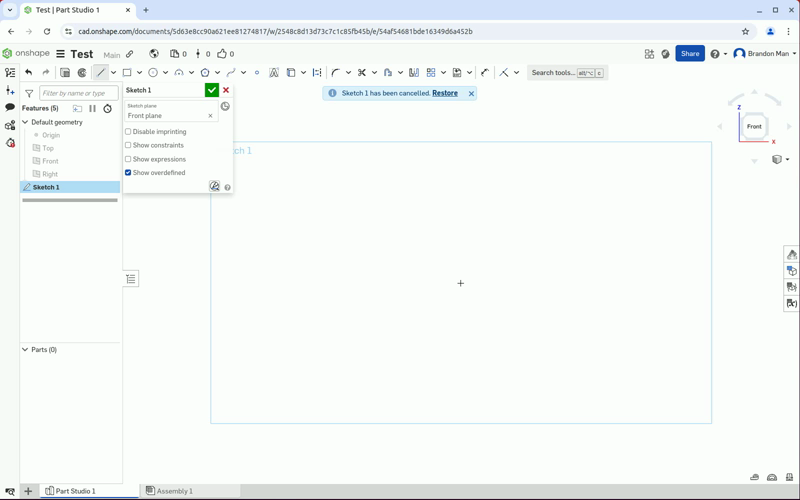
key_down(shift)
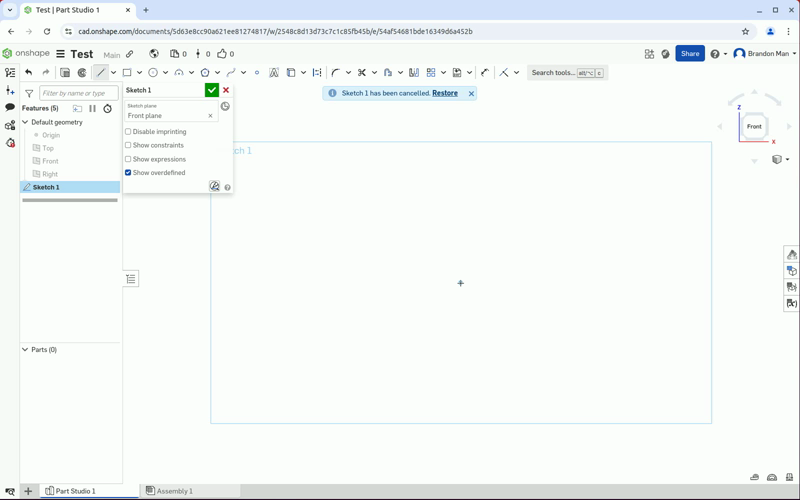
mouse_move(573, 282)
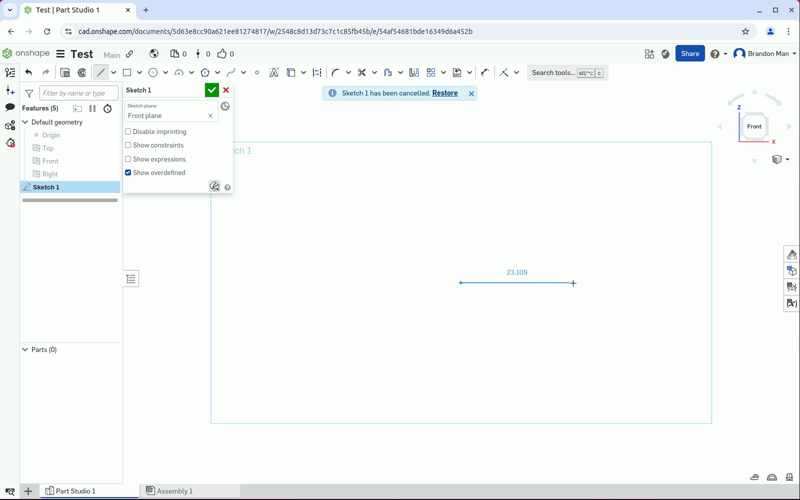
click(573, 282)
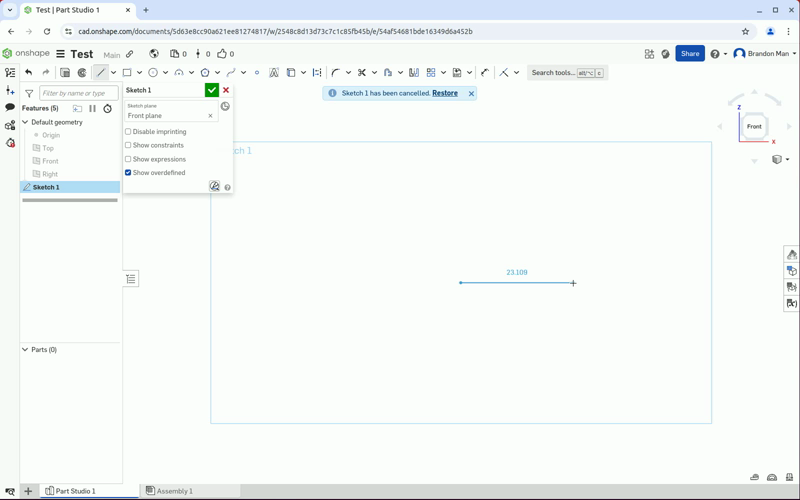
key_up(shift)
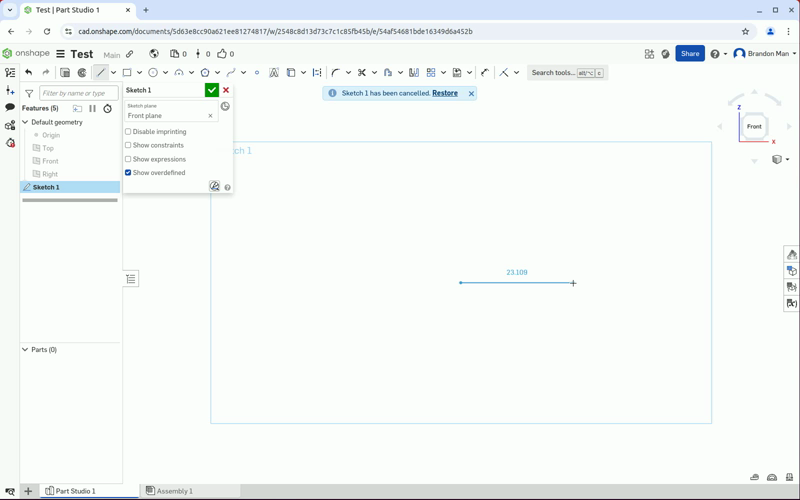
key_down(shift)
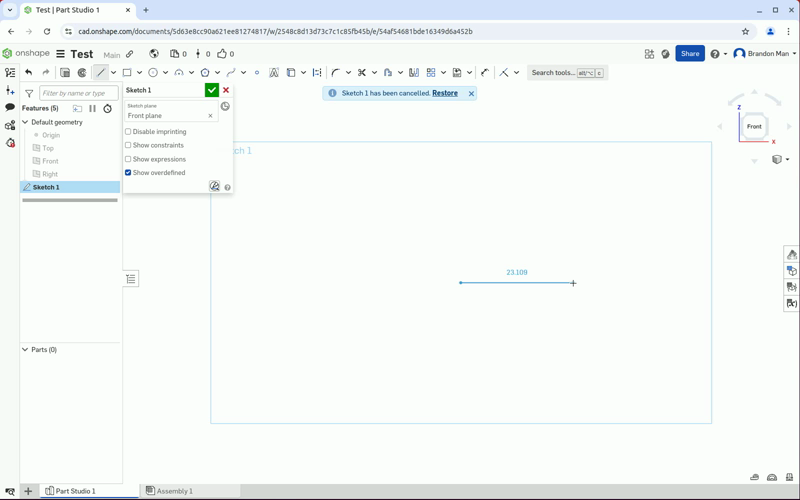
mouse_move(589, 282)
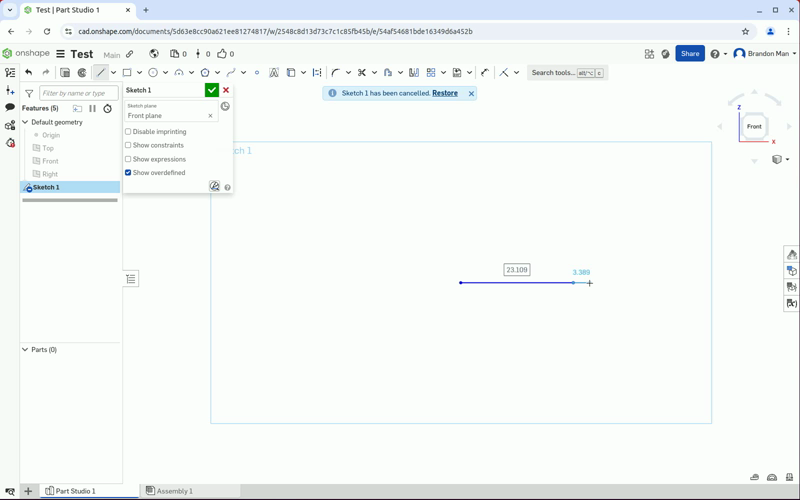
mouse_move(573, 245)
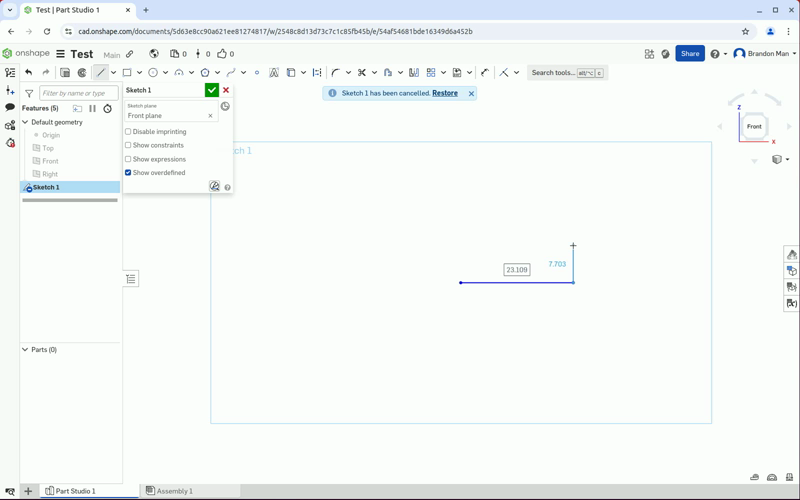
click(573, 245)
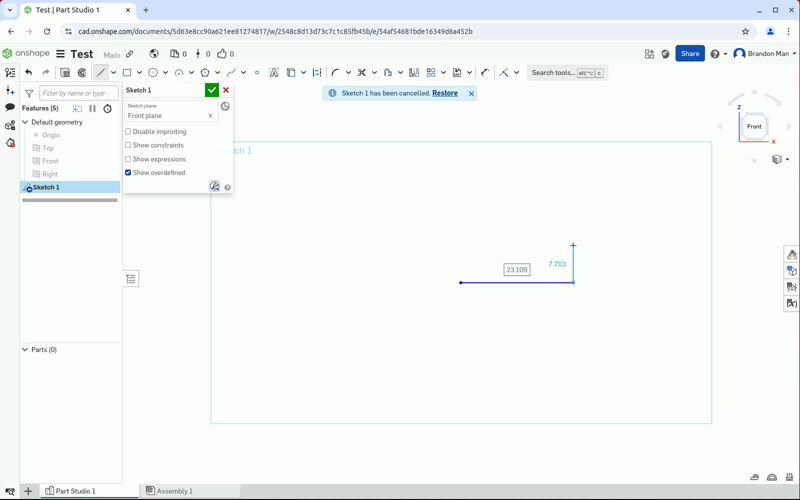
key_up(shift)
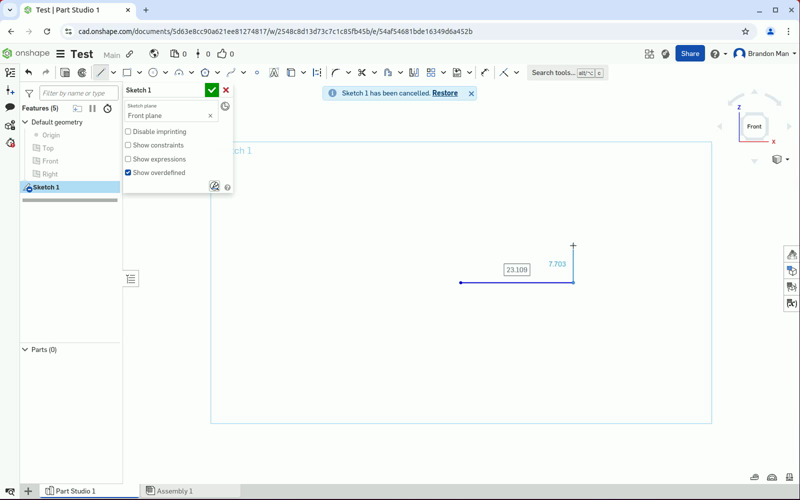
key_down(shift)
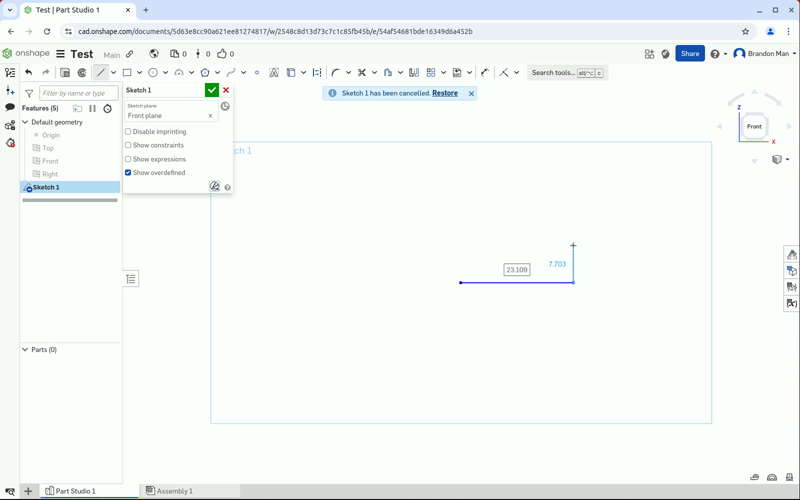
mouse_move(479, 245)
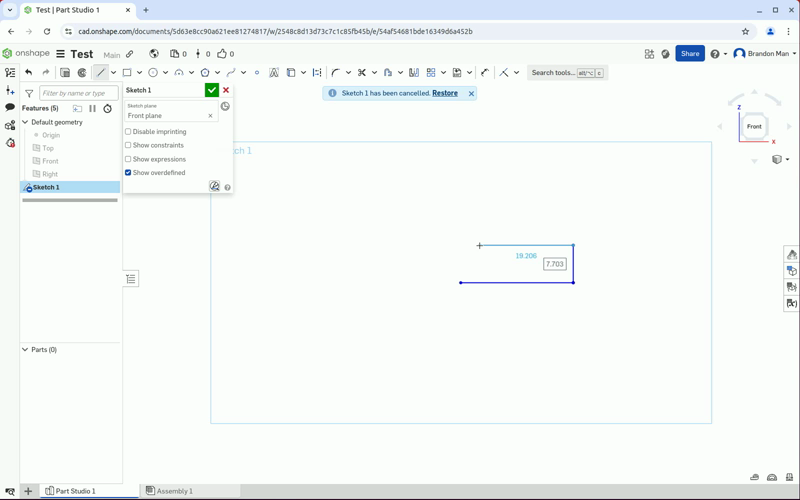
click(479, 245)
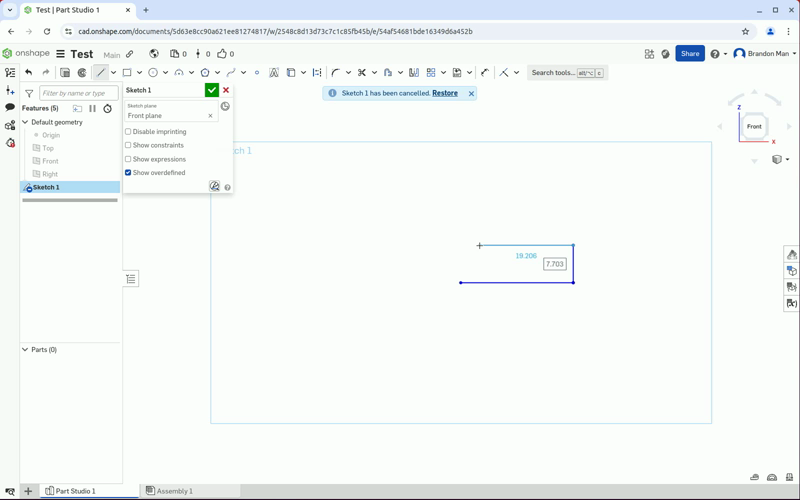
key_up(shift)
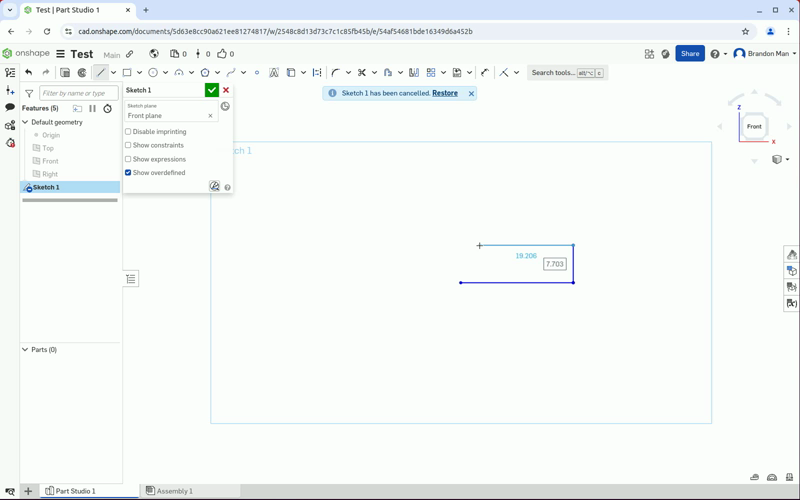
key_down(shift)
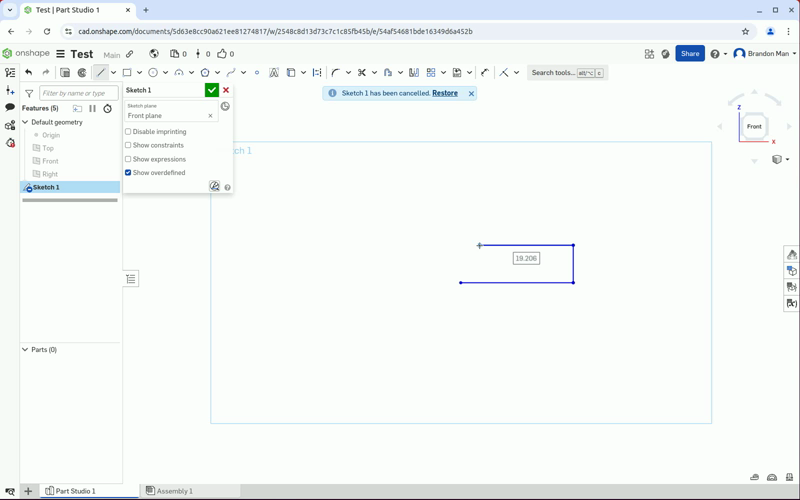
mouse_move(509, 245)
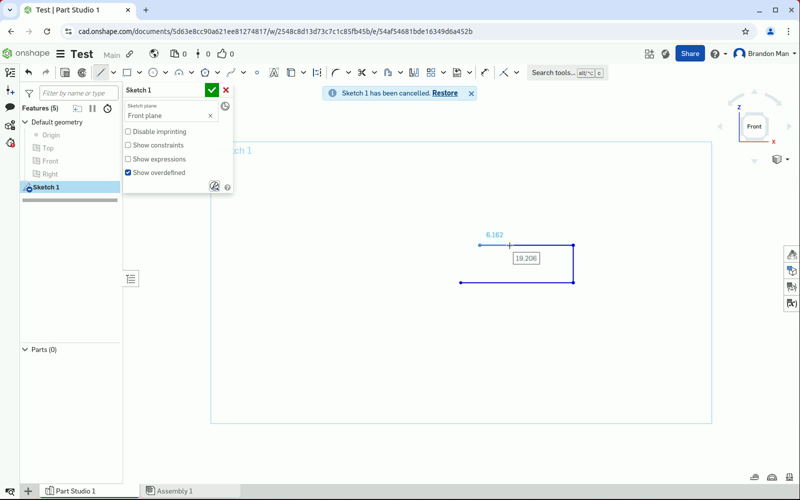
mouse_move(479, 208)
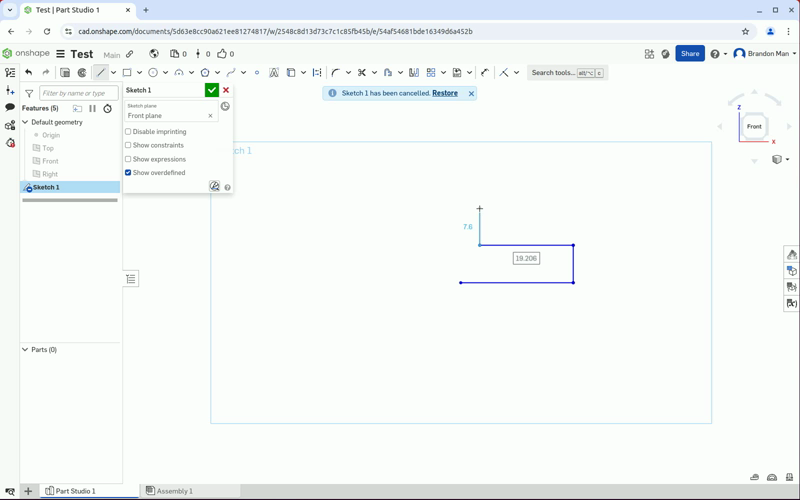
click(479, 208)
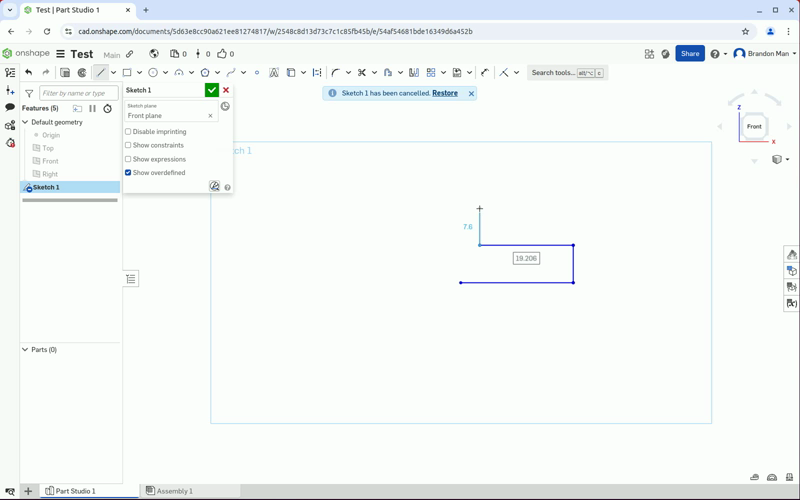
key_up(shift)
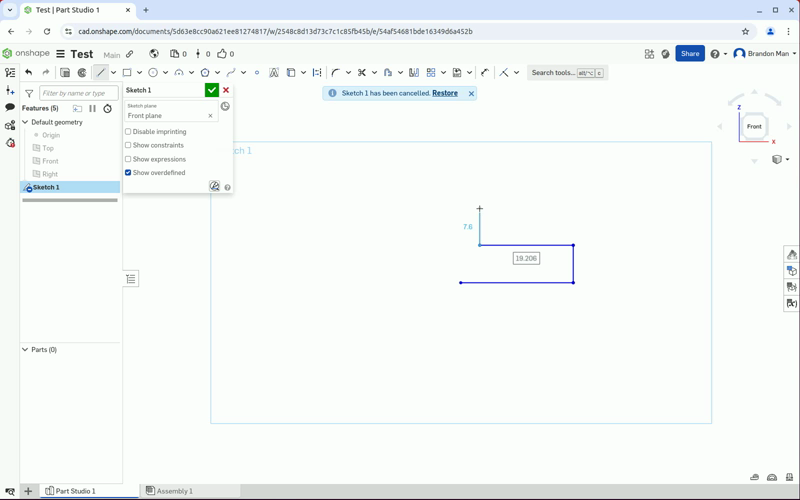
key_down(shift)
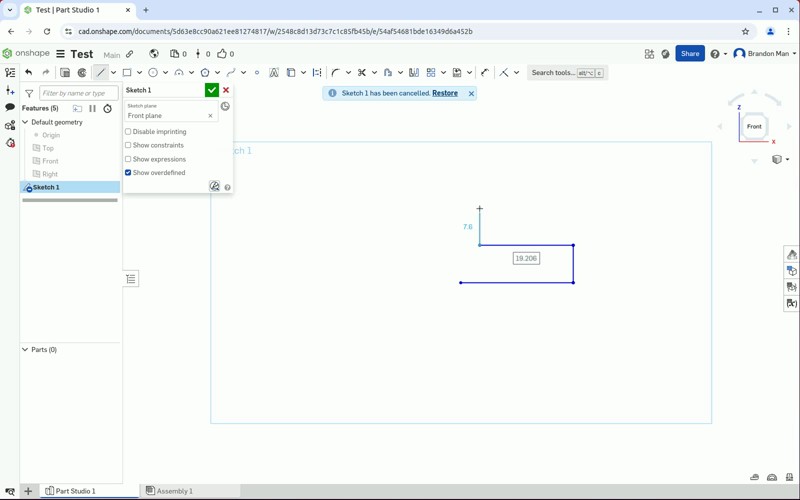
mouse_move(509, 208)
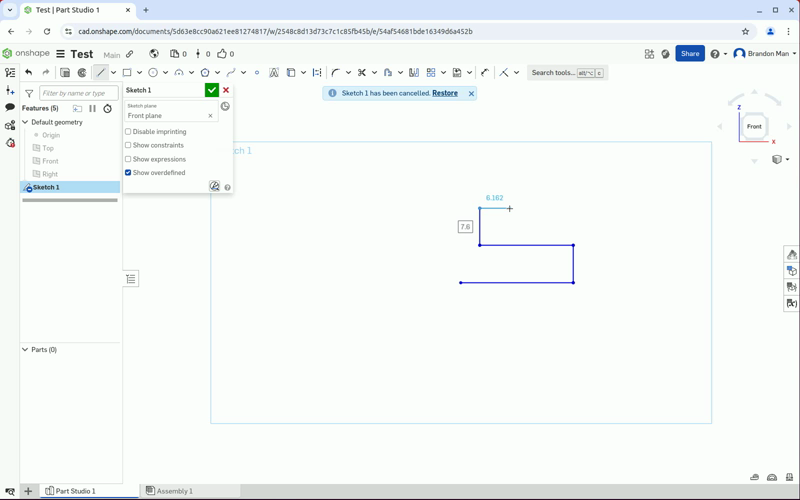
mouse_move(460, 208)
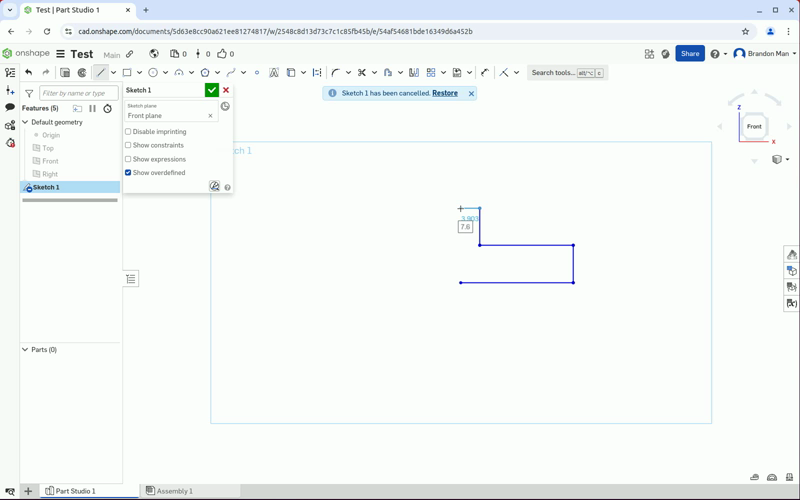
click(460, 208)
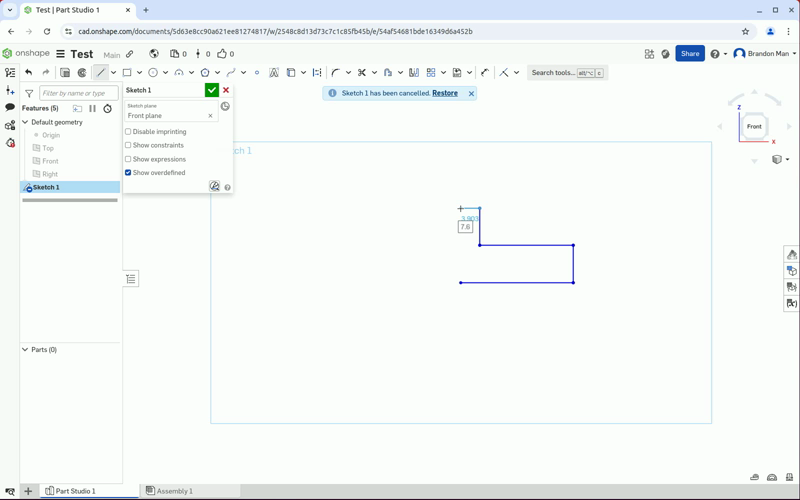
key_up(shift)
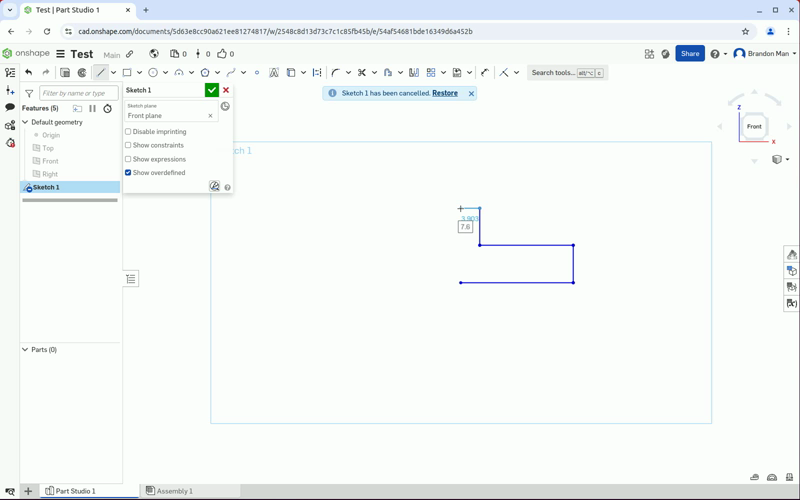
key_down(shift)
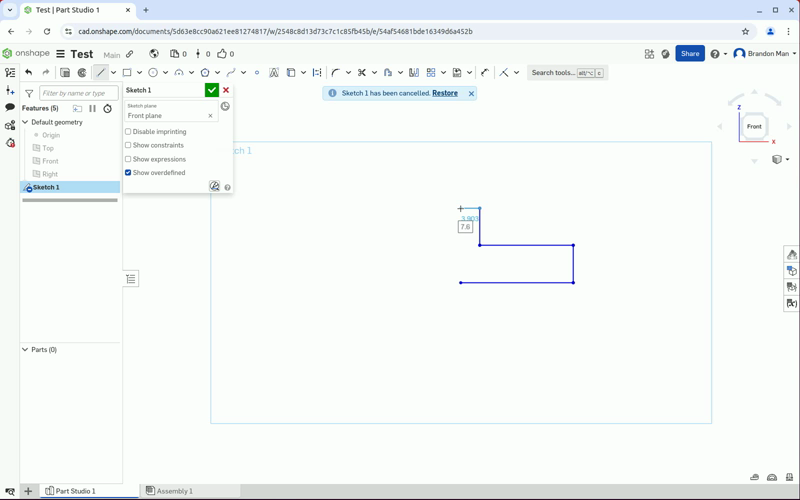
mouse_move(460, 282)
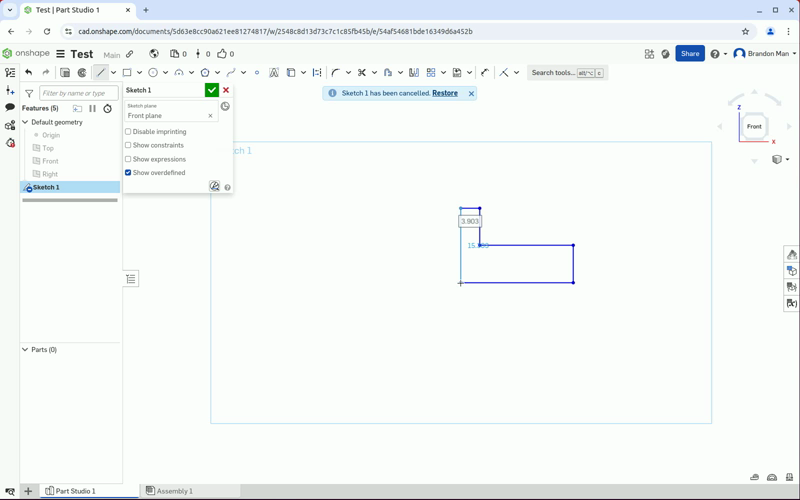
key_up(shift)
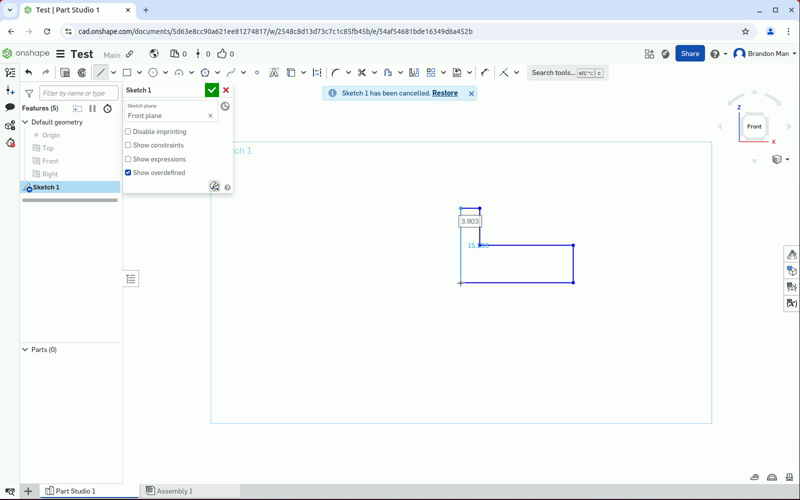
click(460, 282)
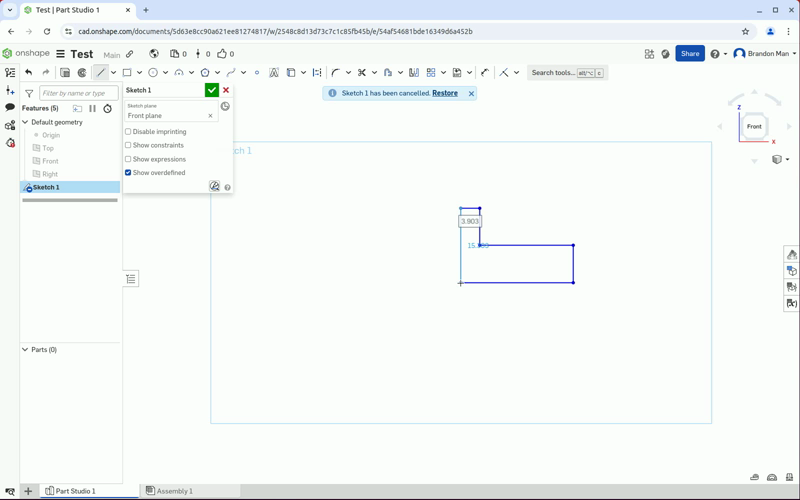
key(esc)
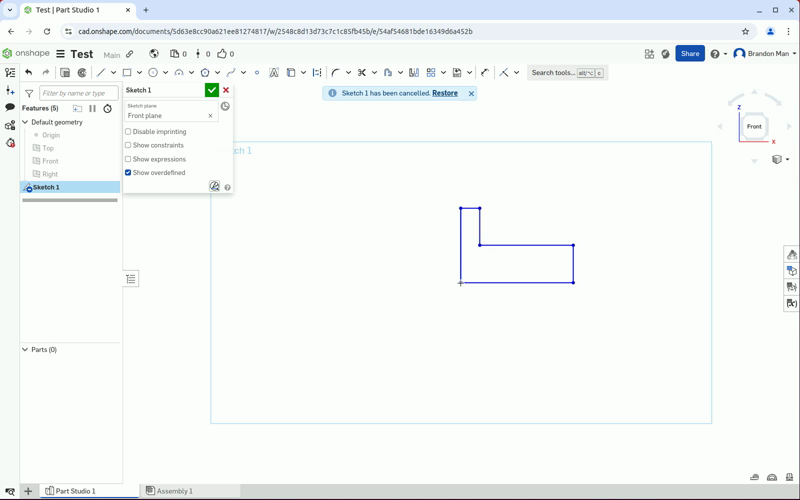
mouse_move(533, 264)
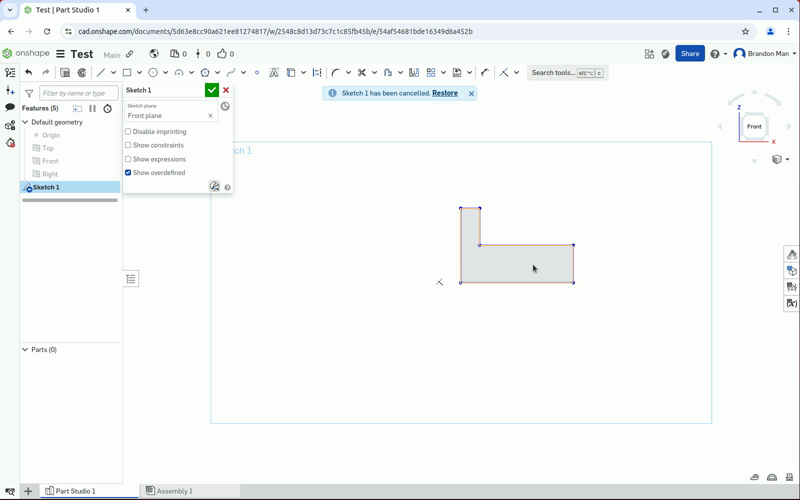
click(533, 264)
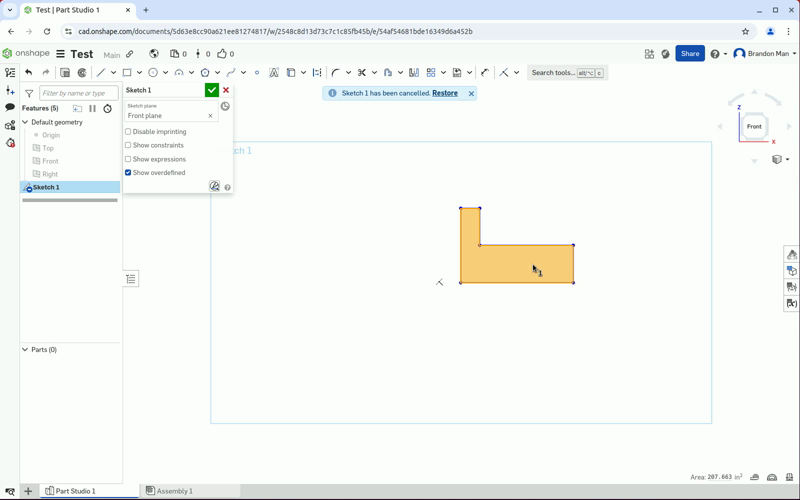
mouse_move(73, 352)
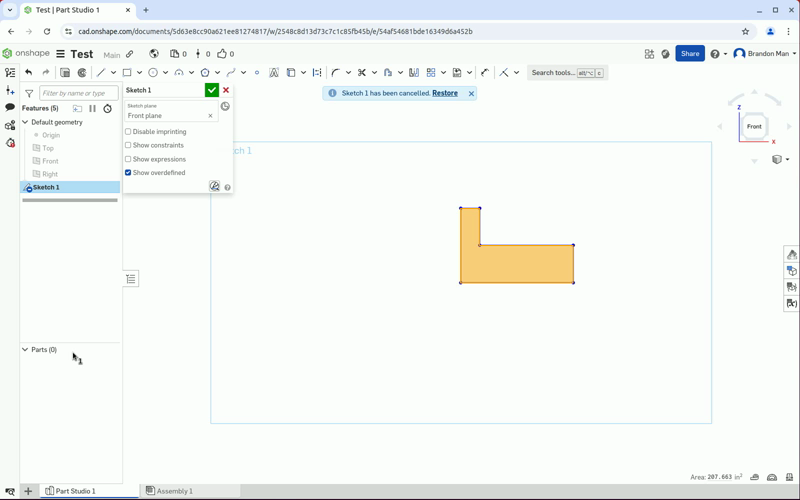
key(shift+y)
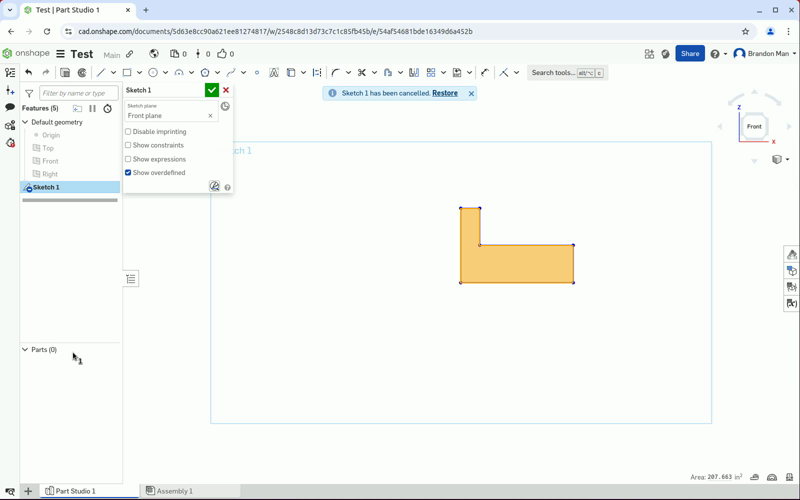
key(shift+e)
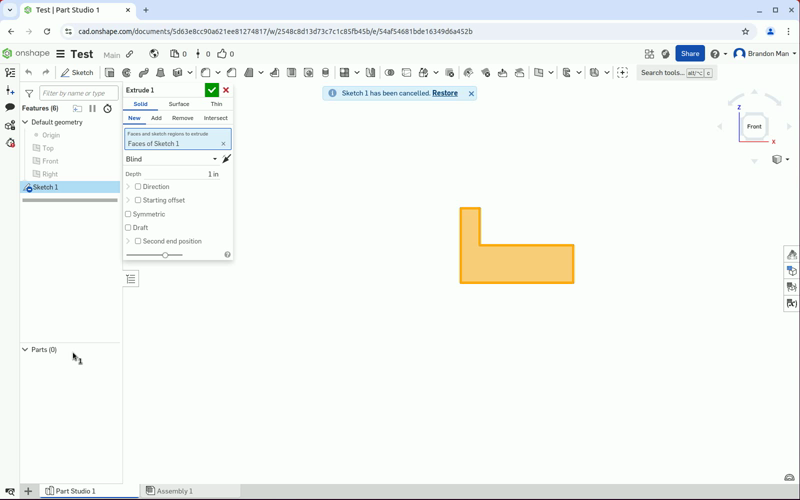
mouse_move(143, 106)
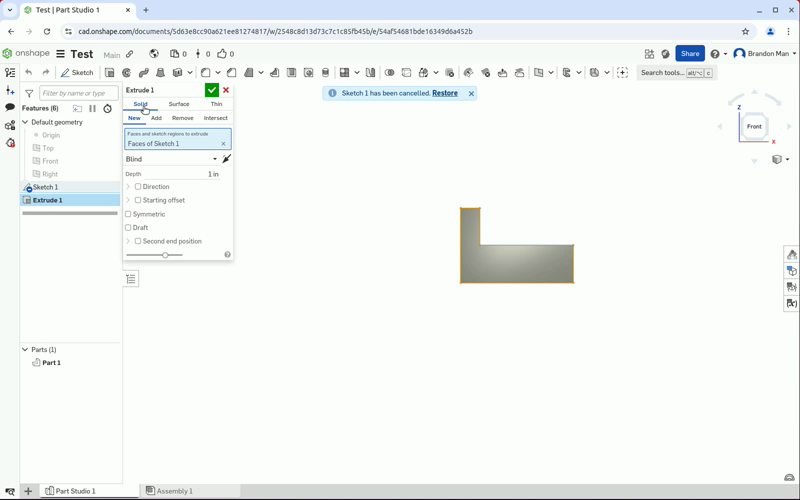
click(143, 106)
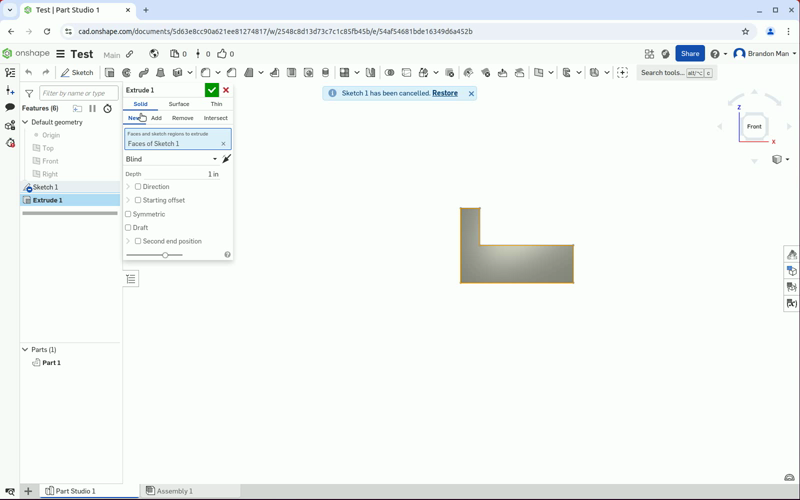
mouse_move(137, 120)
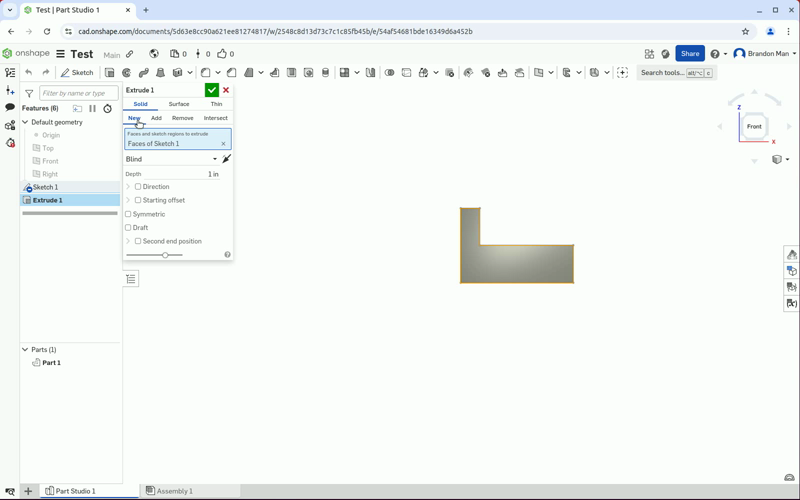
click(137, 120)
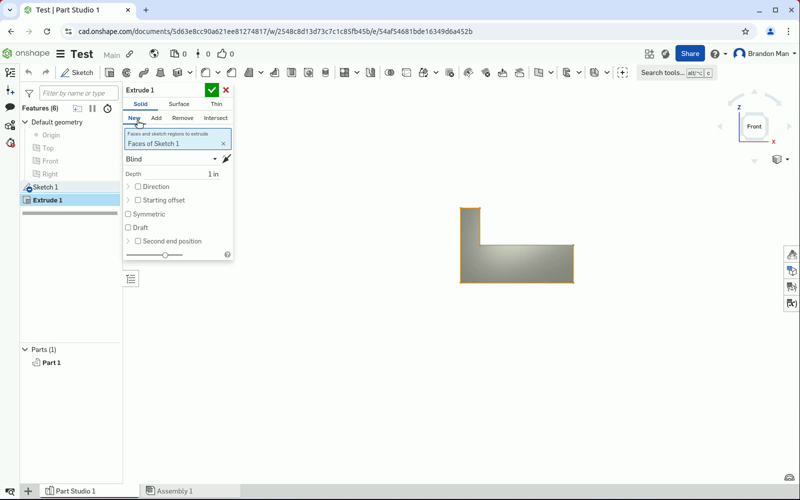
key(tab, 4)
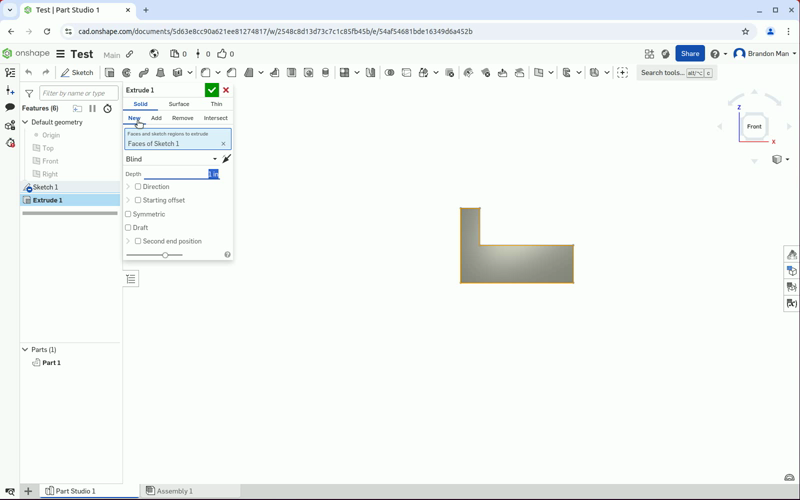
text(15.406)
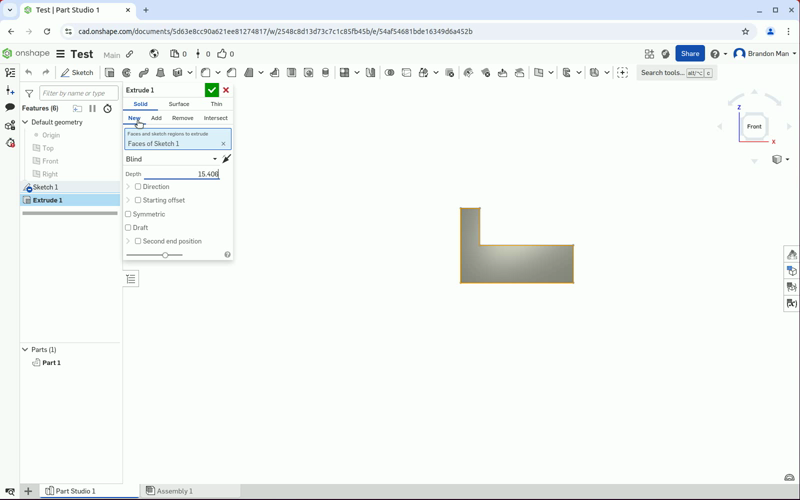
key(tab, 3)
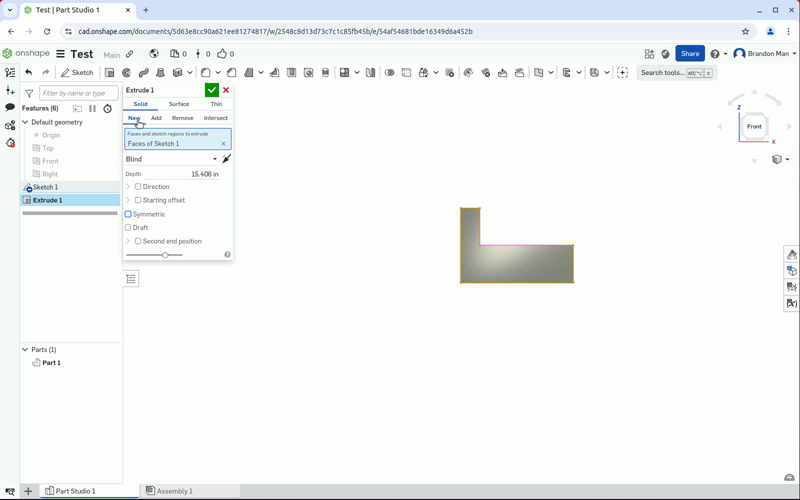
key(space)
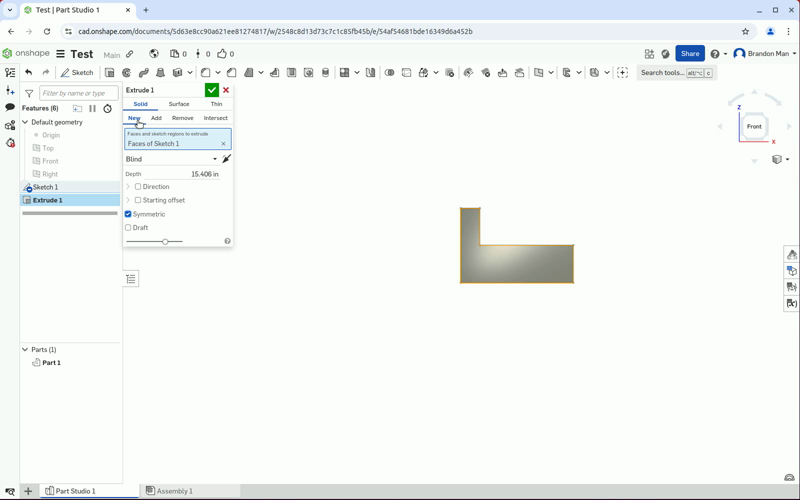
key(enter)
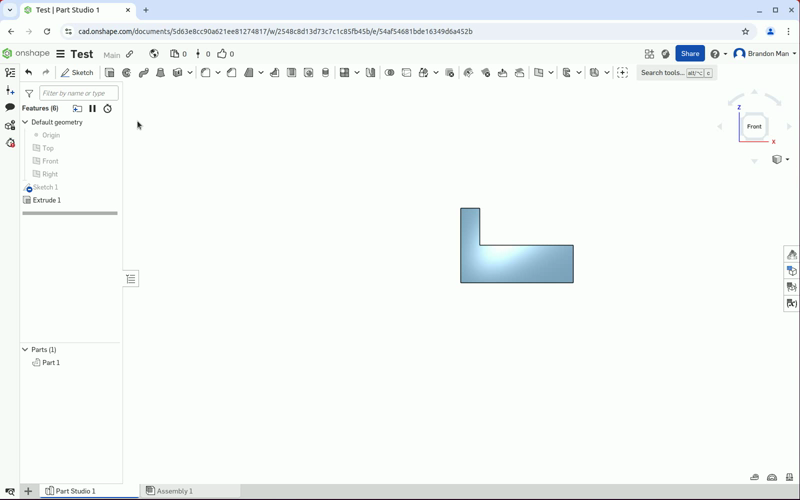
key(shift+h)
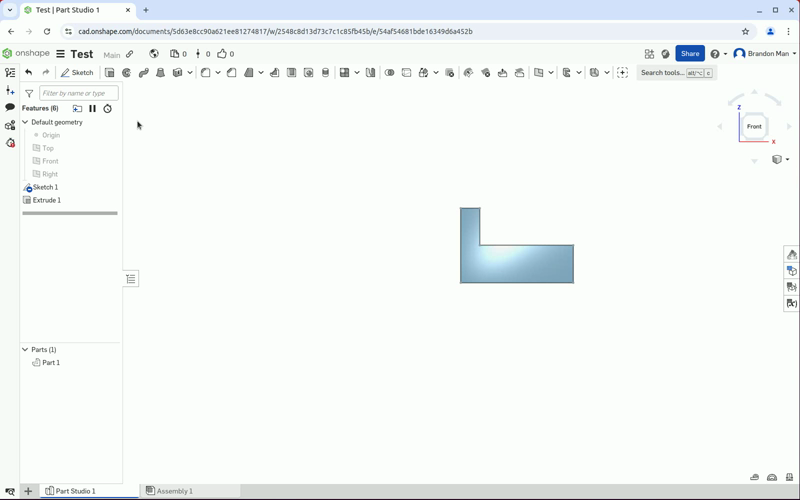
key(shift+h)
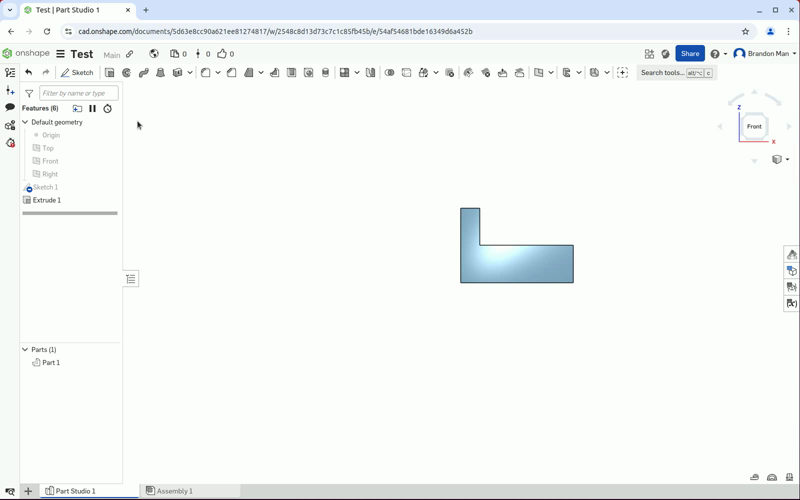
mouse_move(73, 189)
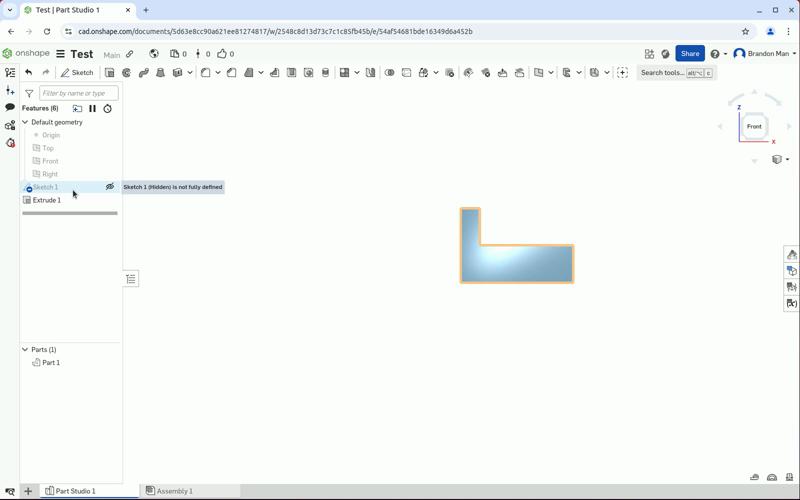
click(73, 189)
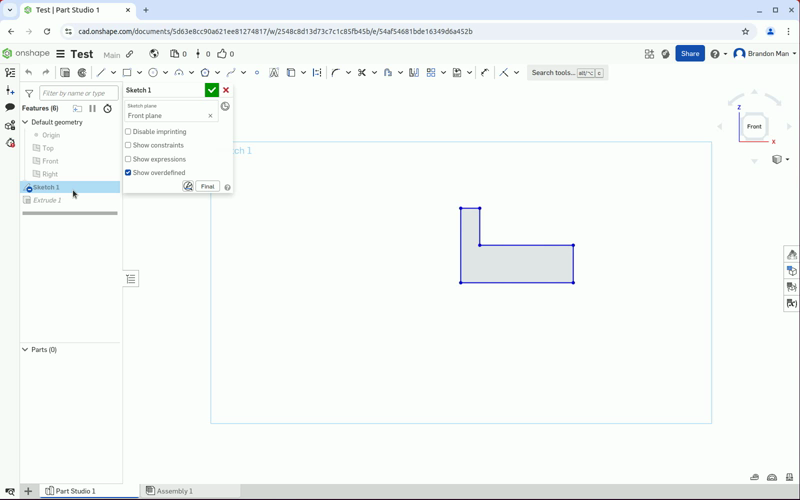
mouse_move(229, 92)
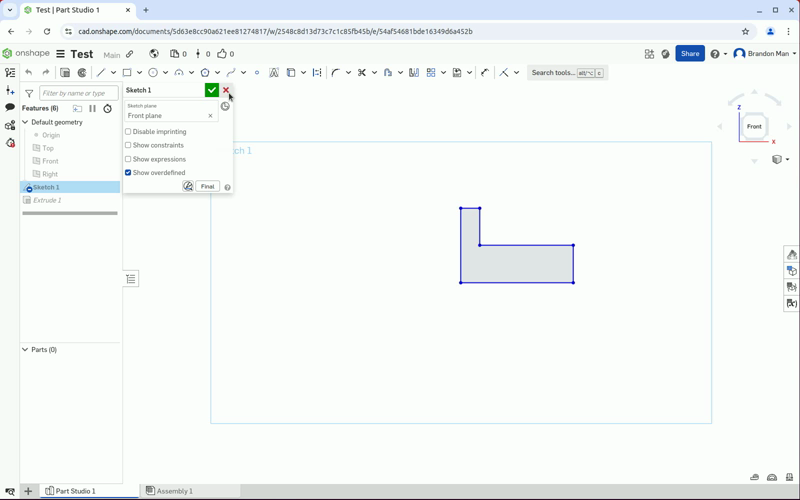
click(229, 92)
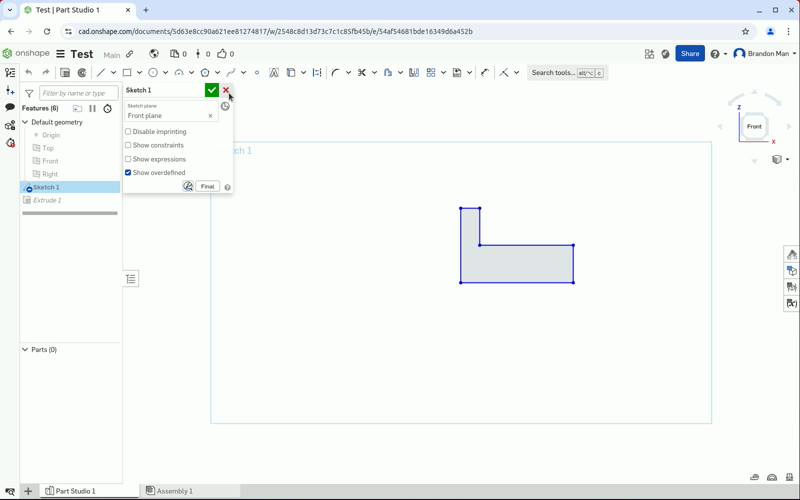
key(shift+s)
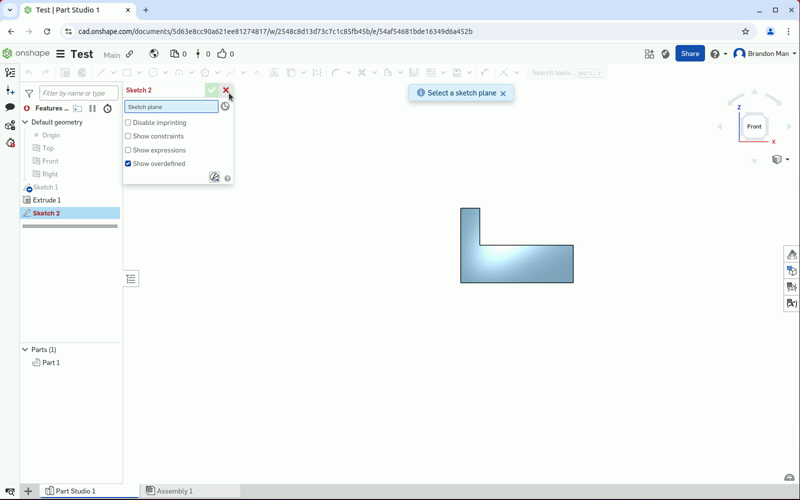
mouse_move(73, 163)
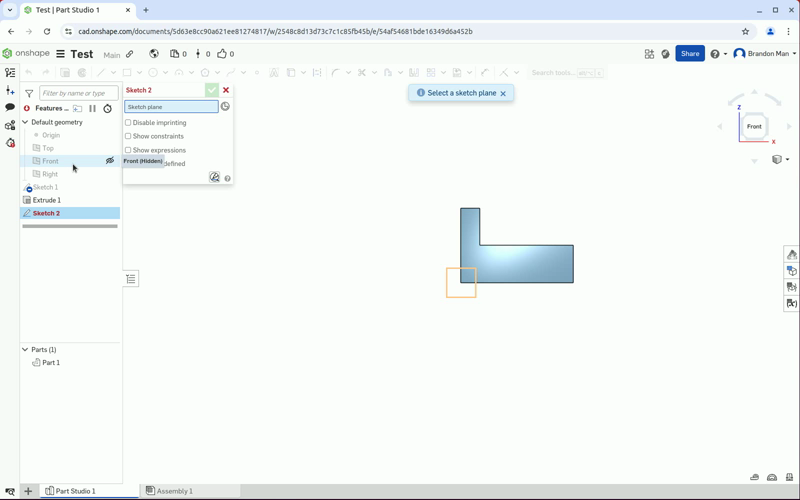
click(73, 163)
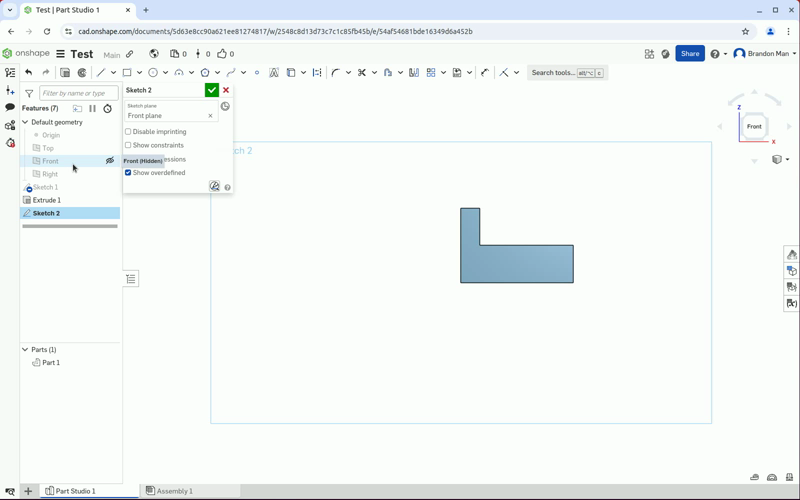
mouse_move(73, 352)
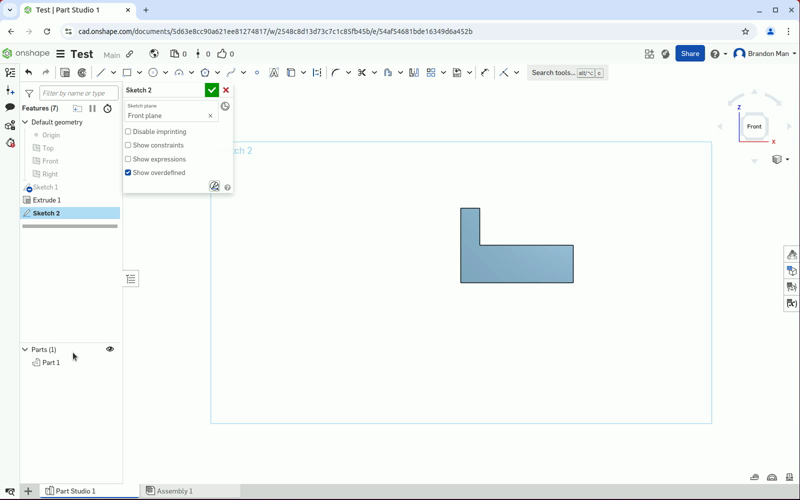
key(y)
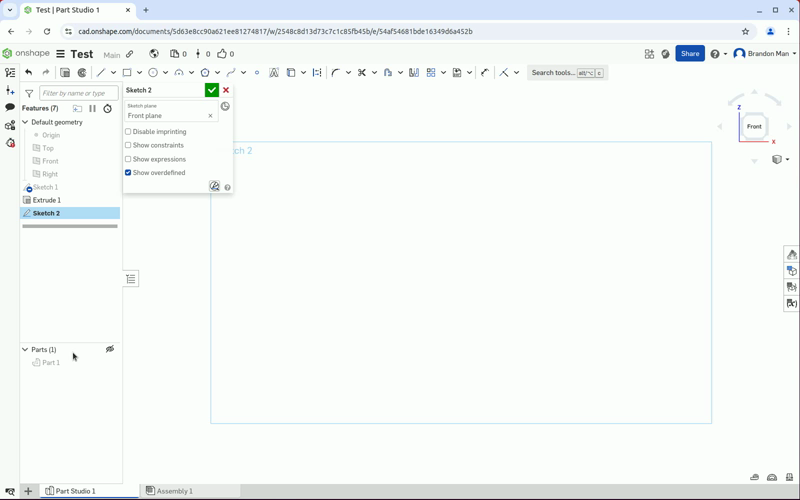
key(l)
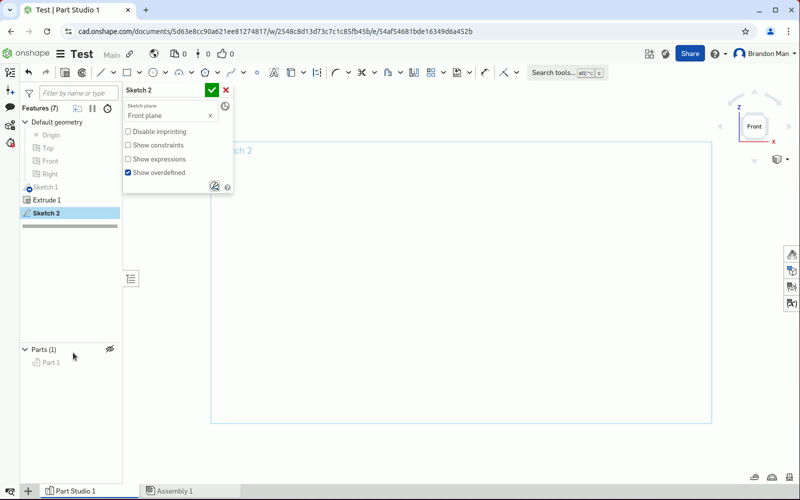
key_down(shift)
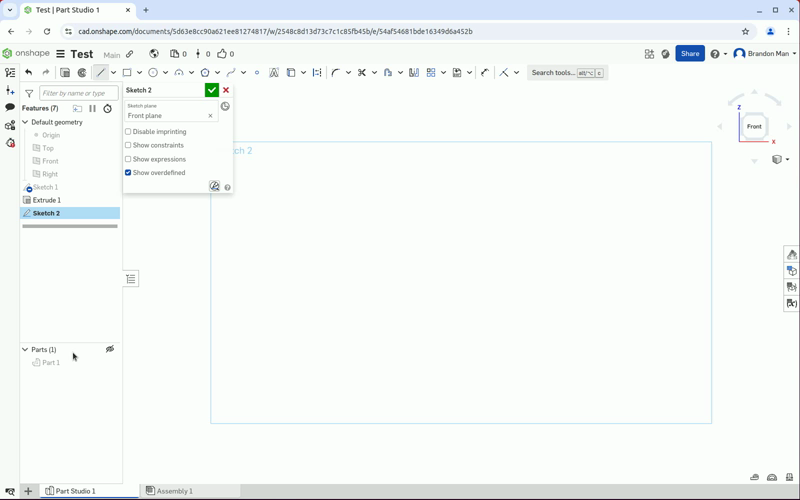
mouse_move(460, 226)
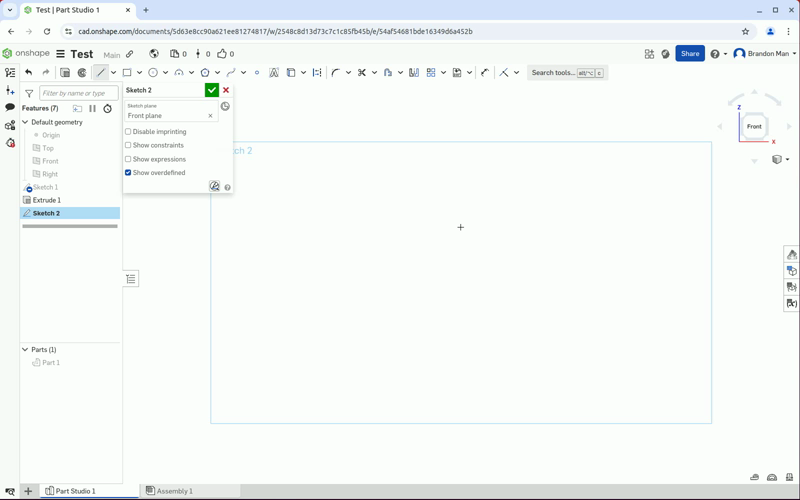
click(460, 226)
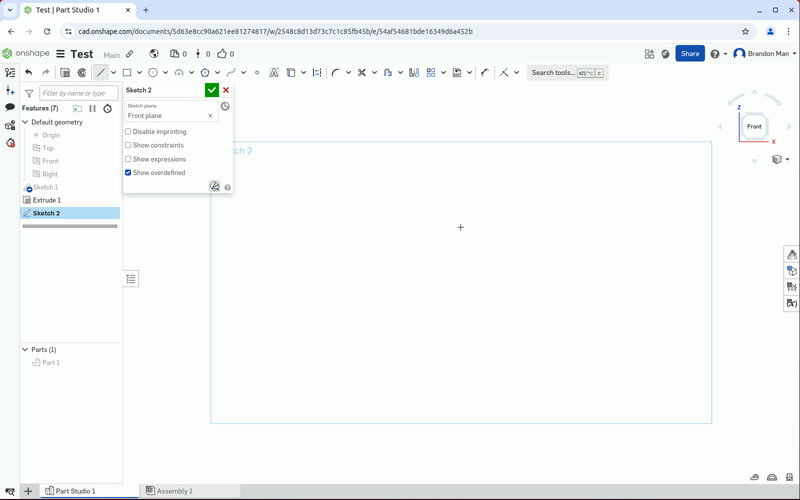
key_up(shift)
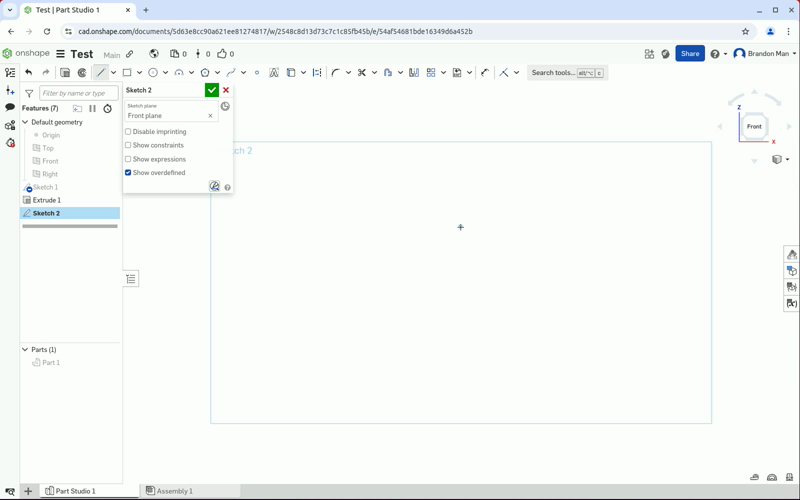
key_down(shift)
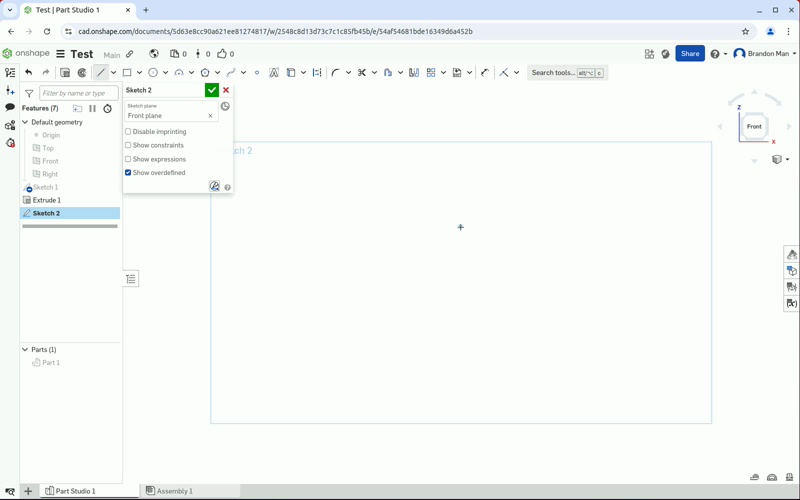
mouse_move(490, 226)
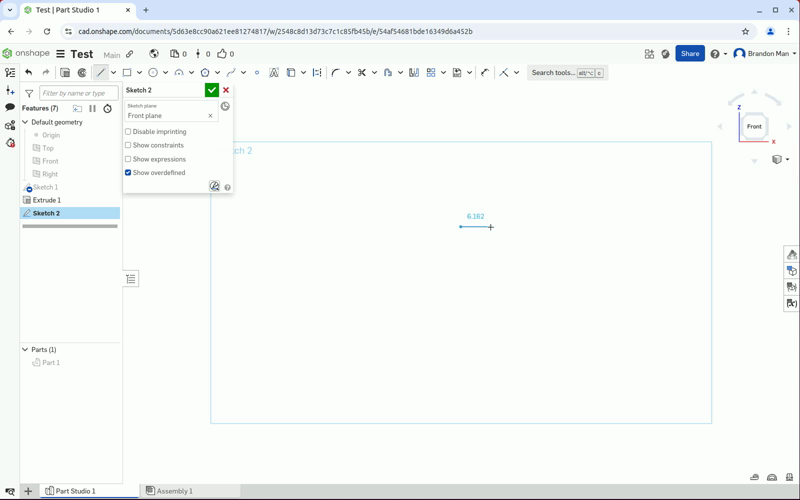
mouse_move(480, 226)
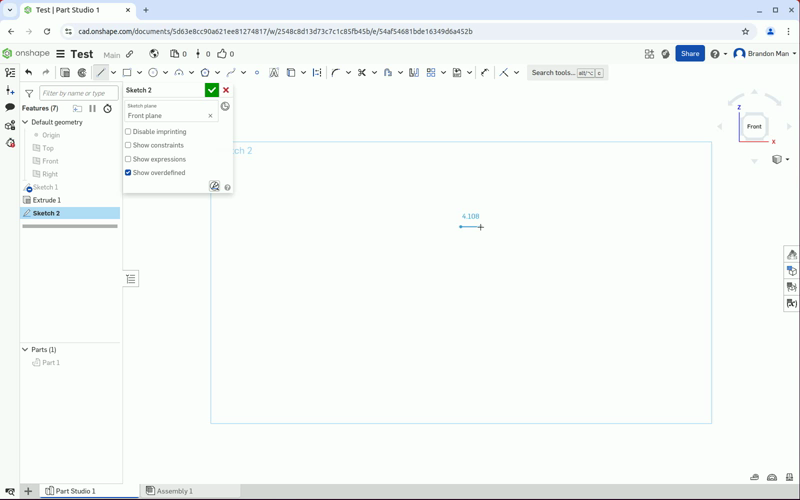
click(480, 226)
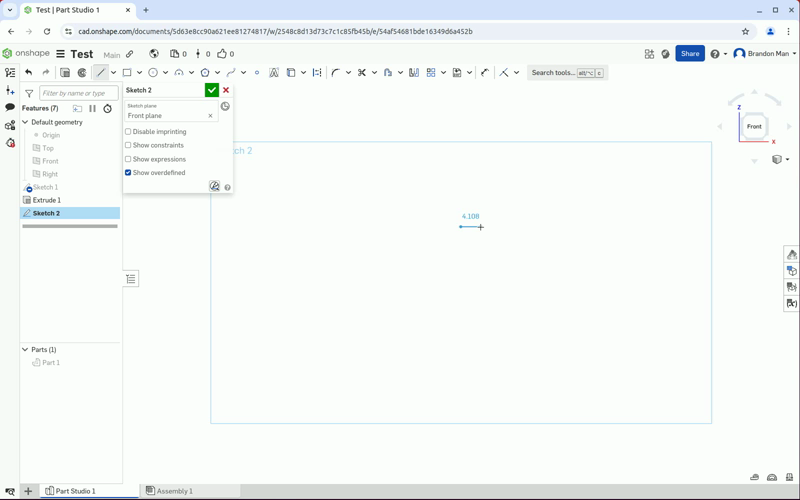
key_up(shift)
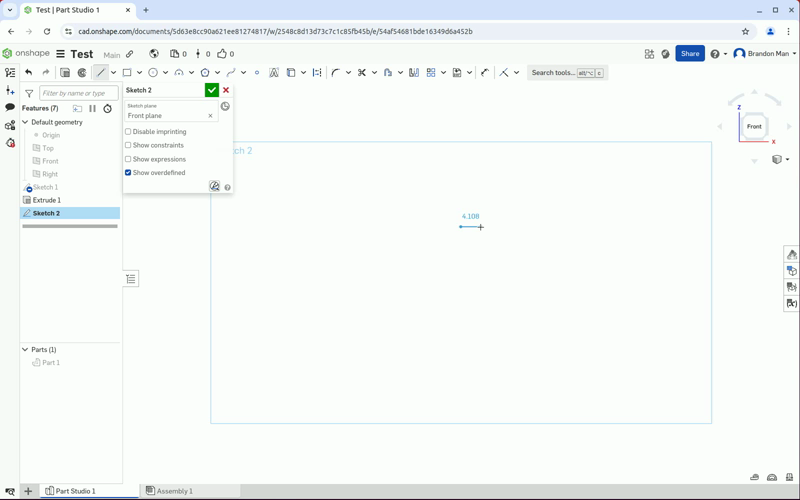
key_down(shift)
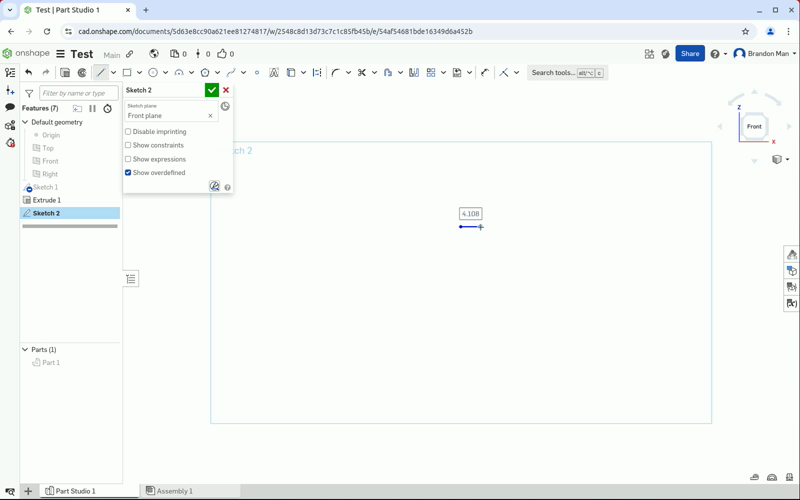
mouse_move(510, 226)
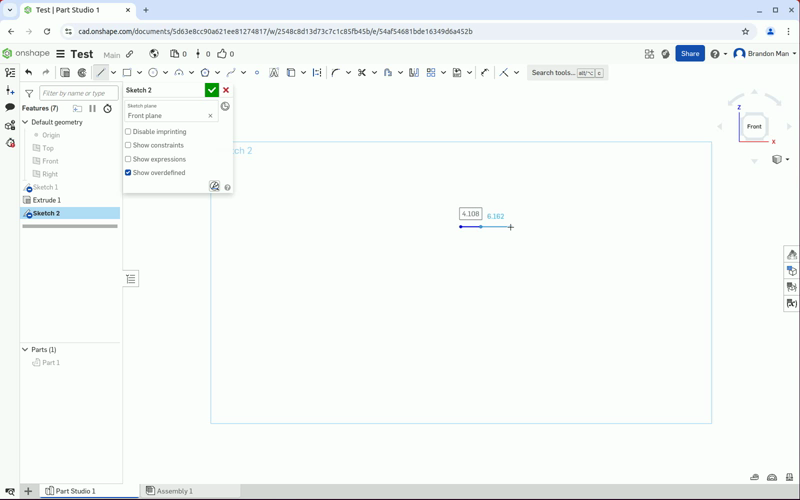
mouse_move(480, 207)
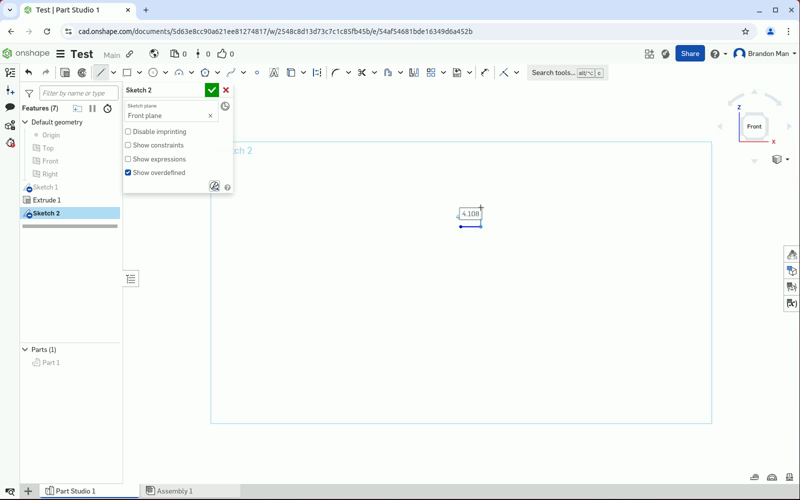
click(480, 207)
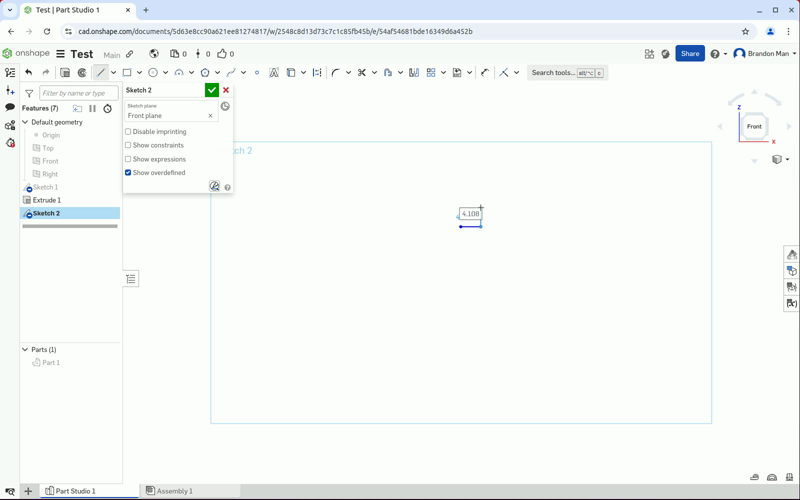
key_up(shift)
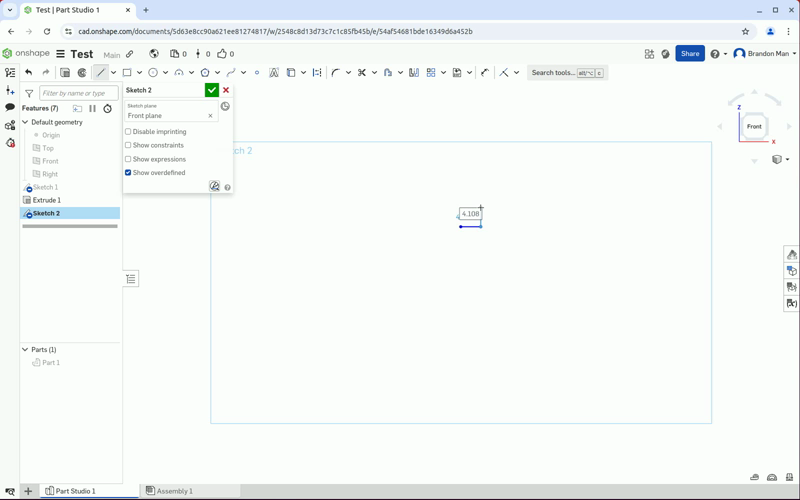
key_down(shift)
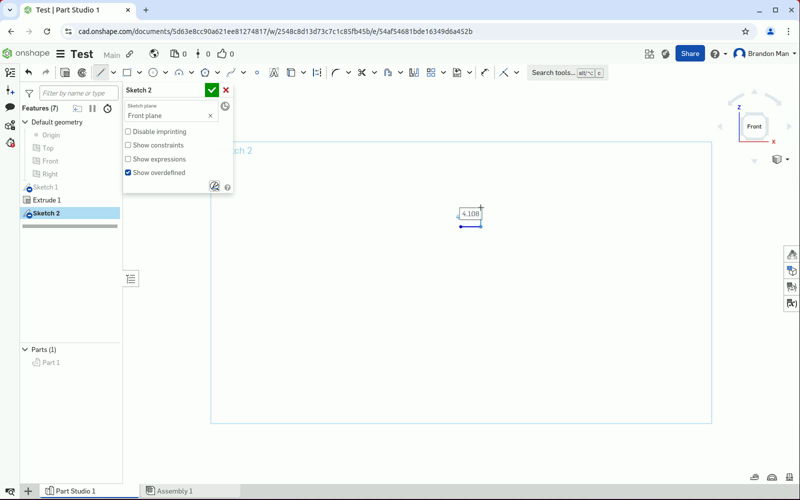
mouse_move(510, 207)
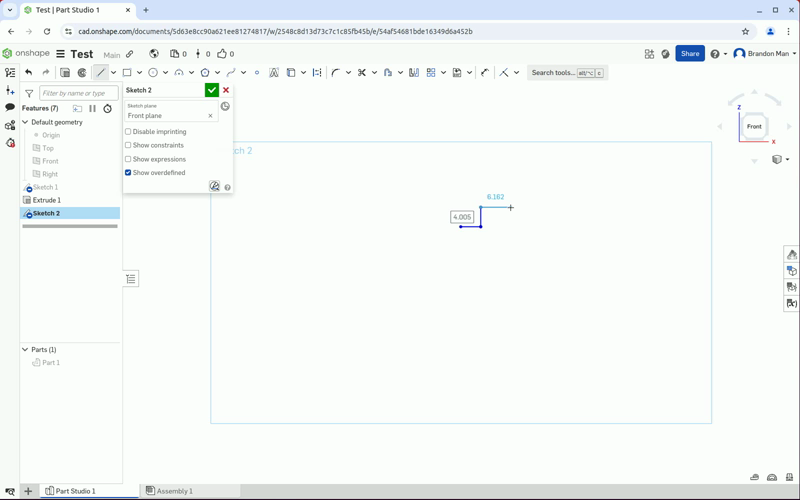
mouse_move(460, 207)
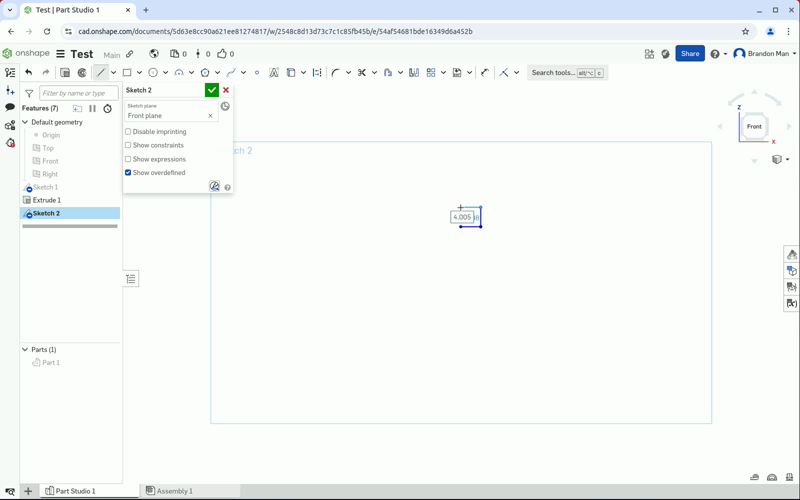
click(460, 207)
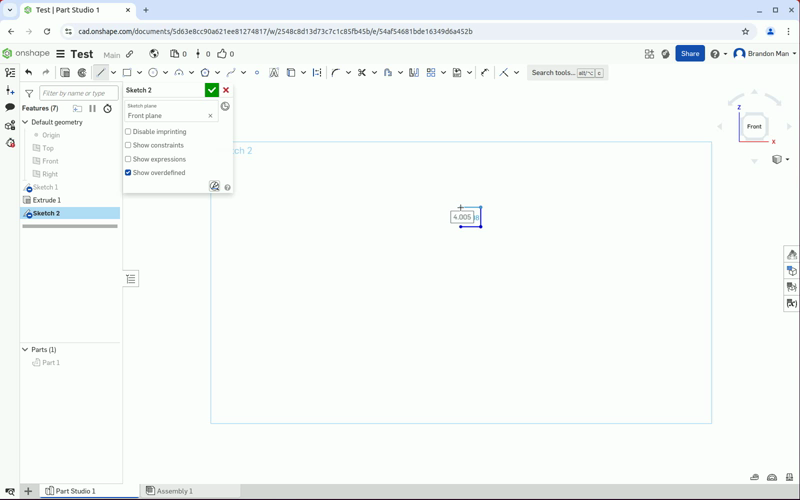
key_up(shift)
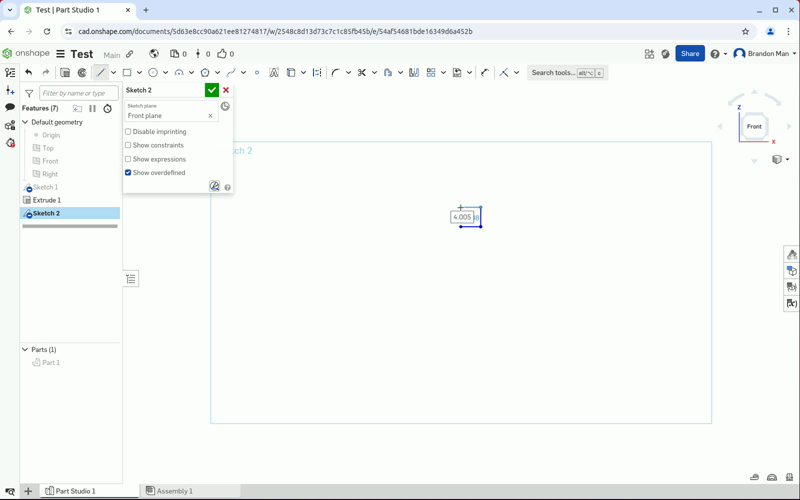
mouse_move(490, 207)
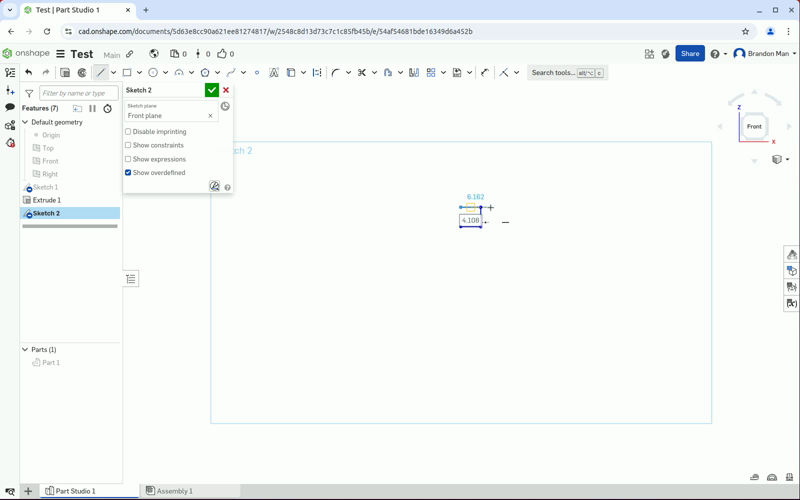
key_down(shift)
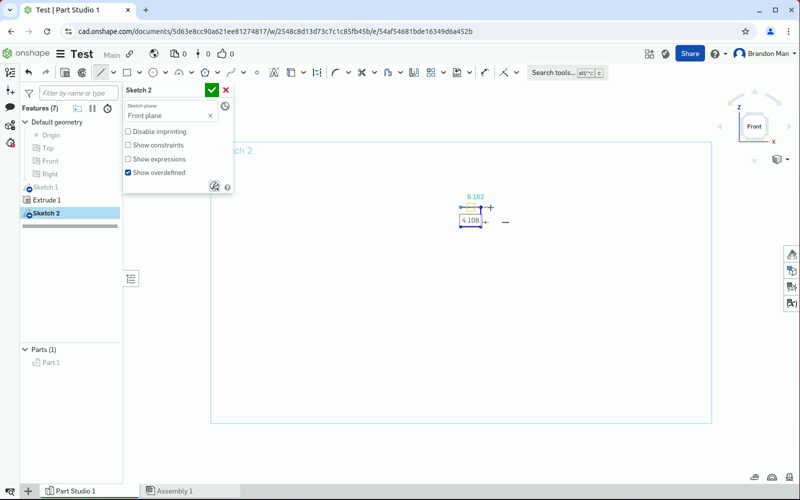
mouse_move(460, 226)
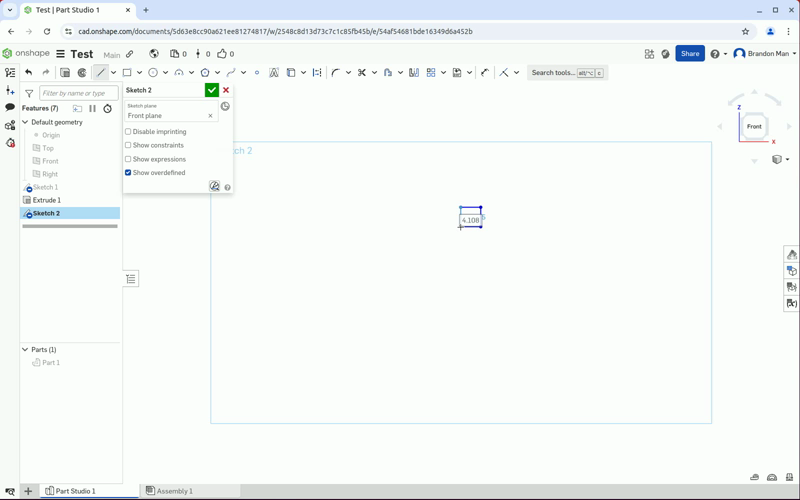
key_up(shift)
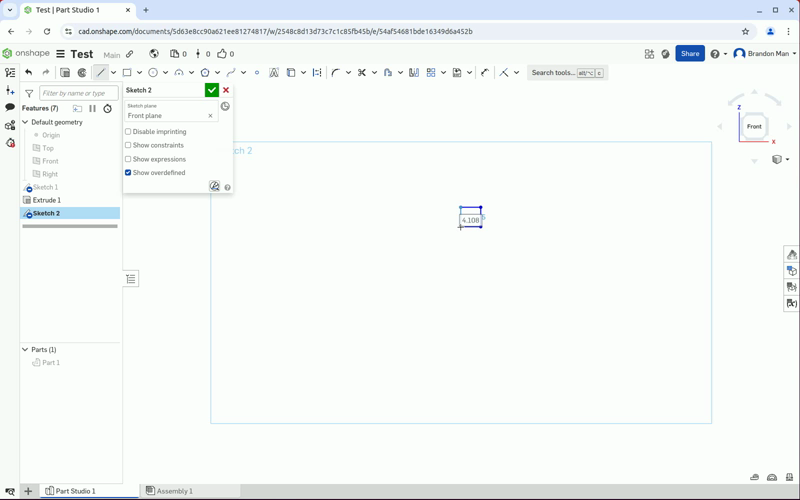
click(460, 226)
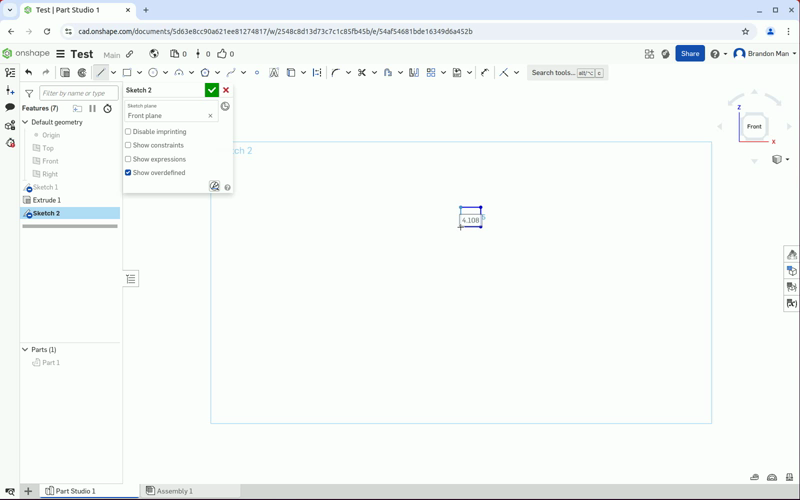
key(esc)
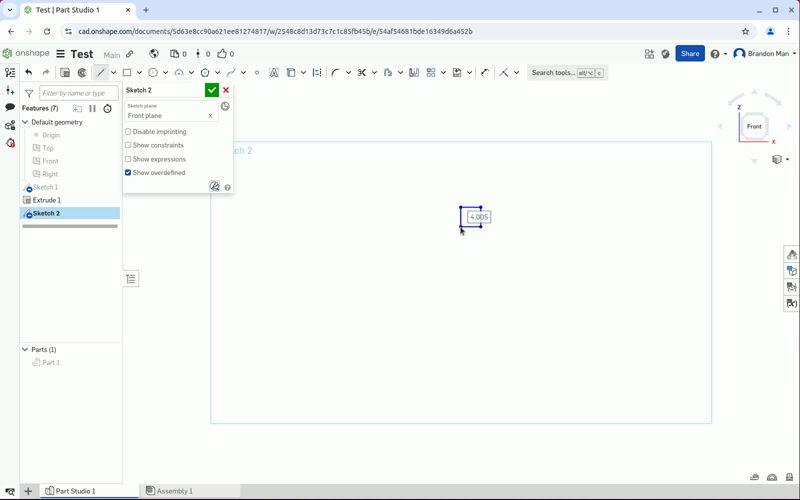
mouse_move(470, 210)
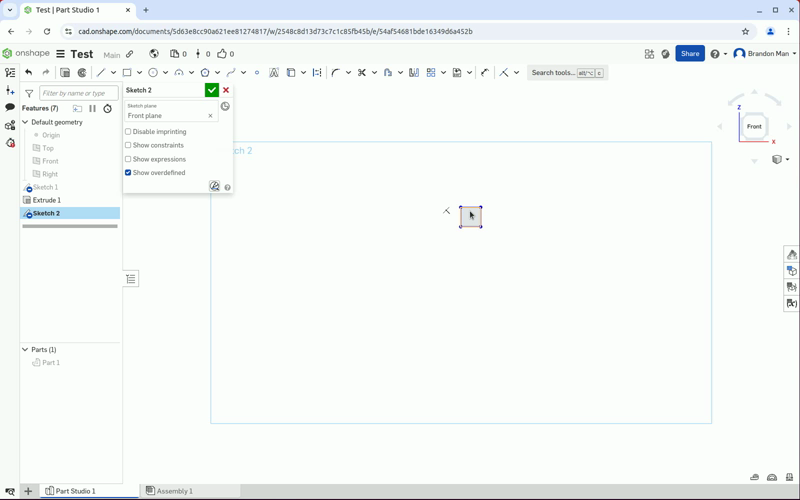
scroll(6)
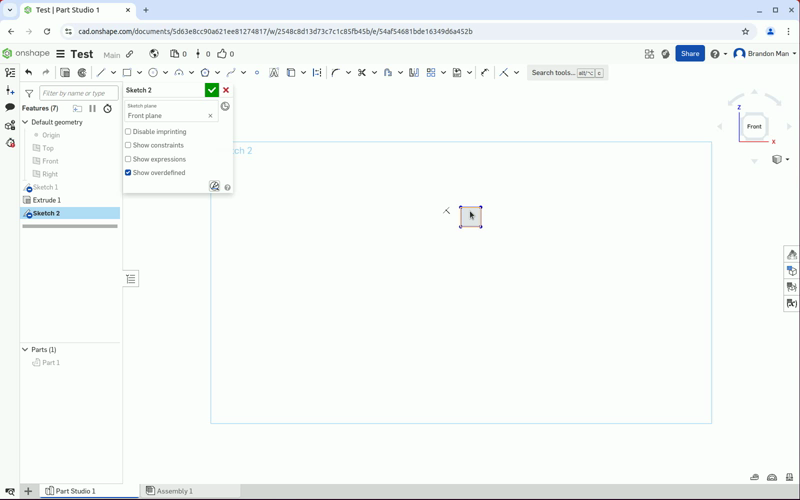
scroll(6)
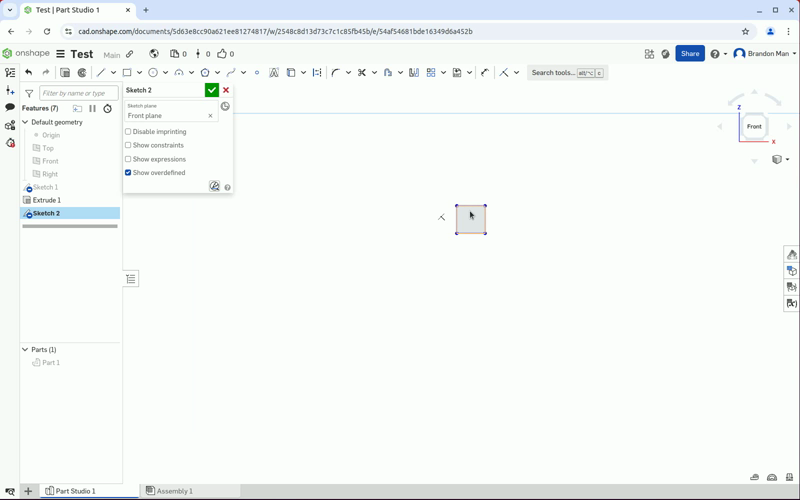
scroll(6)
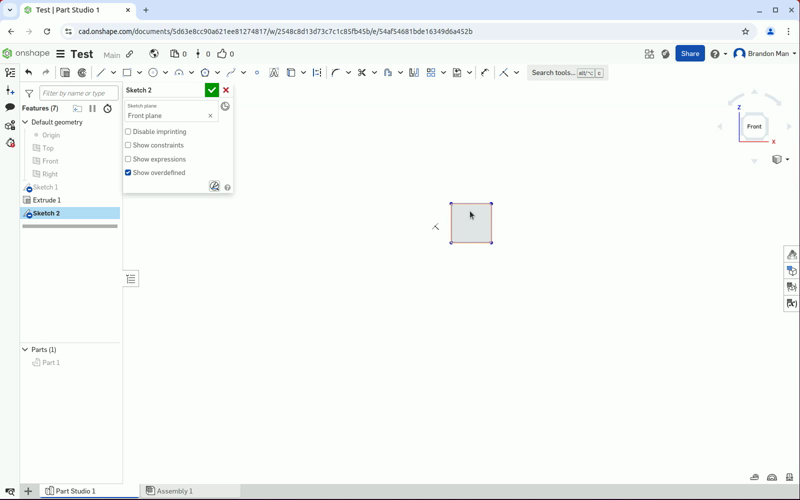
scroll(6)
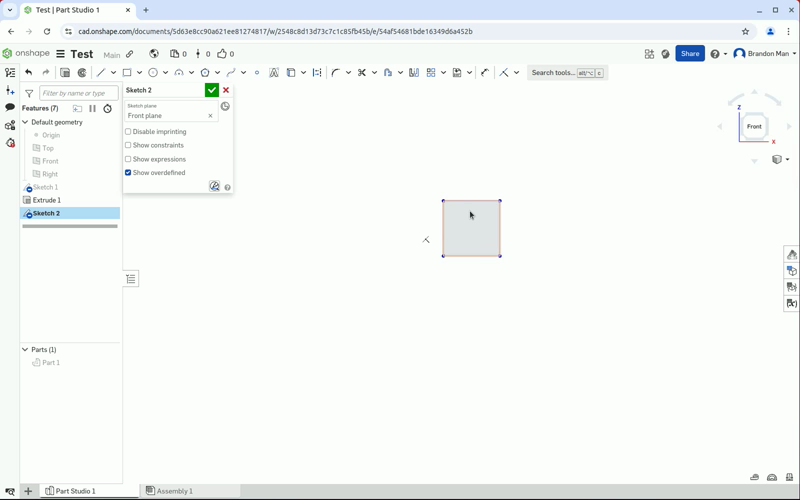
scroll(6)
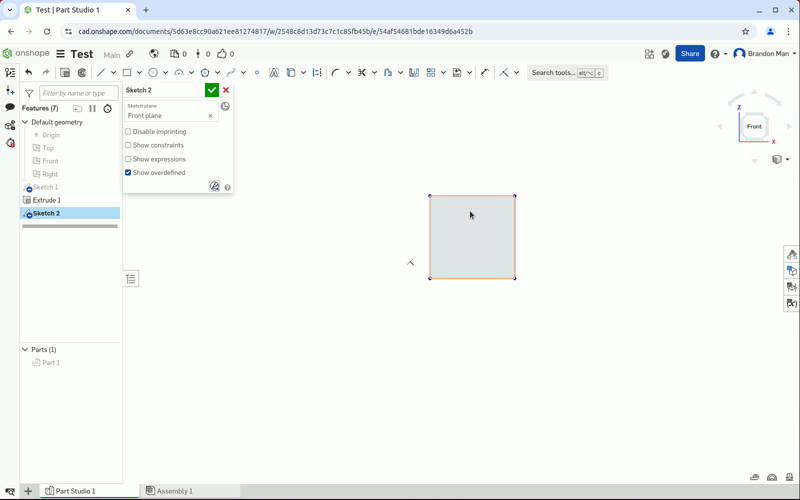
scroll(6)
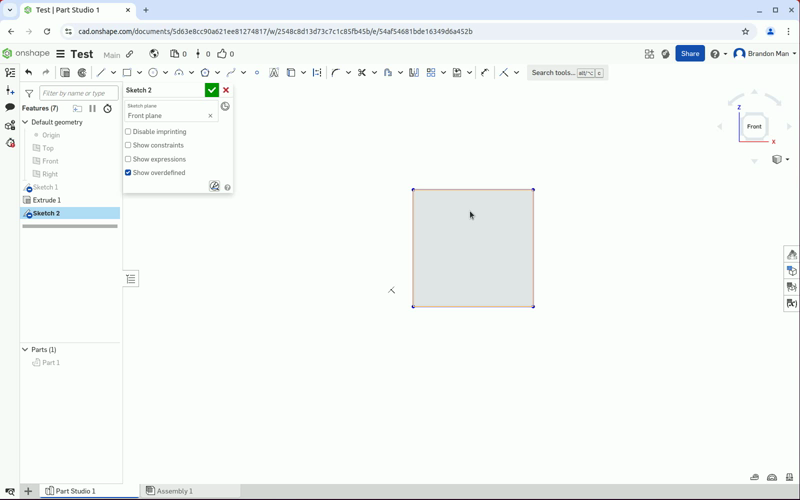
scroll(6)
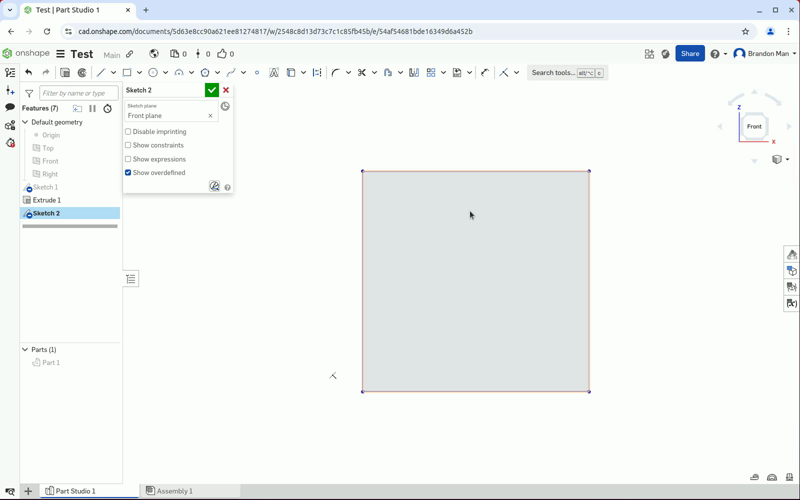
click(470, 210)
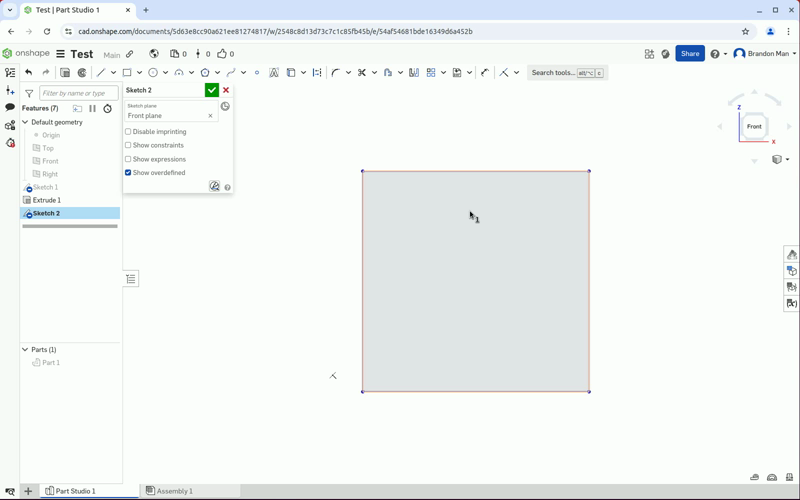
scroll(-6)
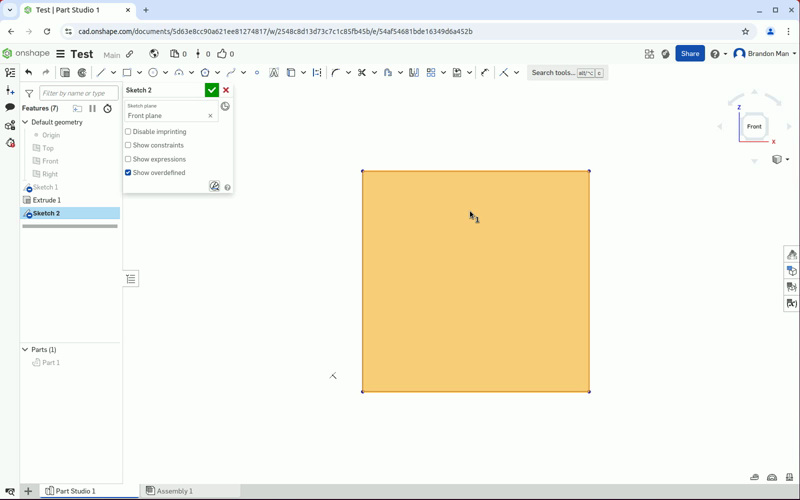
scroll(-6)
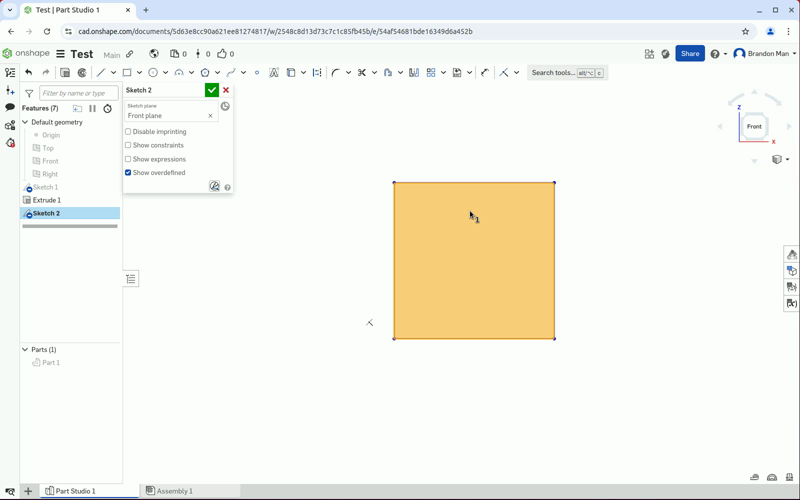
scroll(-6)
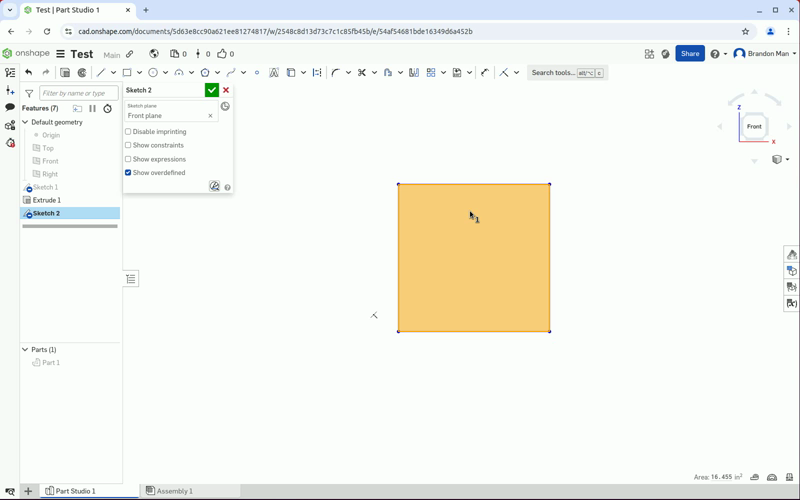
scroll(-6)
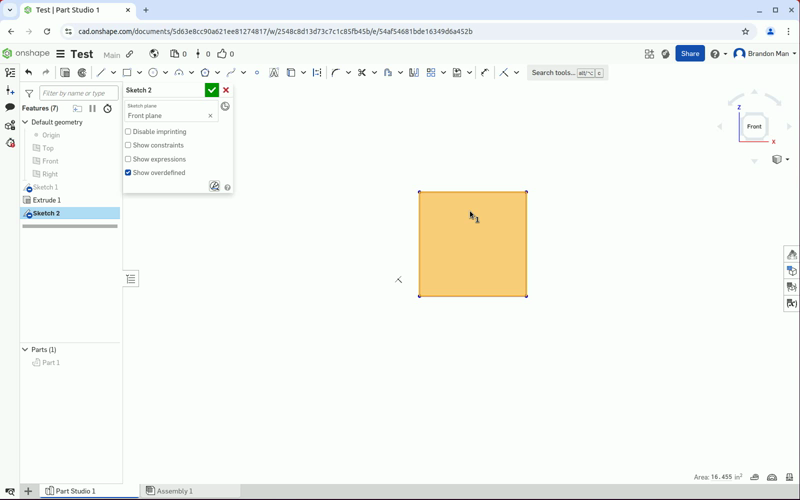
scroll(-6)
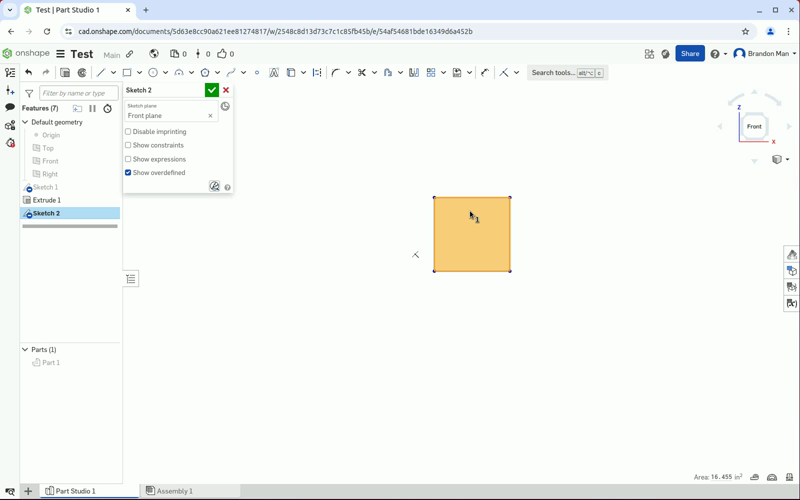
scroll(-6)
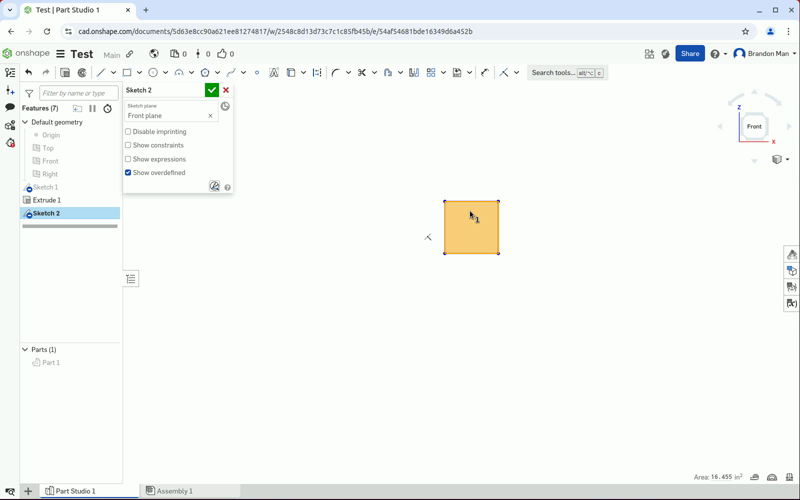
scroll(-6)
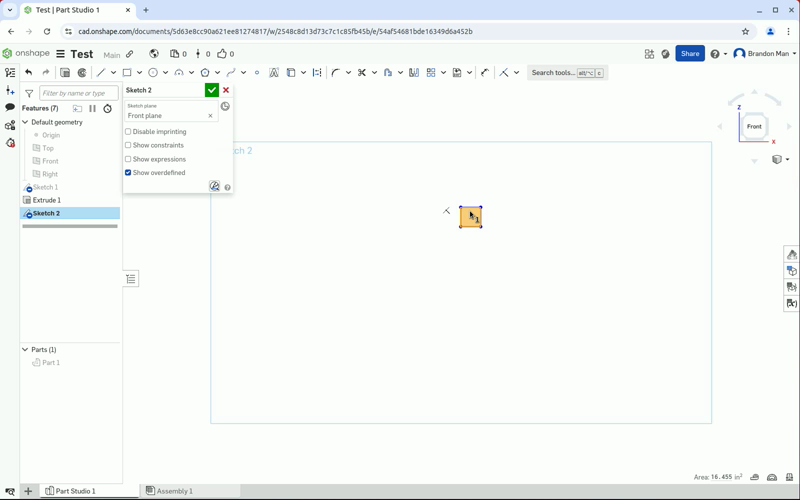
mouse_move(73, 352)
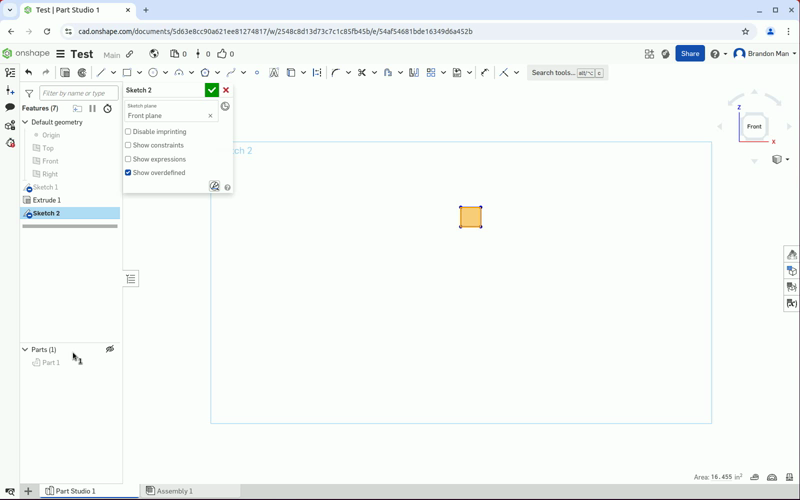
key(shift+y)
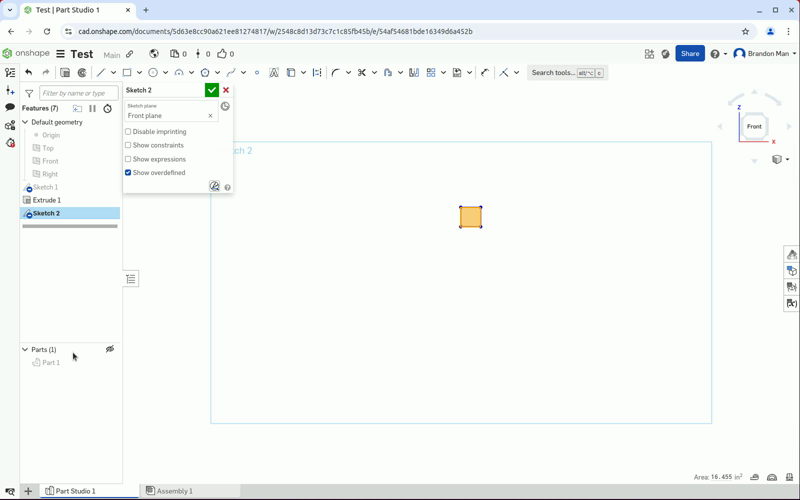
key(shift+e)
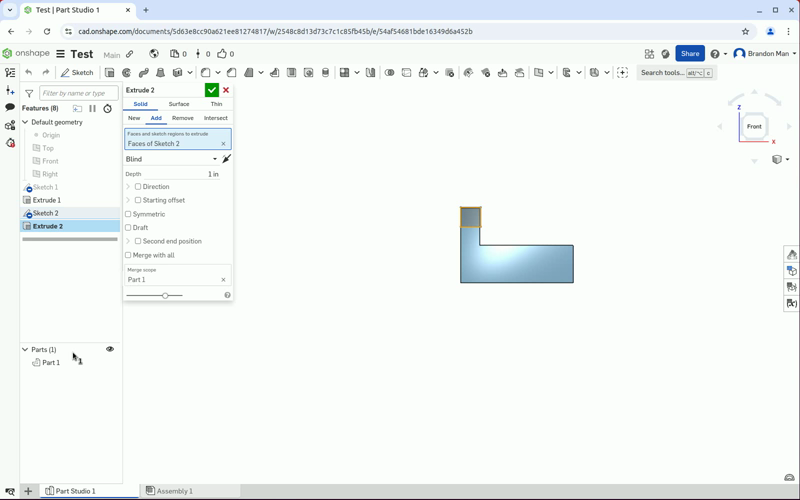
mouse_move(143, 106)
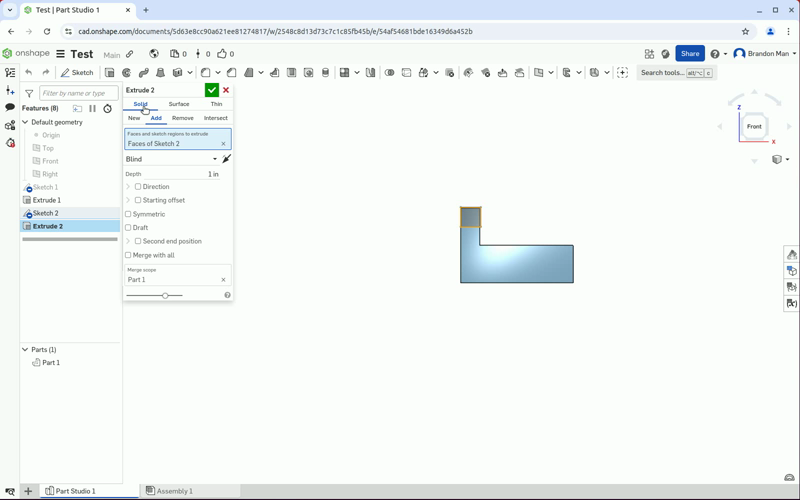
click(143, 106)
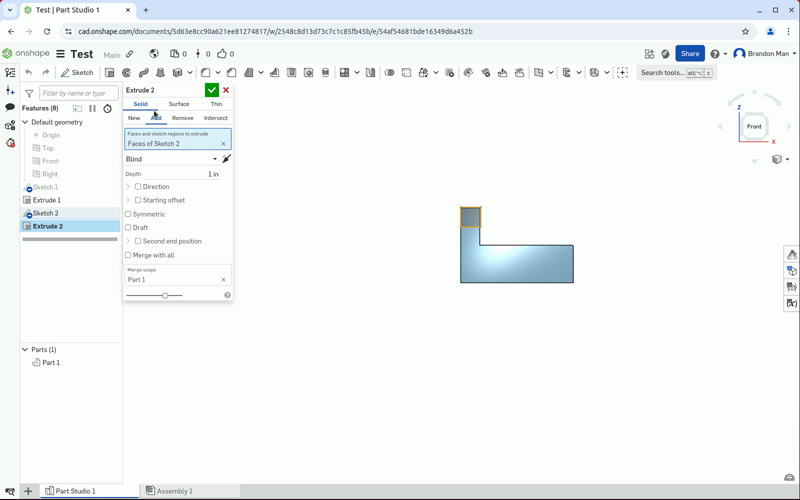
mouse_move(186, 120)
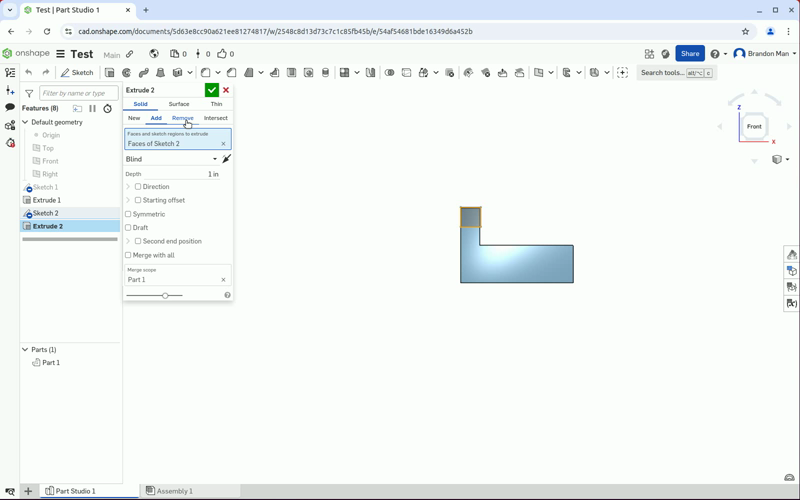
click(186, 120)
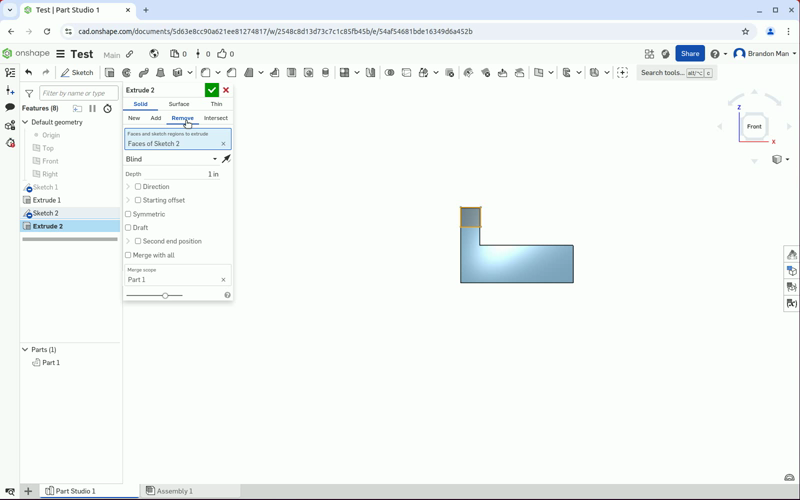
key(tab, 4)
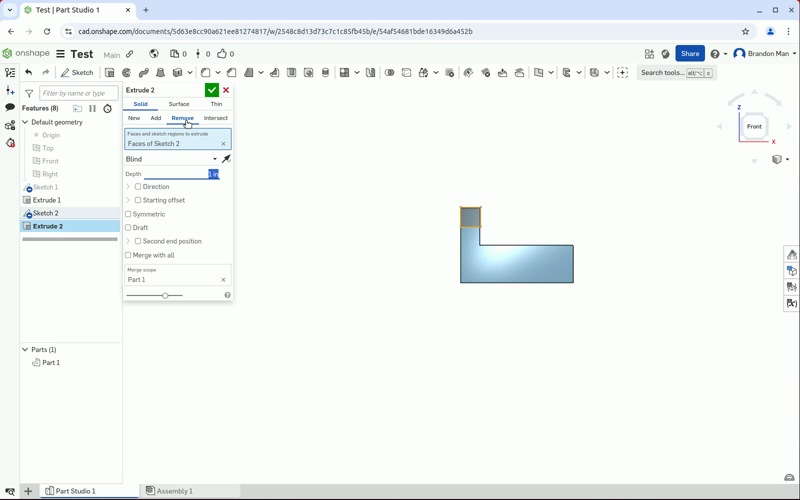
text(-7.702)
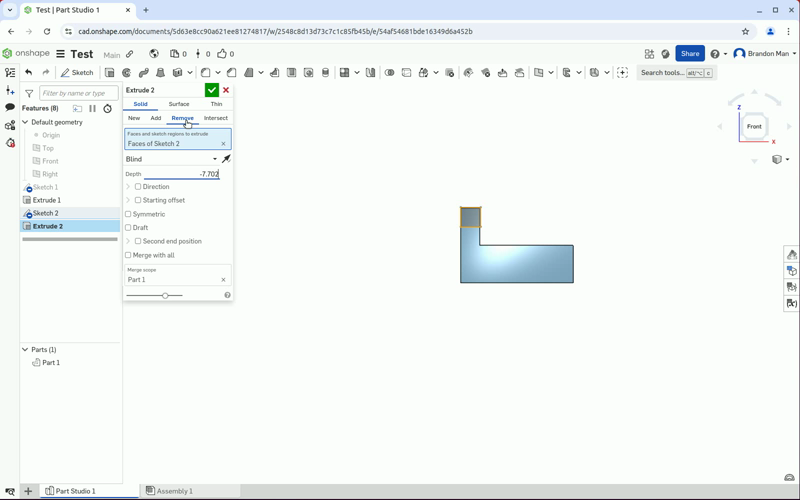
key(tab, 3)
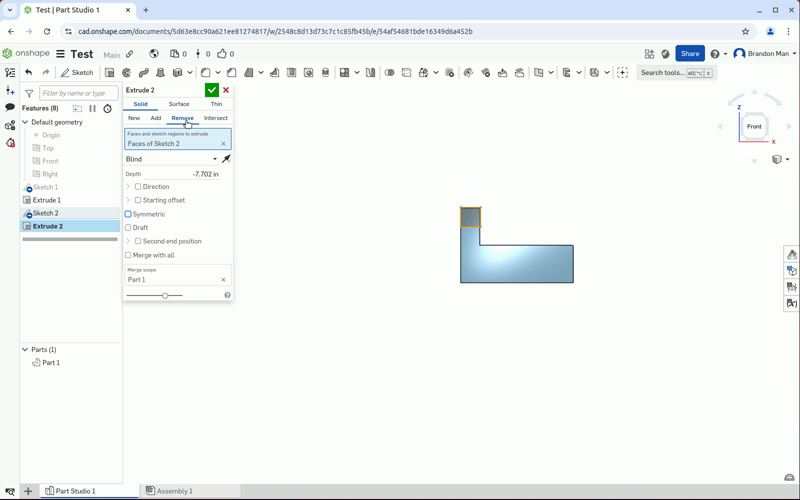
key(space)
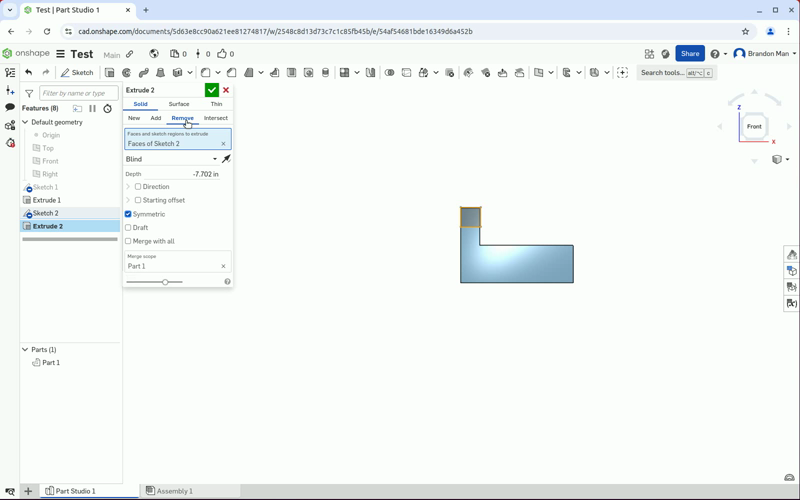
key(tab, 2)
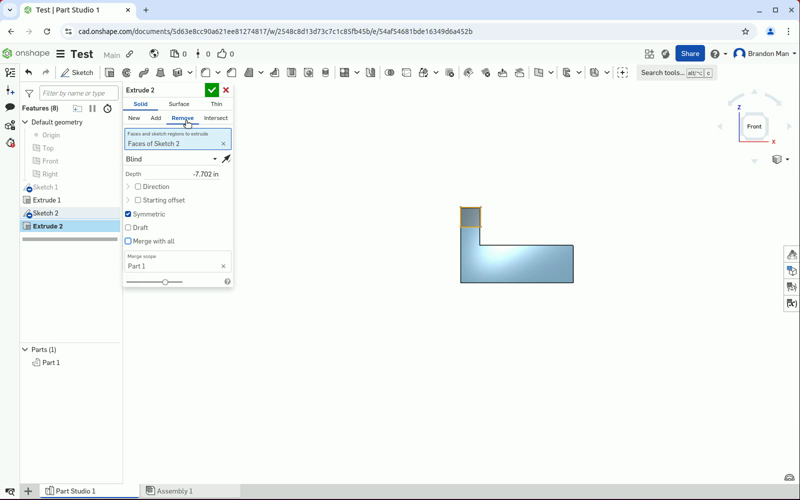
key(space)
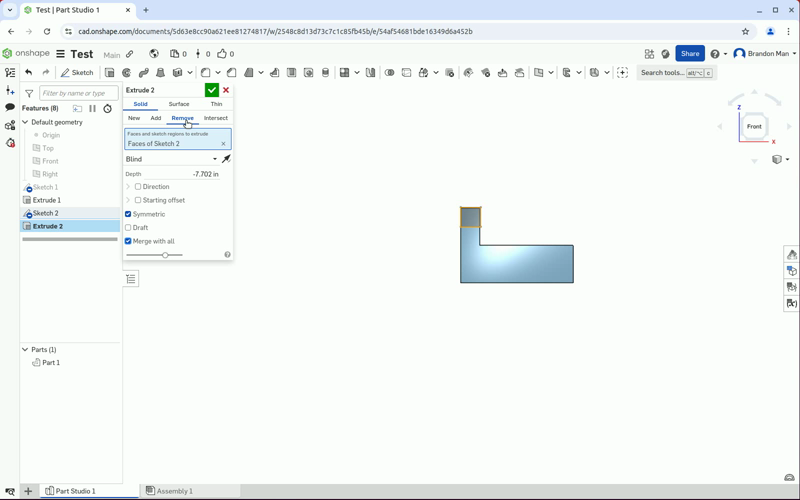
key(enter)
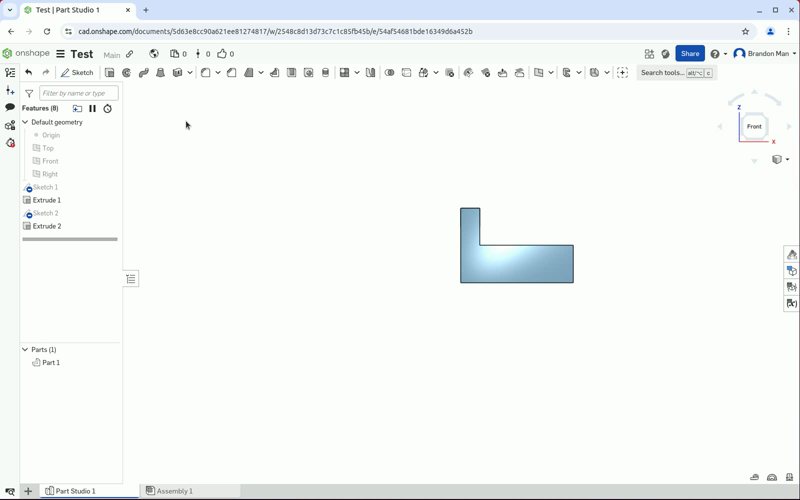
key(shift+h)
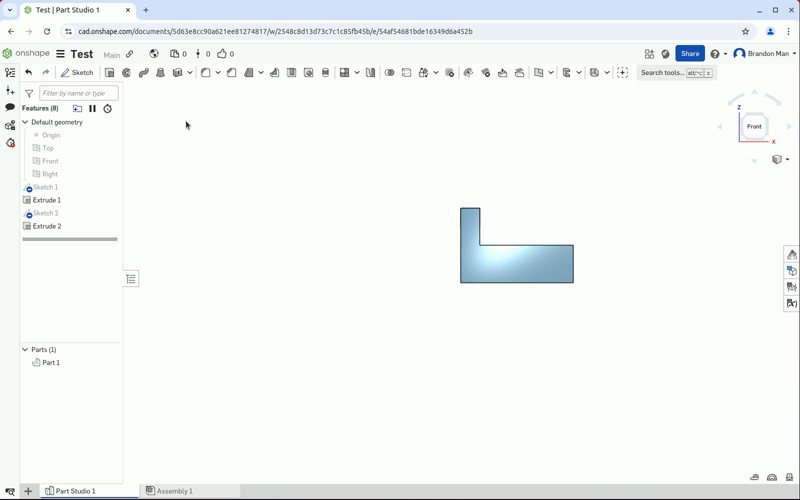
key(shift+h)
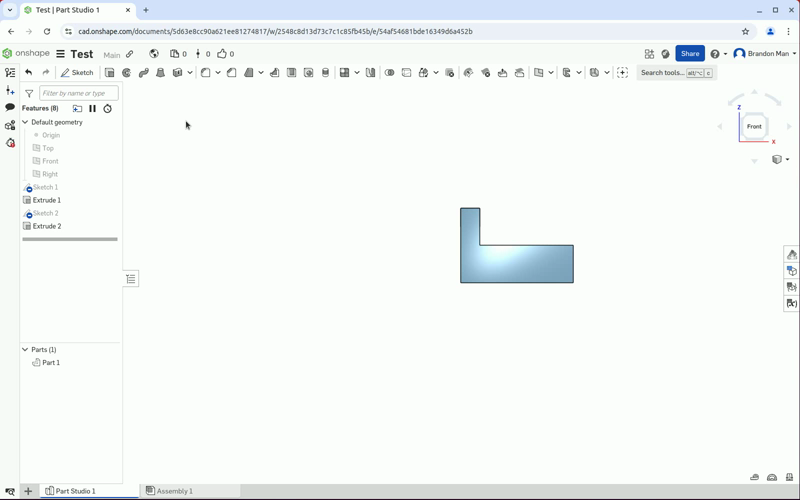
mouse_move(73, 189)
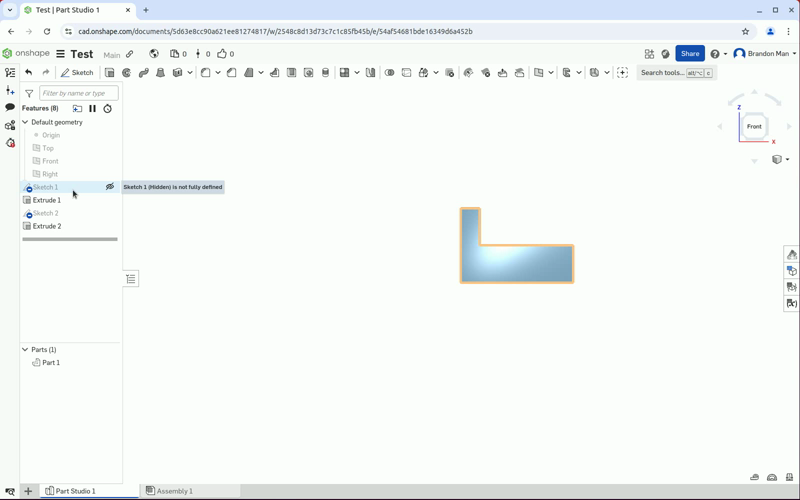
click(73, 189)
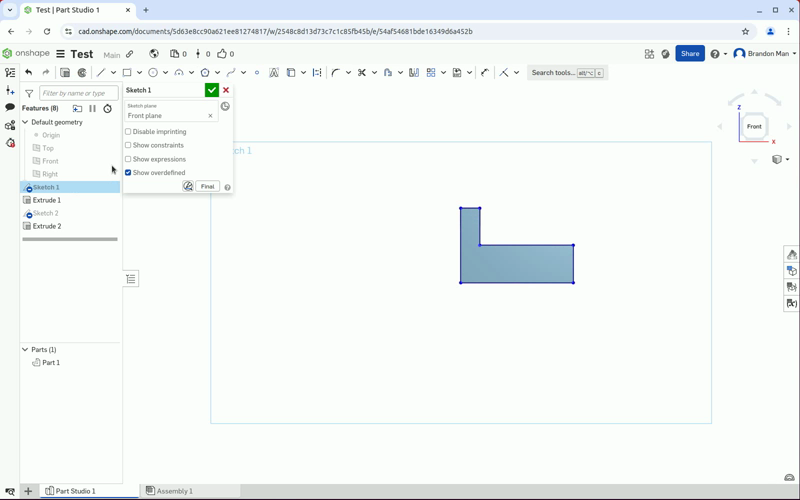
mouse_move(229, 92)
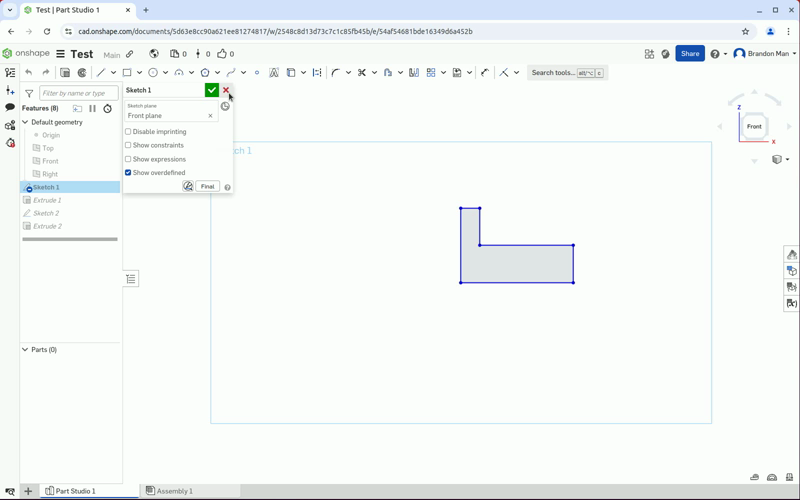
click(229, 92)
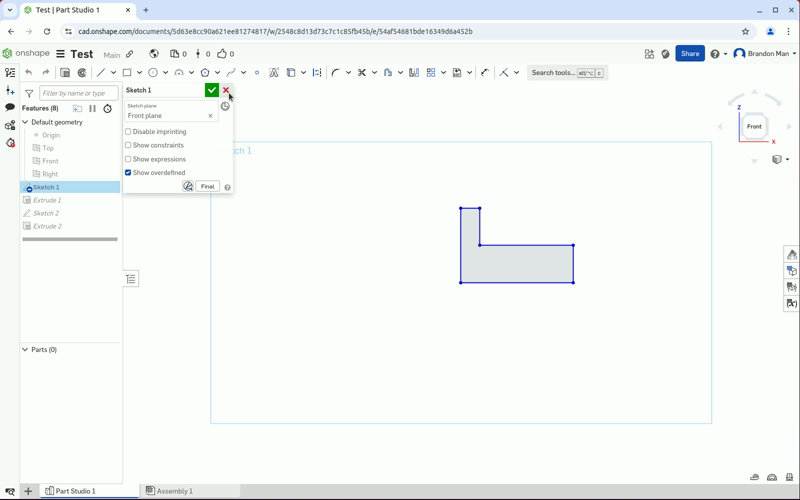
key(shift+s)
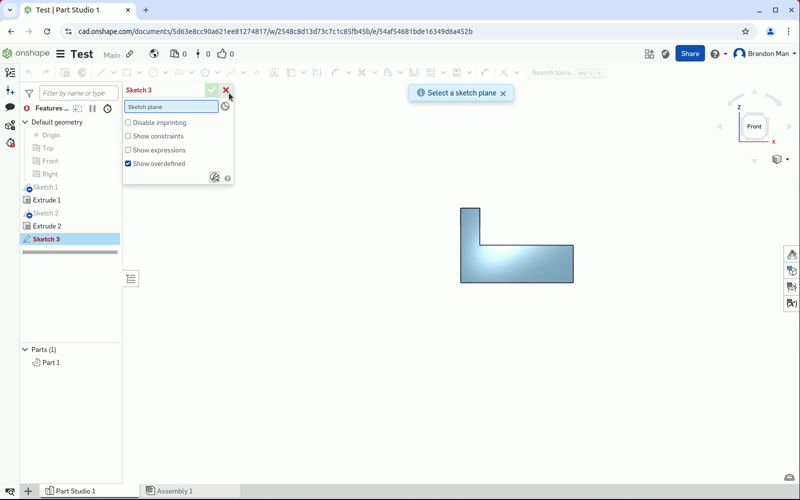
mouse_move(73, 163)
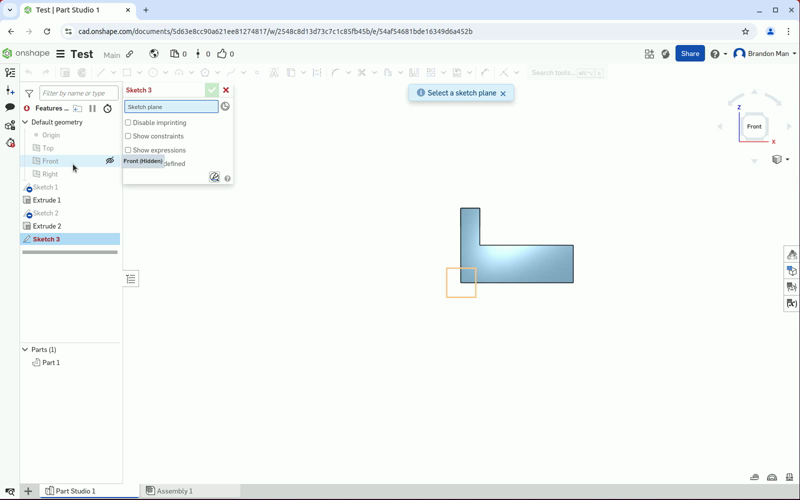
click(73, 163)
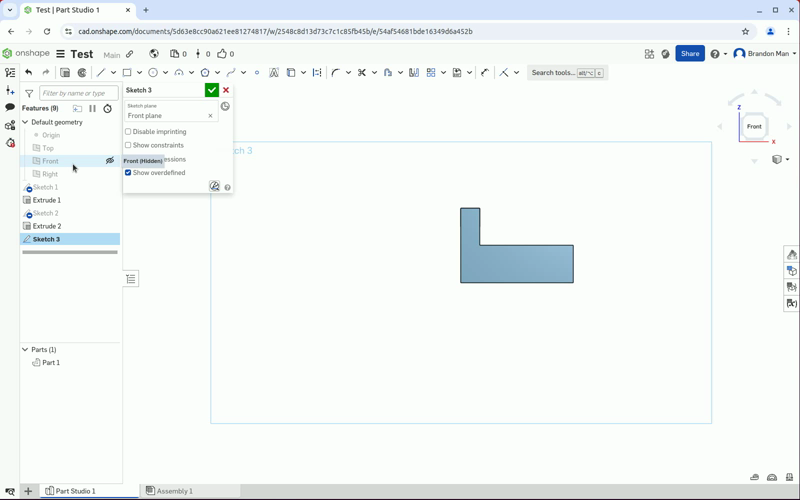
mouse_move(73, 352)
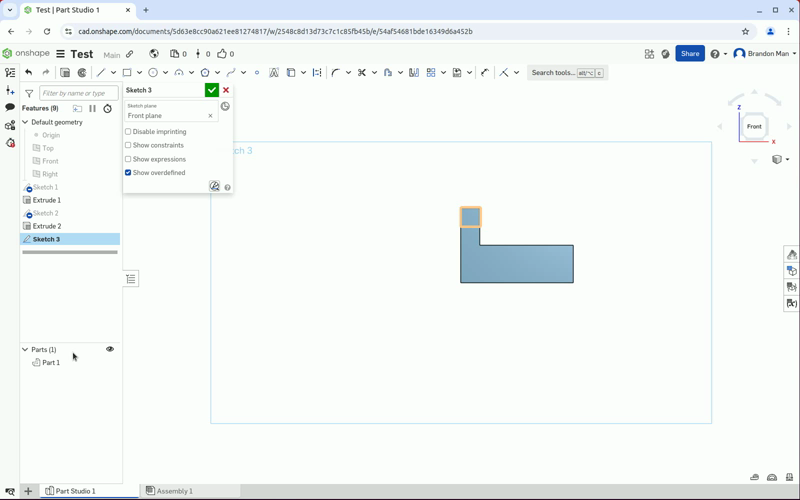
key(y)
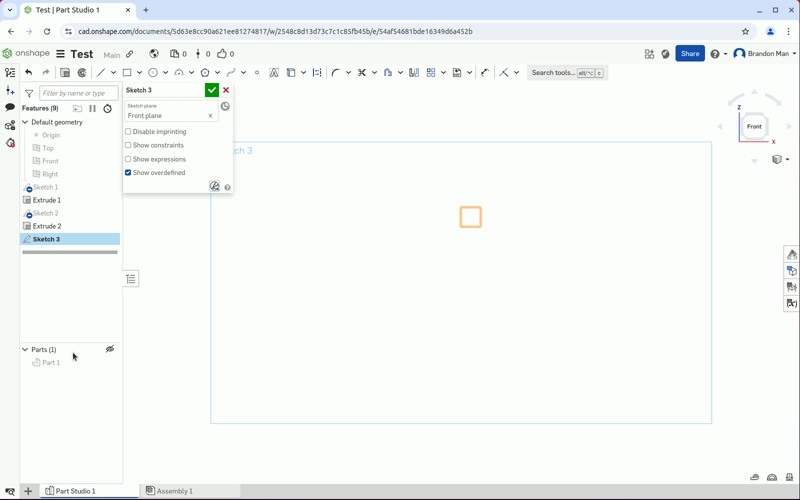
key(l)
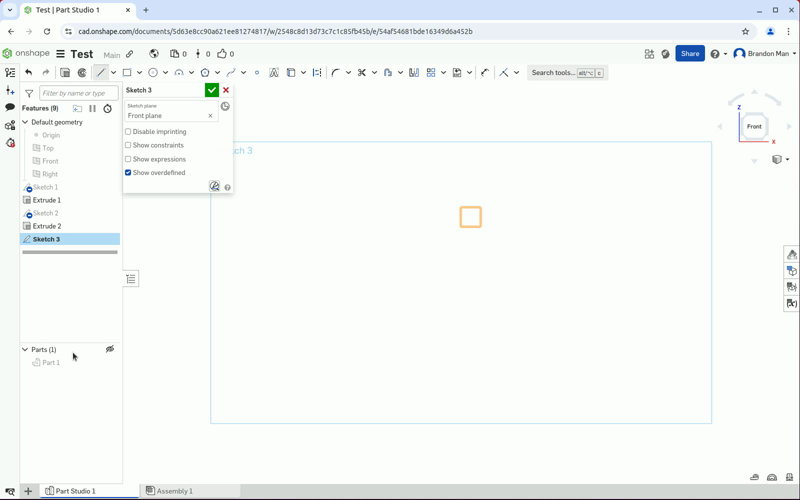
key_down(shift)
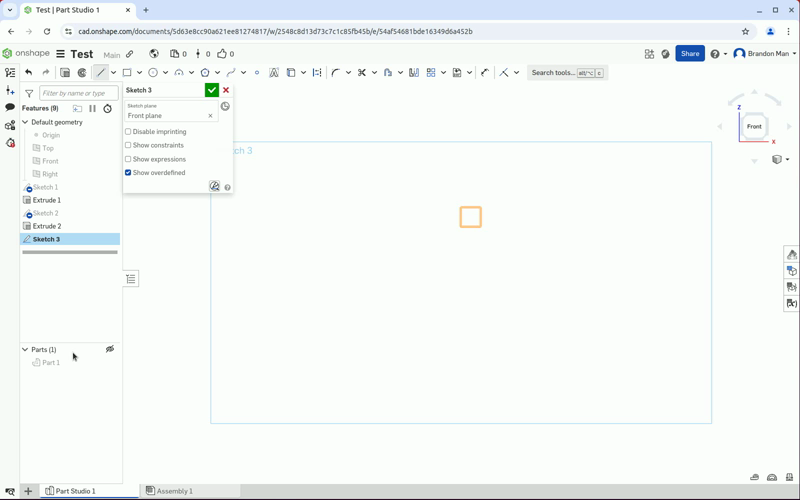
mouse_move(535, 282)
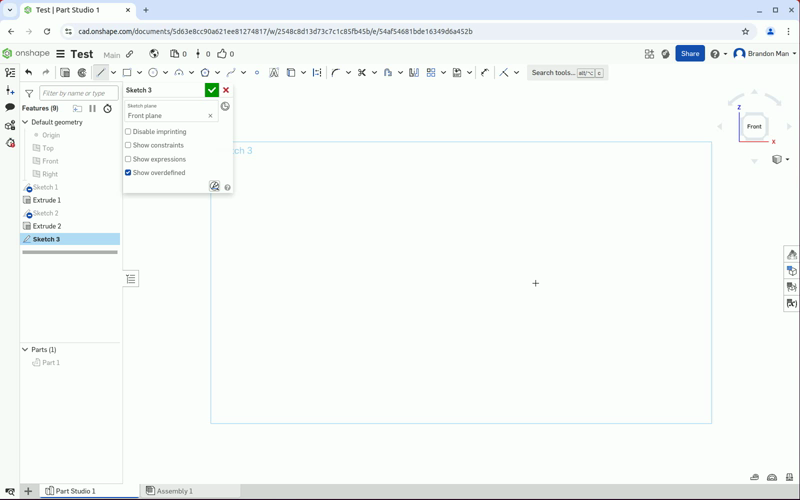
click(535, 282)
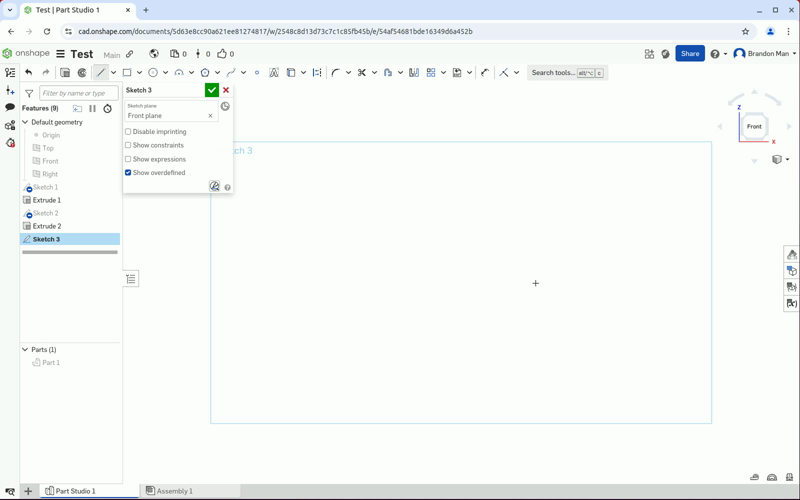
key_up(shift)
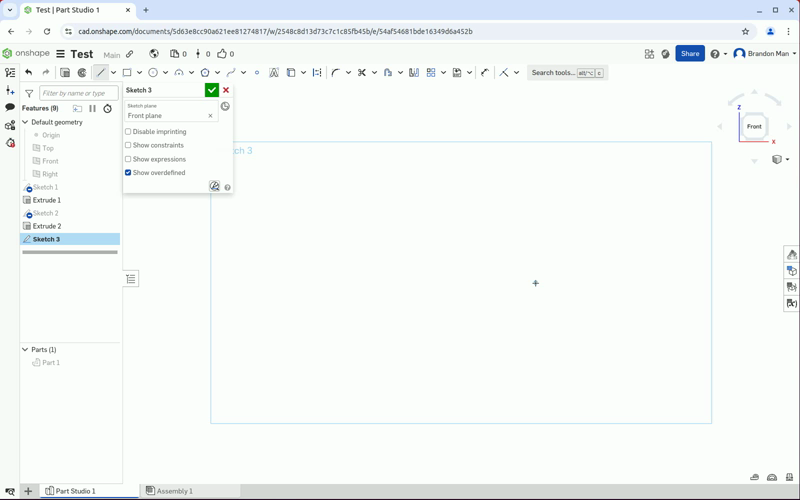
key_down(shift)
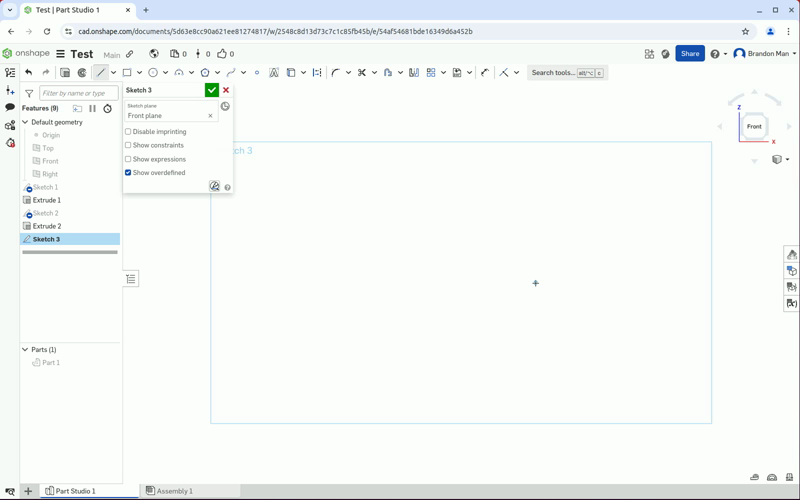
mouse_move(565, 282)
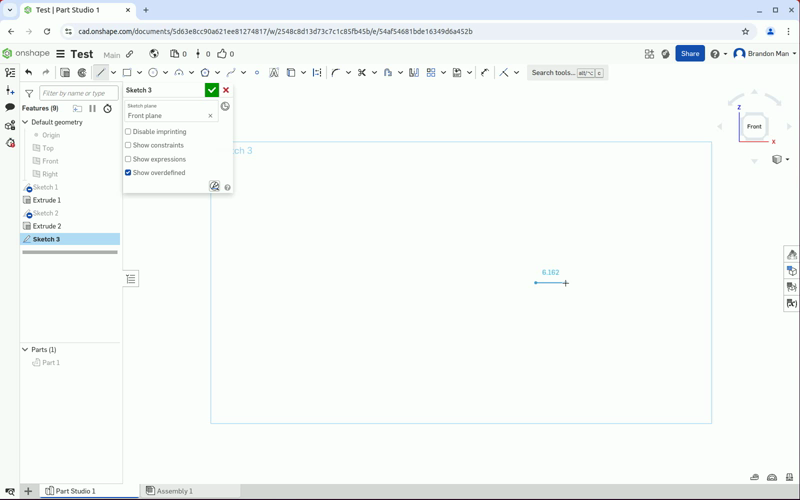
mouse_move(574, 282)
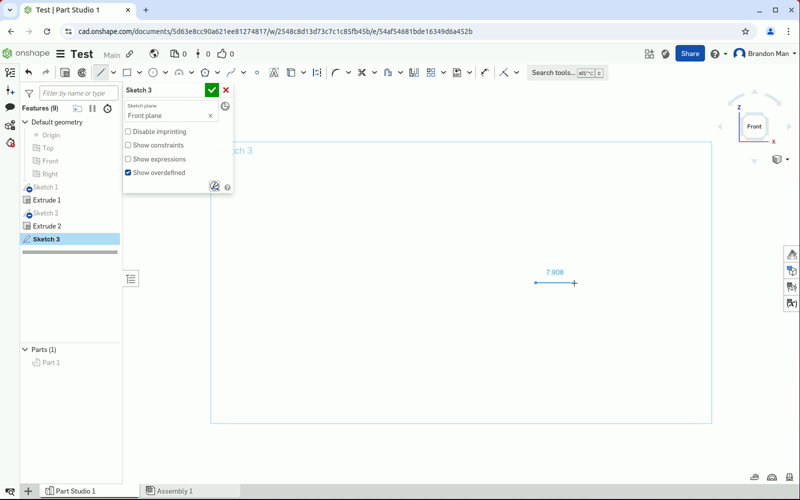
click(574, 282)
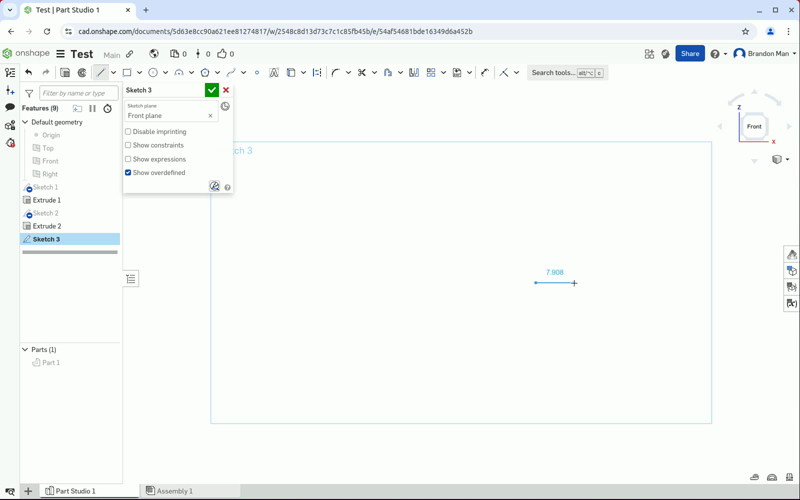
key_up(shift)
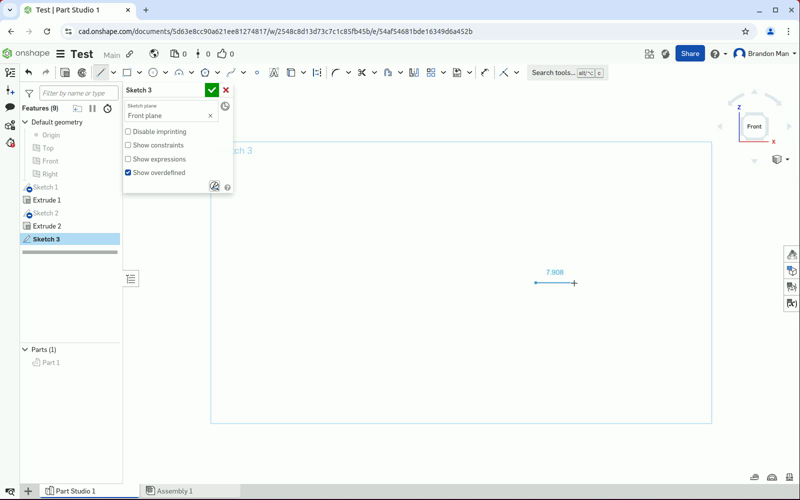
key_down(shift)
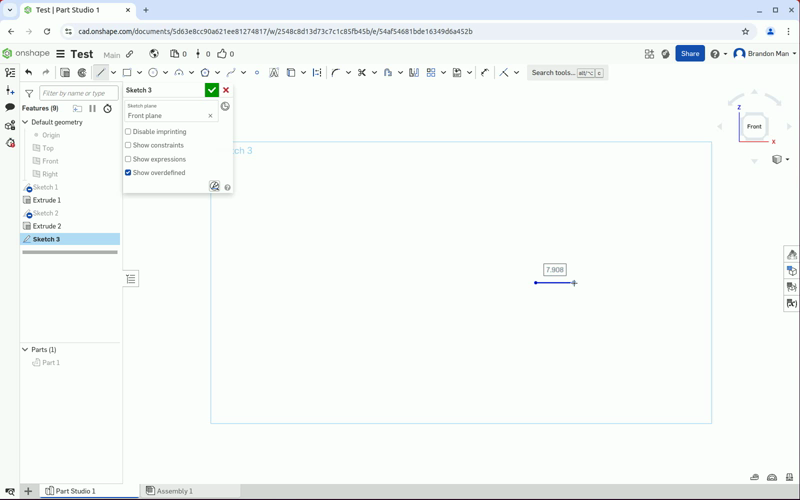
mouse_move(589, 282)
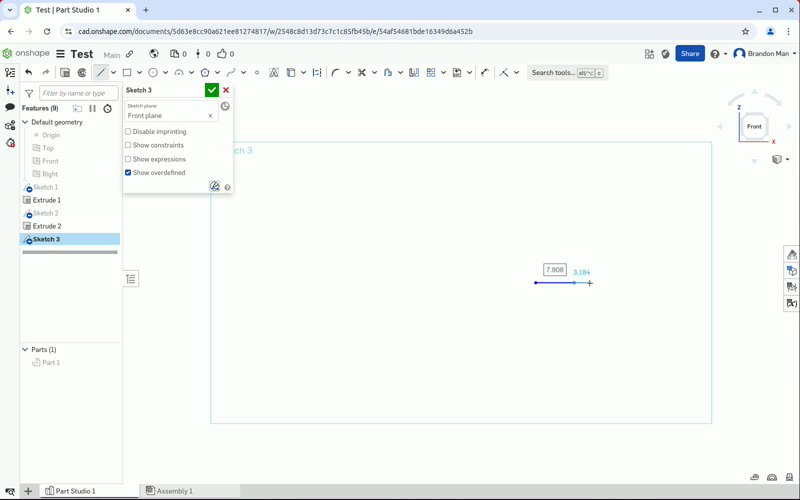
mouse_move(574, 244)
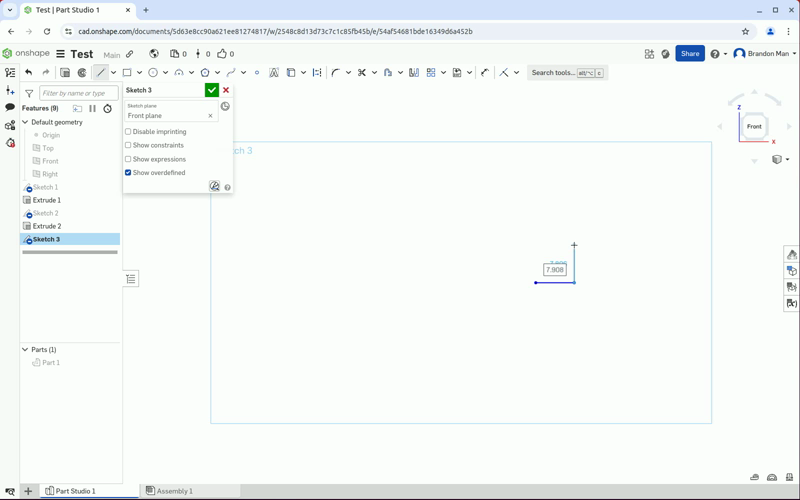
click(574, 244)
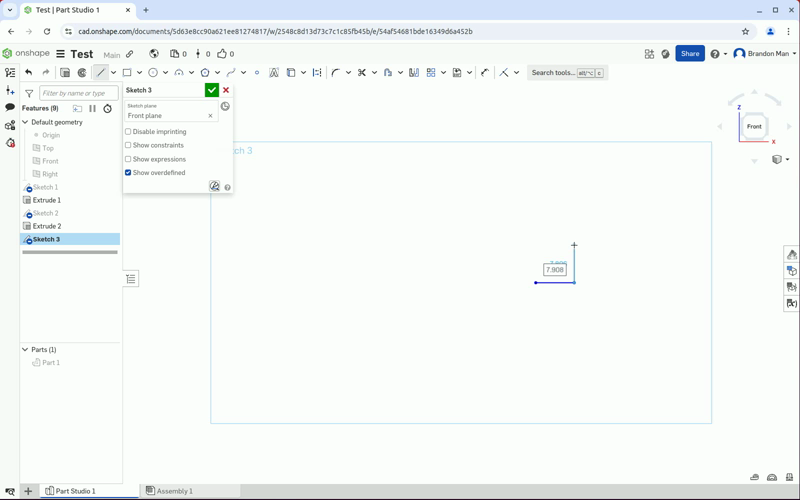
key_up(shift)
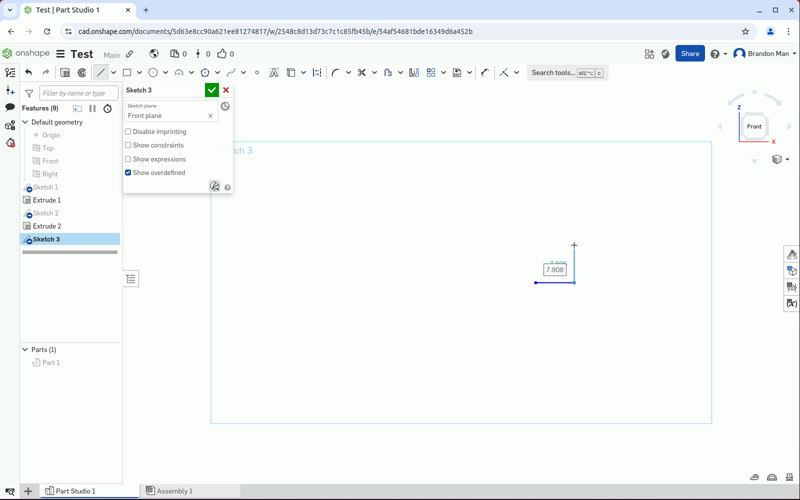
key_down(shift)
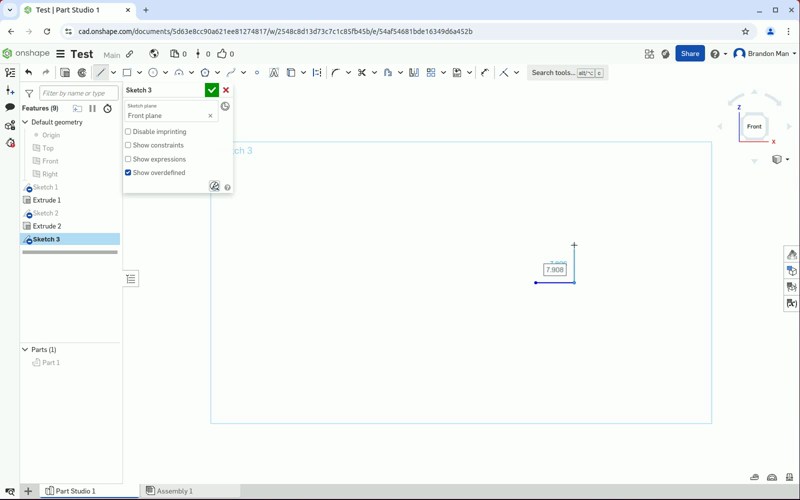
mouse_move(589, 244)
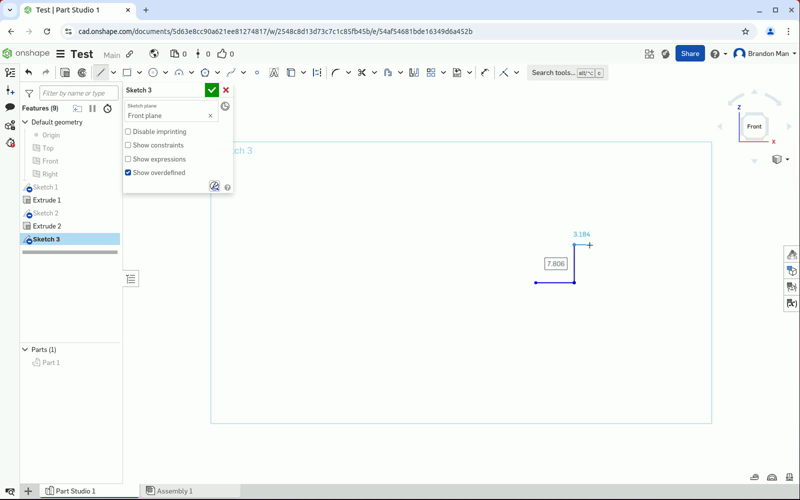
mouse_move(535, 244)
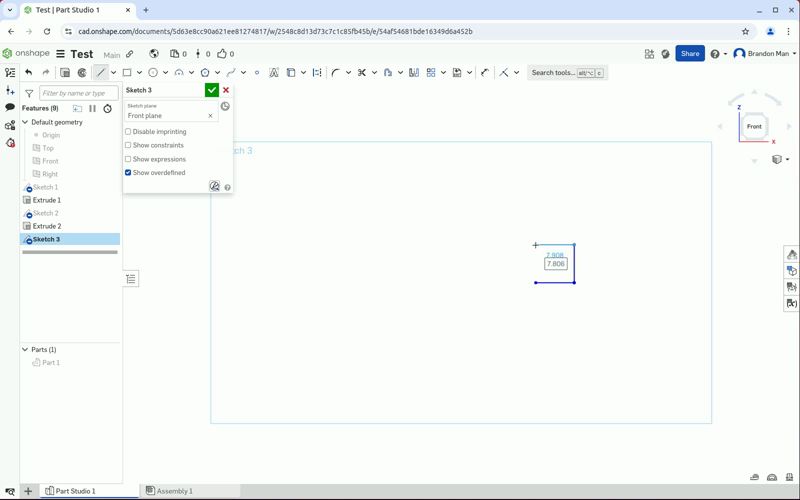
click(535, 244)
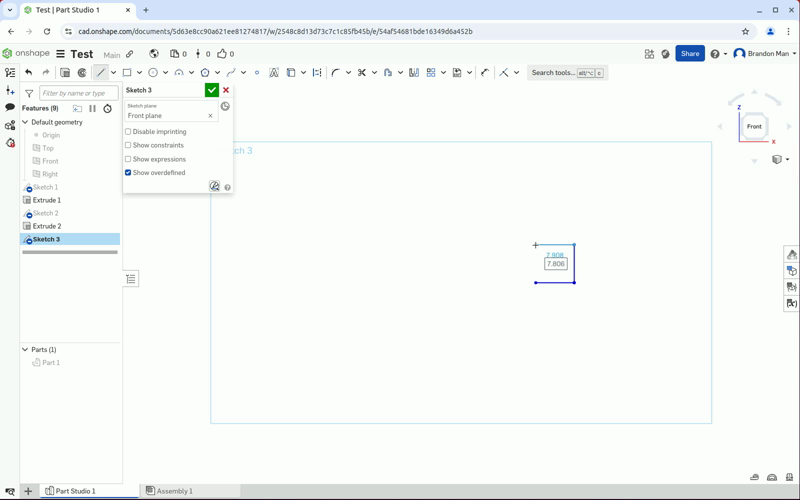
key_up(shift)
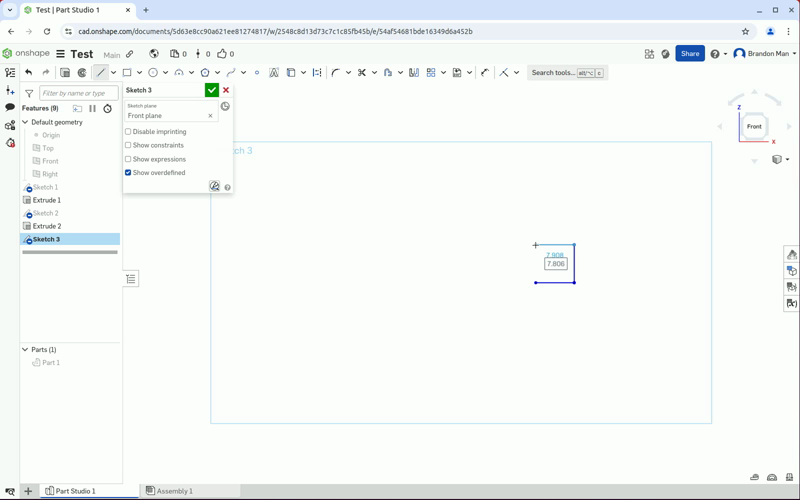
mouse_move(565, 244)
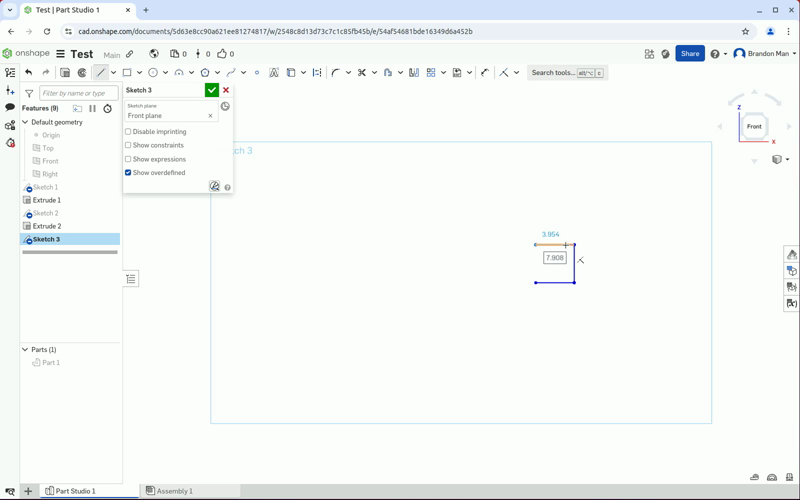
key_down(shift)
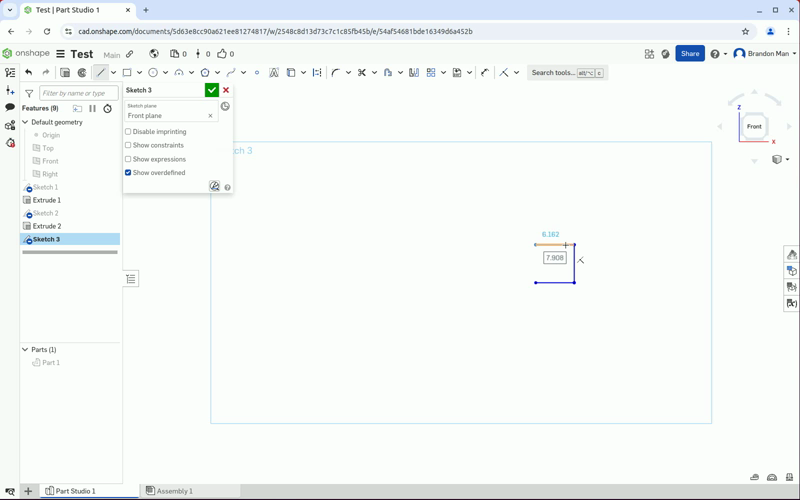
mouse_move(535, 282)
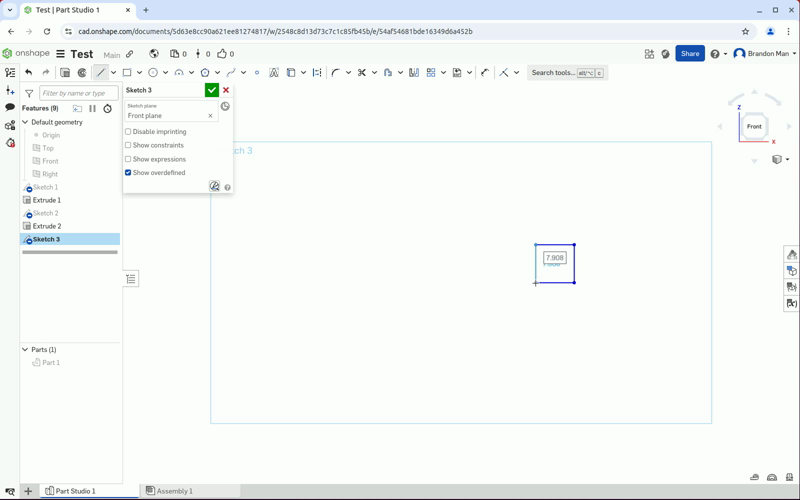
key_up(shift)
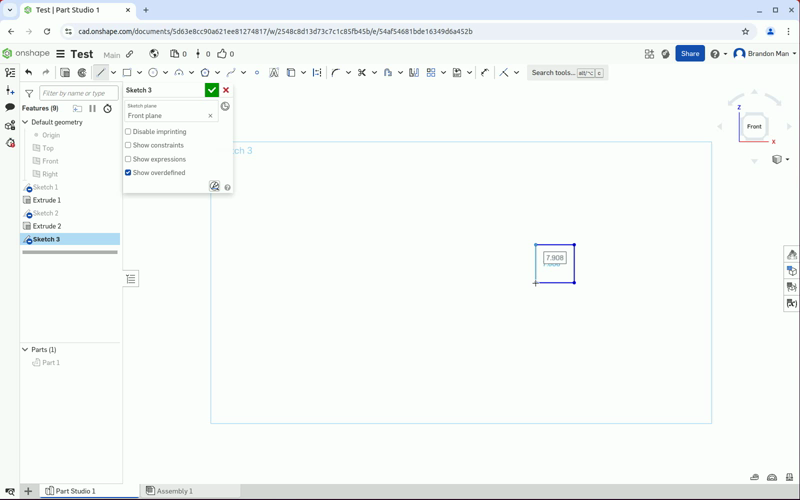
click(535, 282)
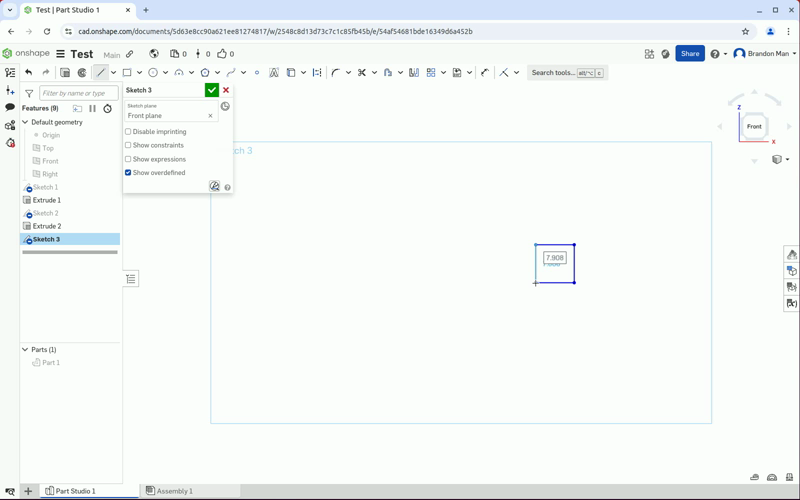
key(esc)
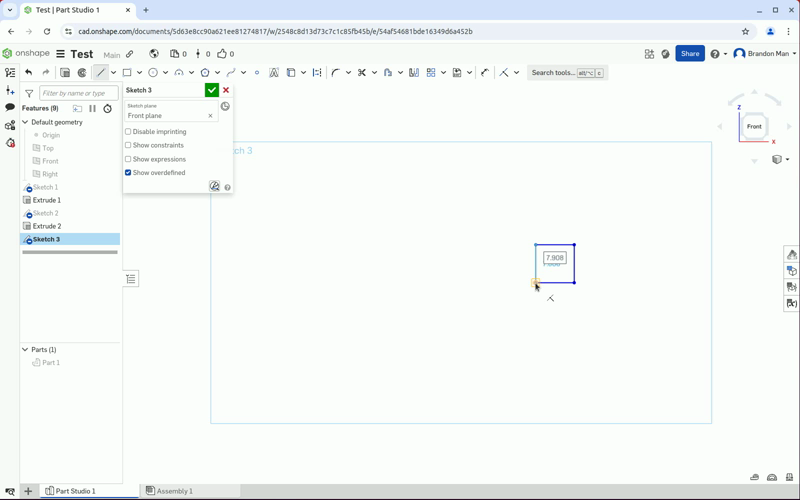
mouse_move(559, 266)
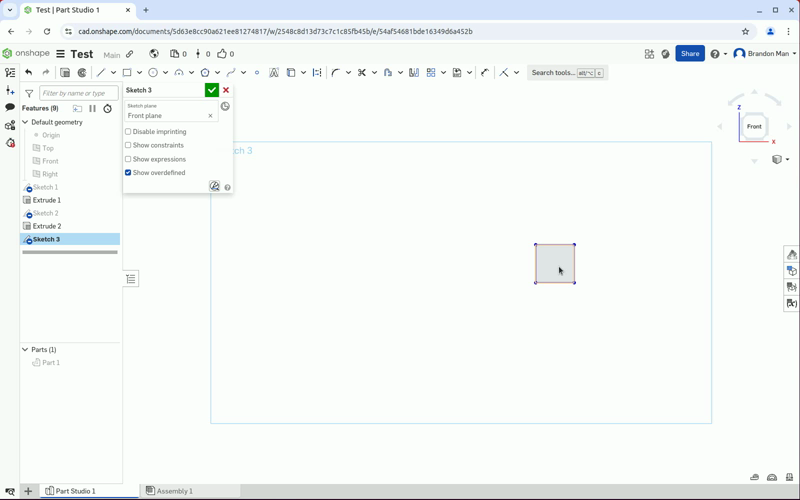
scroll(6)
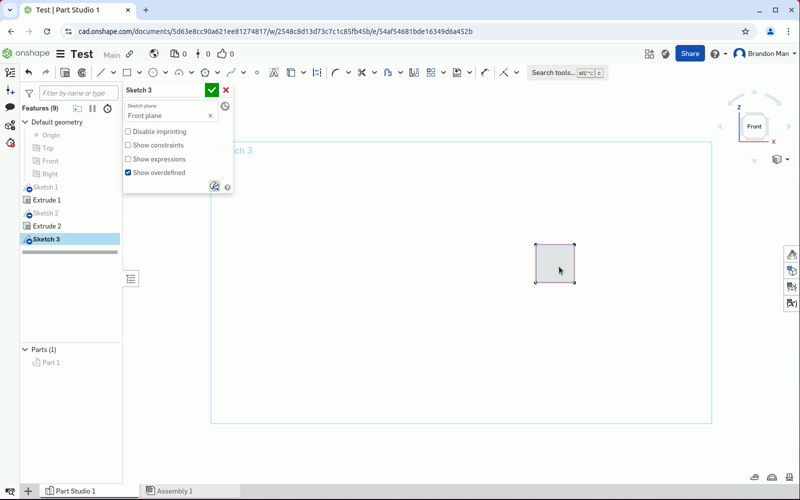
scroll(6)
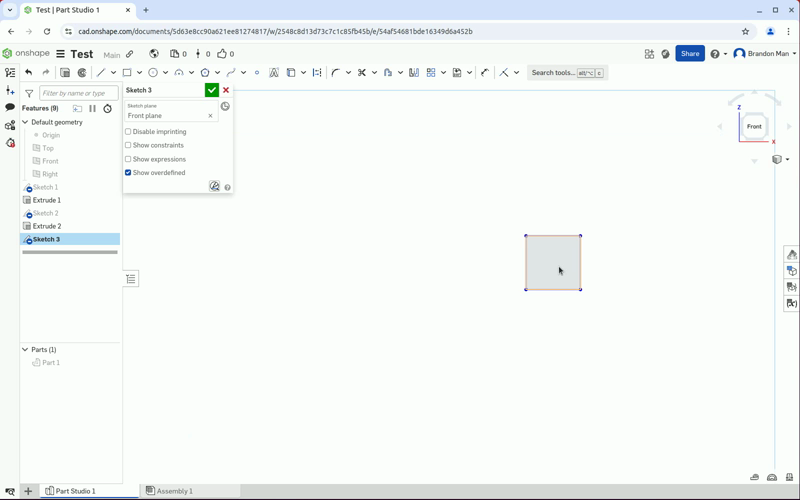
scroll(6)
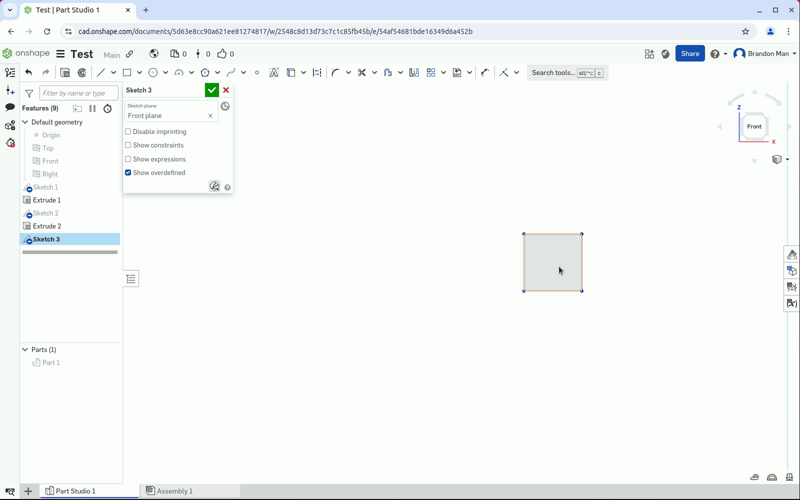
scroll(6)
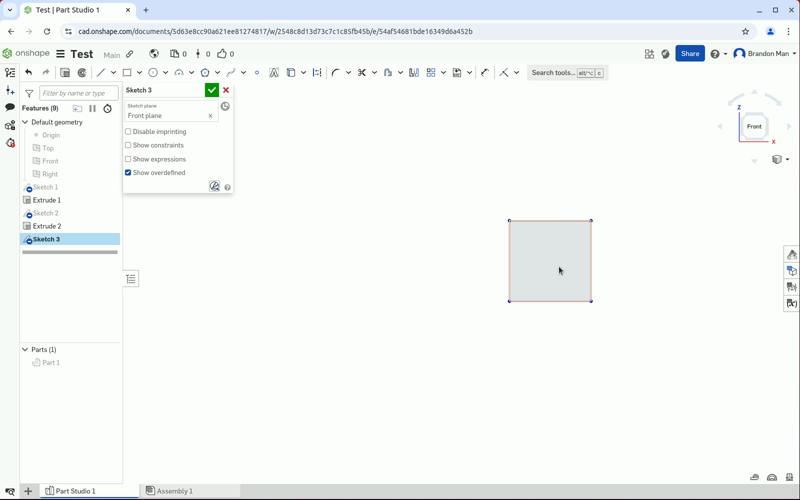
scroll(6)
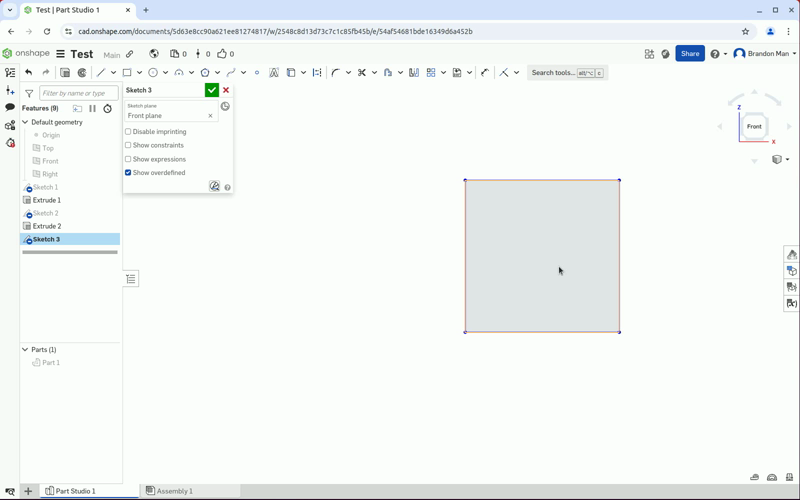
scroll(6)
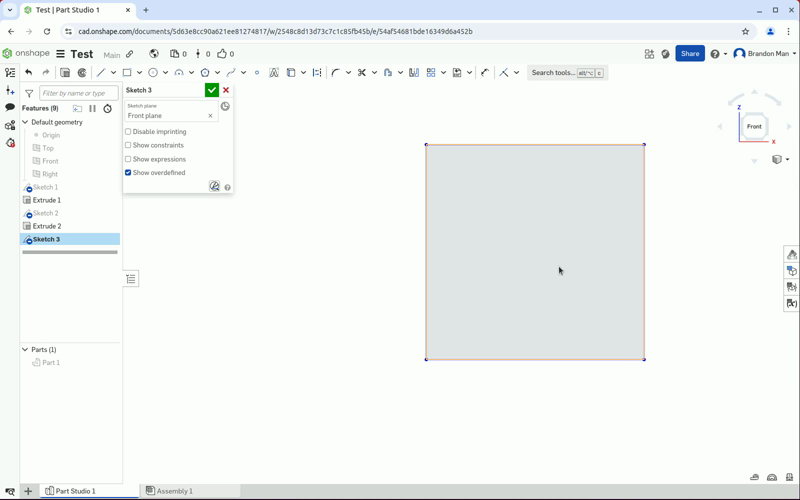
scroll(6)
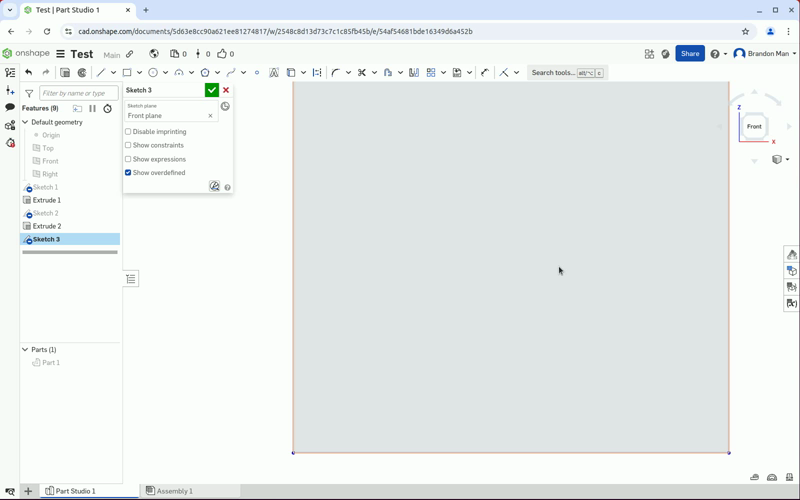
click(559, 266)
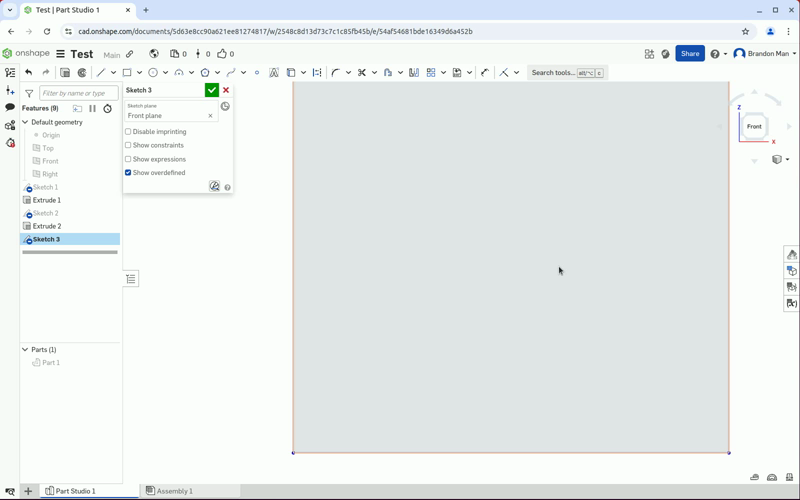
scroll(-6)
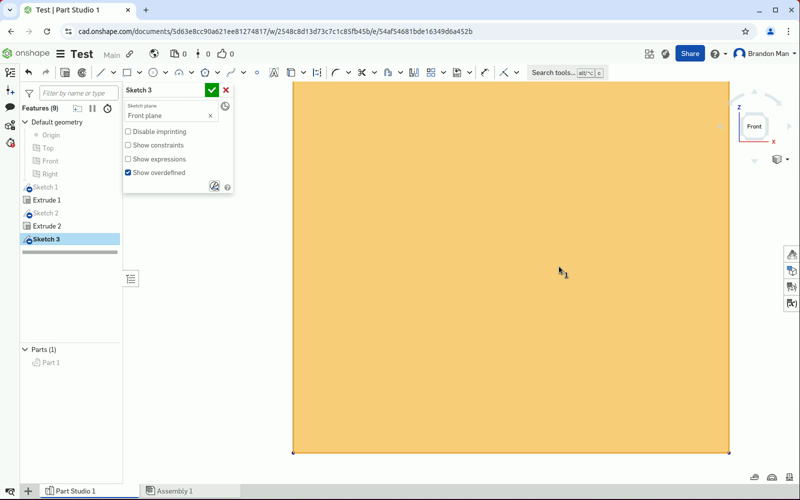
scroll(-6)
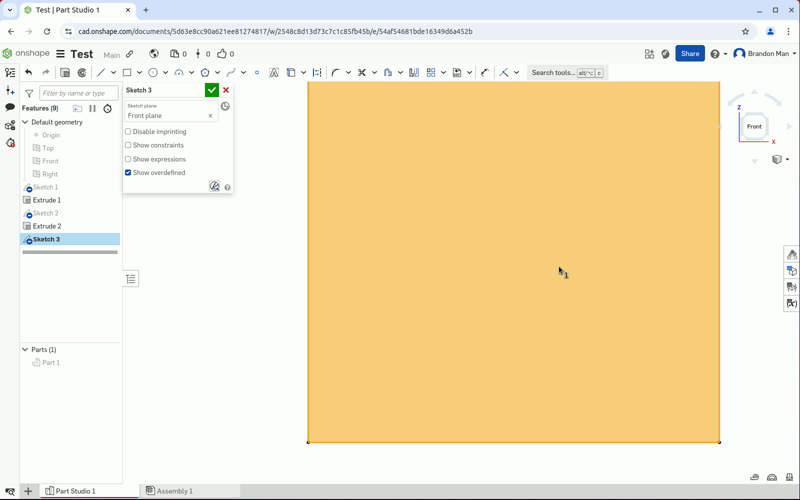
scroll(-6)
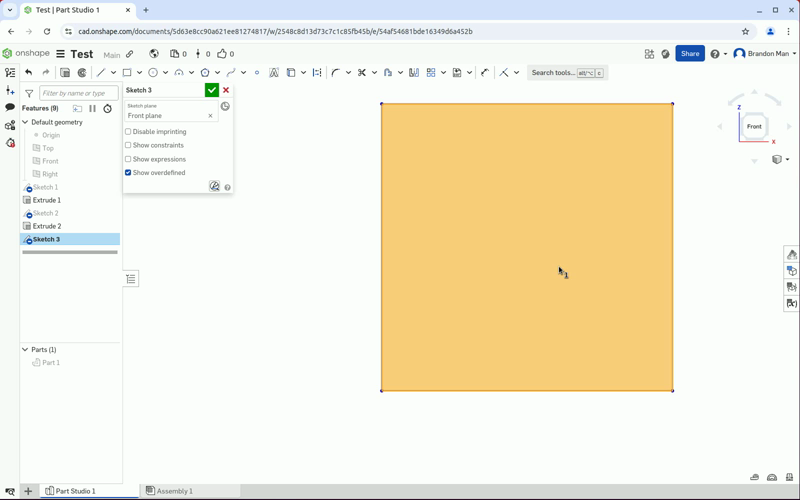
scroll(-6)
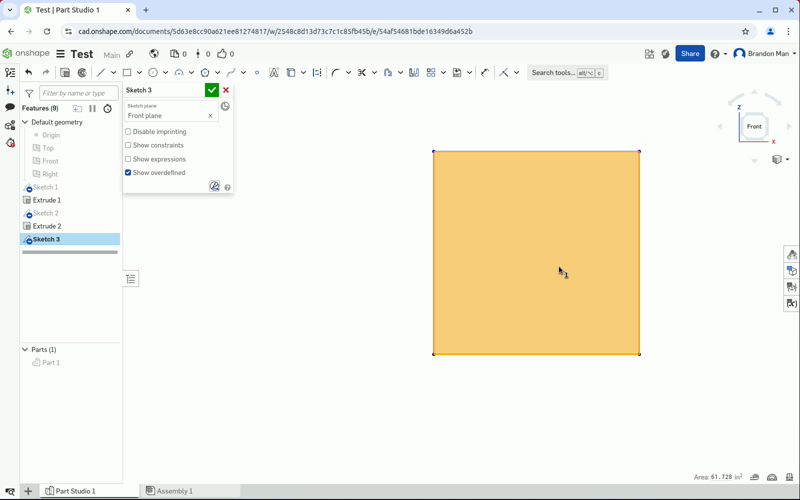
scroll(-6)
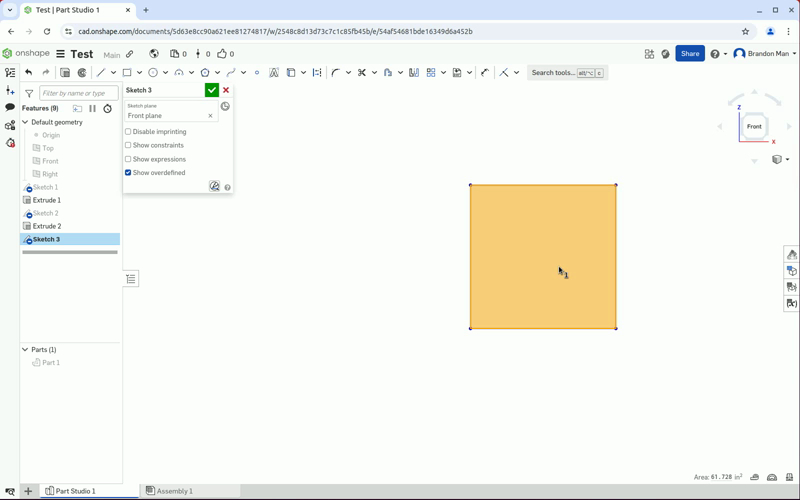
scroll(-6)
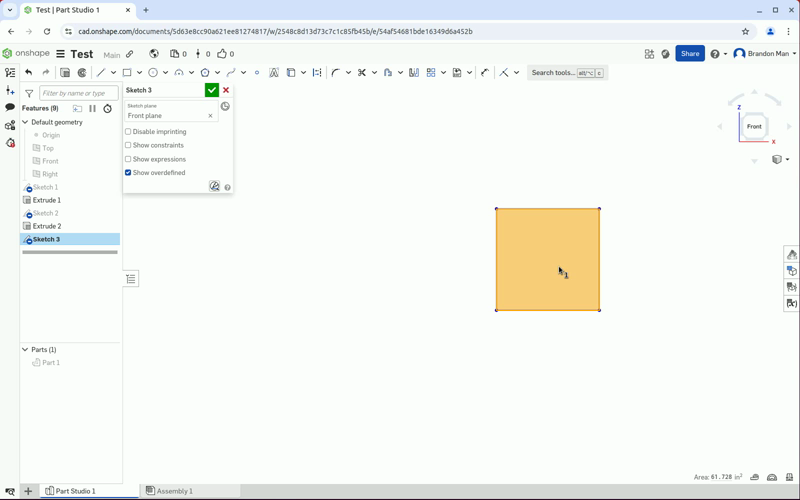
scroll(-6)
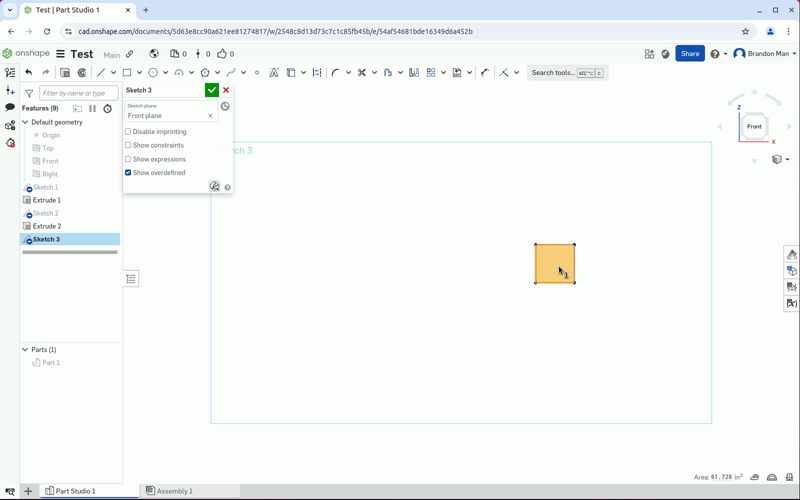
mouse_move(73, 352)
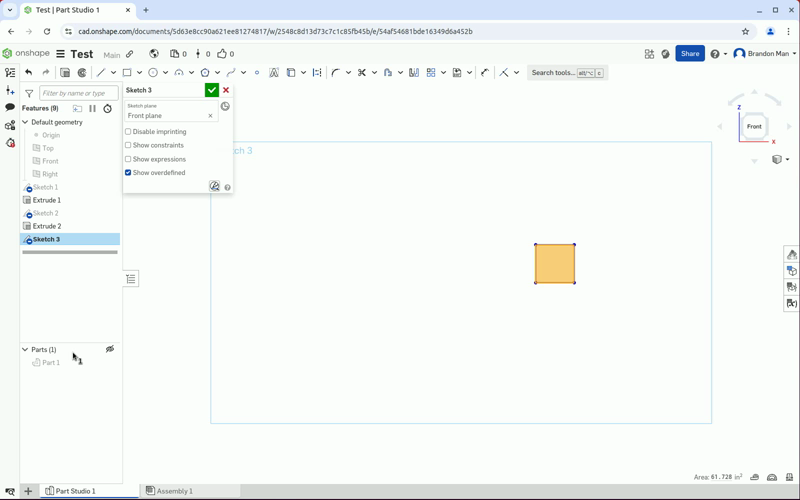
key(shift+y)
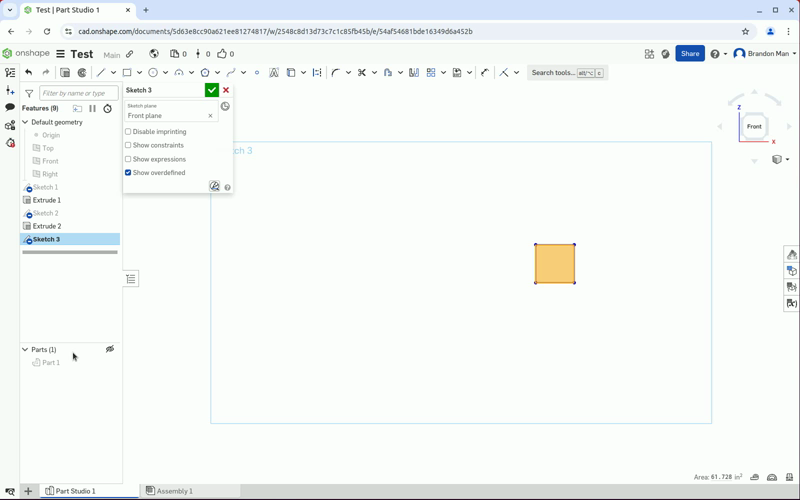
key(shift+e)
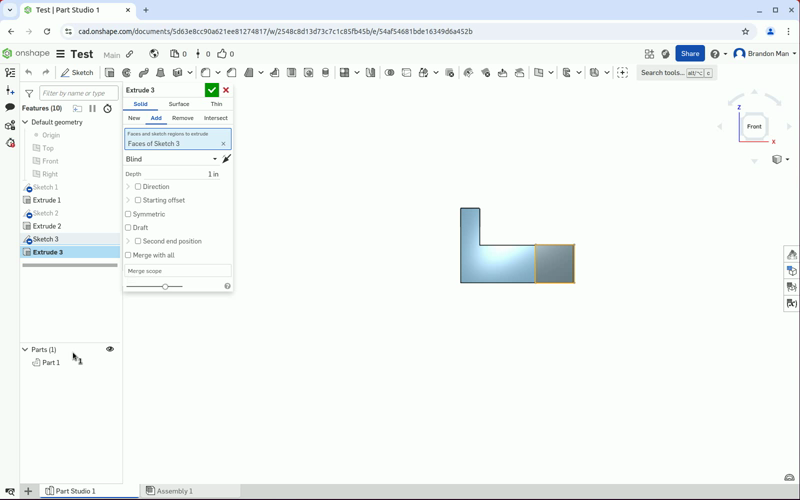
mouse_move(143, 106)
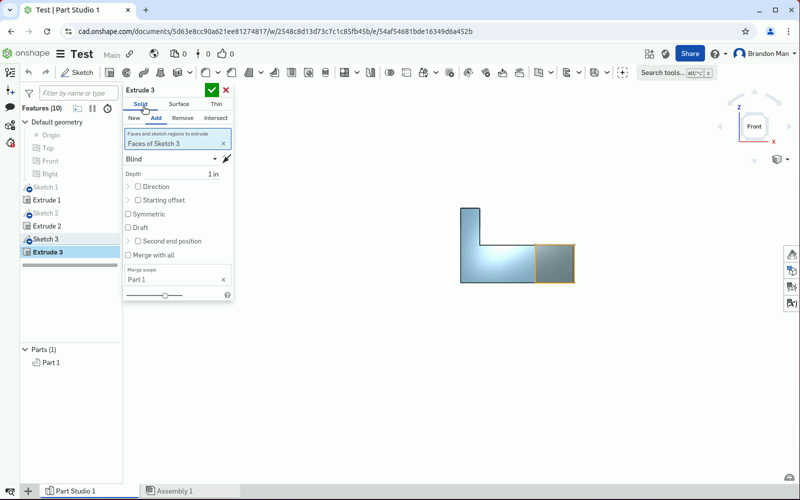
click(143, 106)
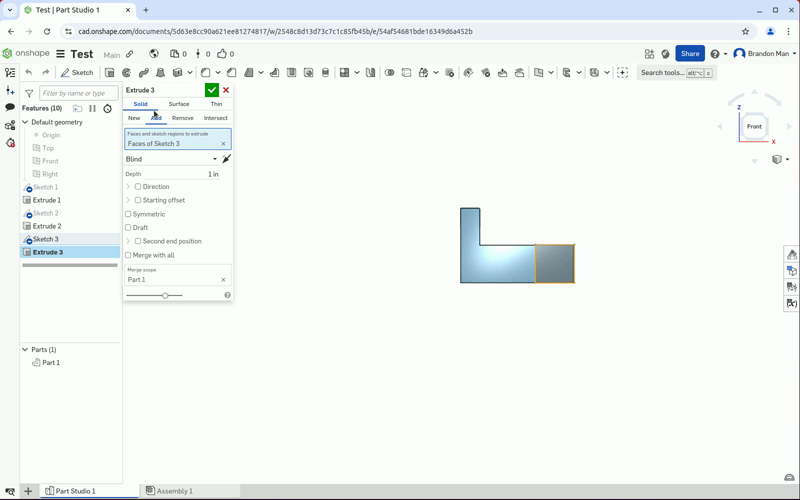
mouse_move(186, 120)
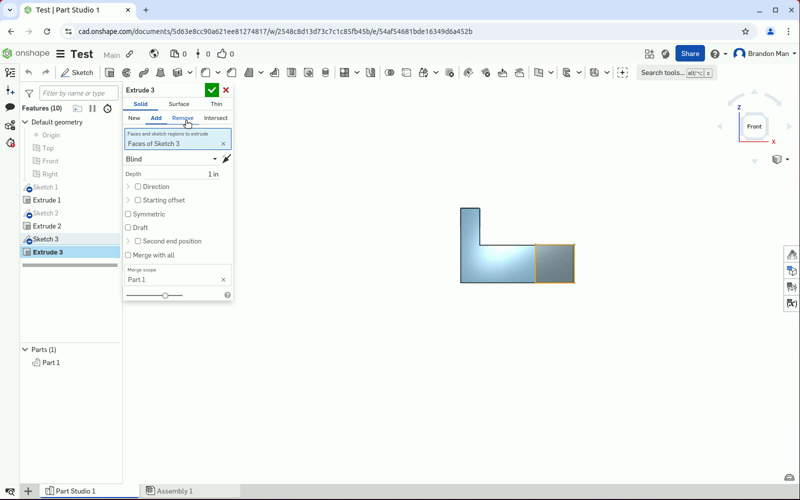
click(186, 120)
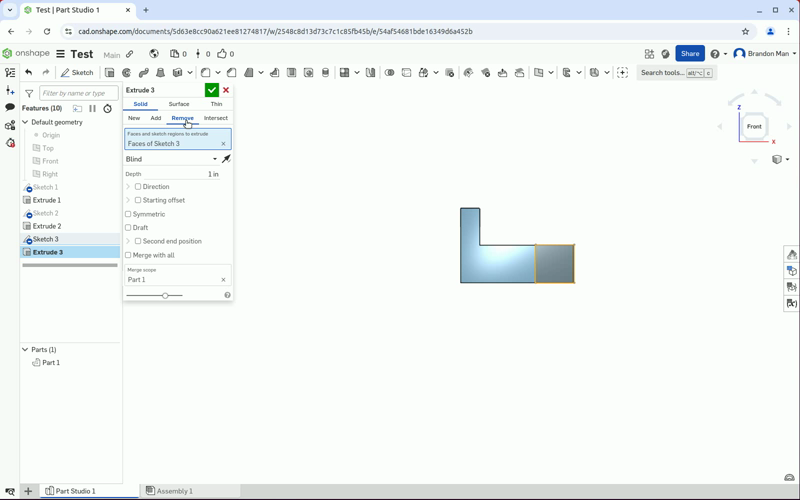
key(tab, 4)
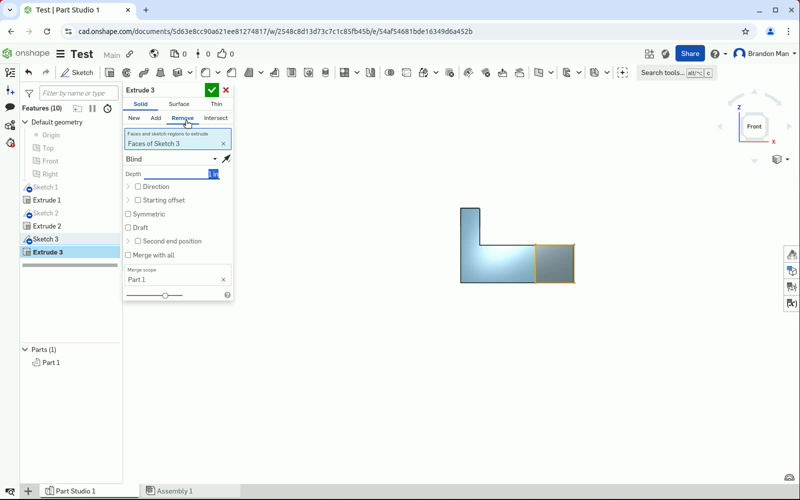
text(-7.702)
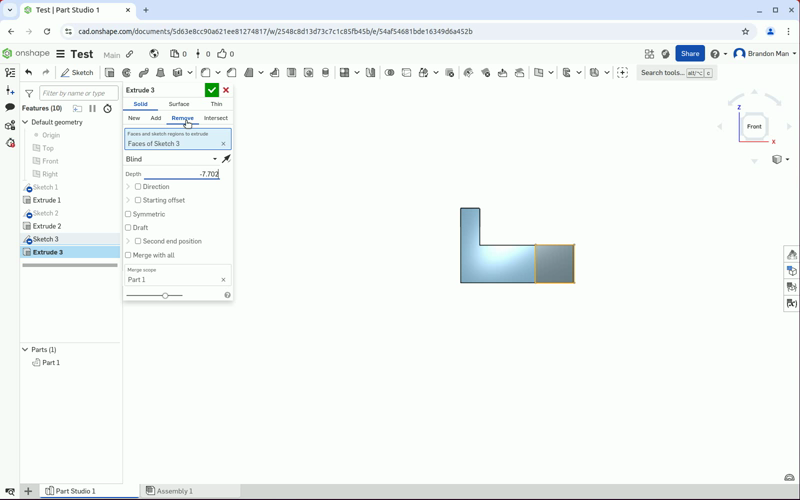
key(tab, 3)
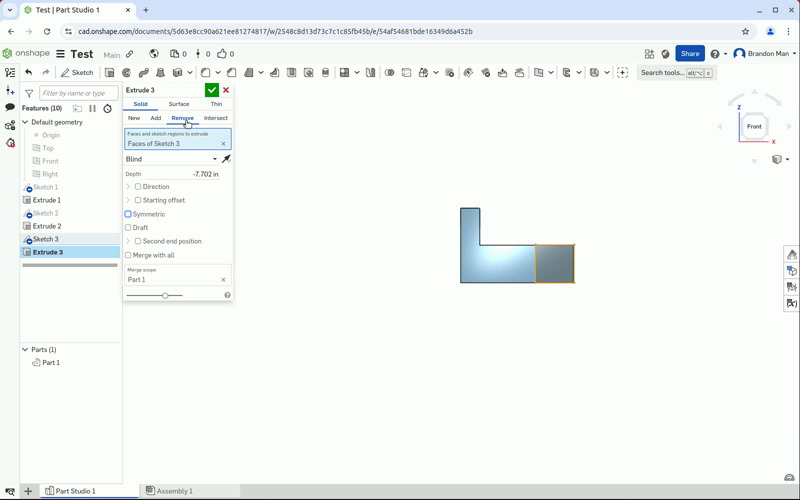
key(space)
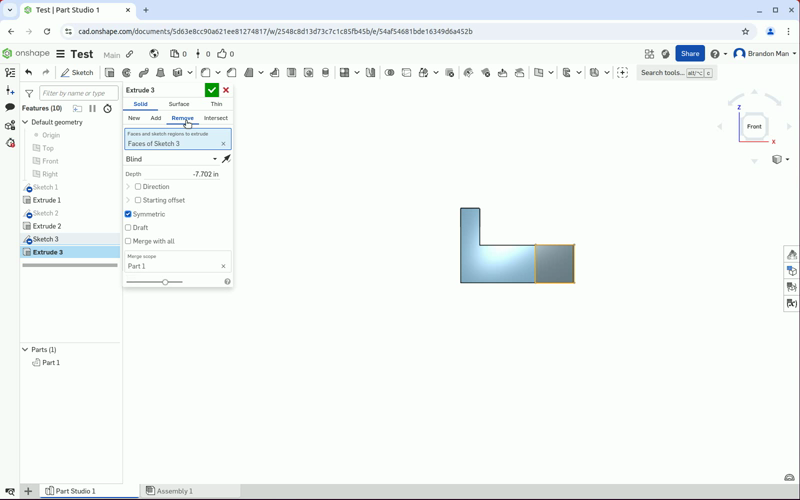
key(tab, 2)
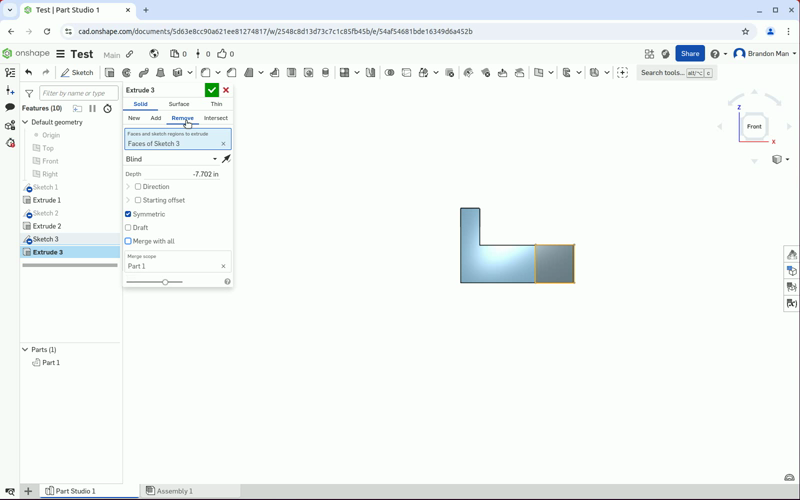
key(space)
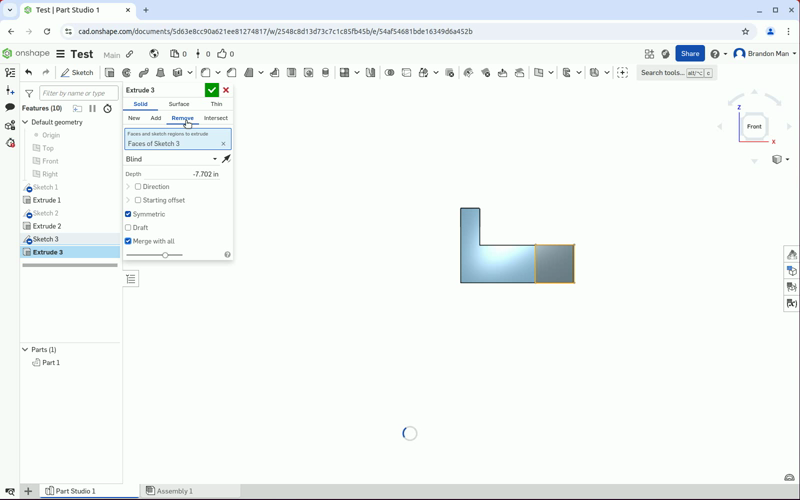
key(enter)
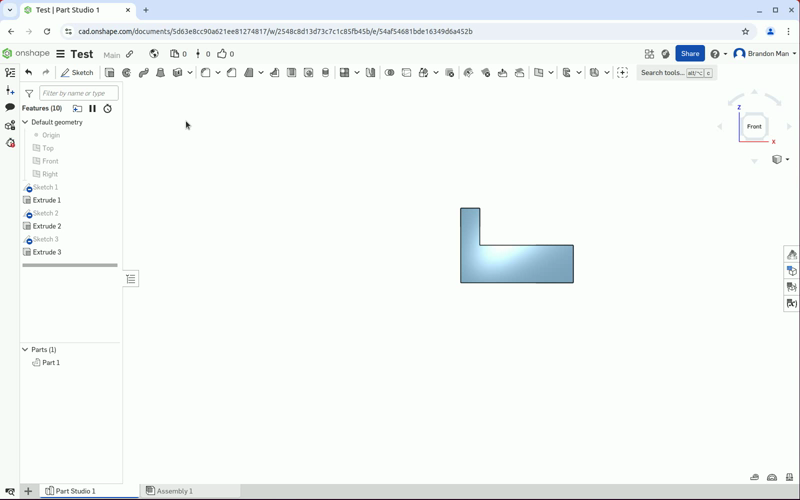
key(shift+h)
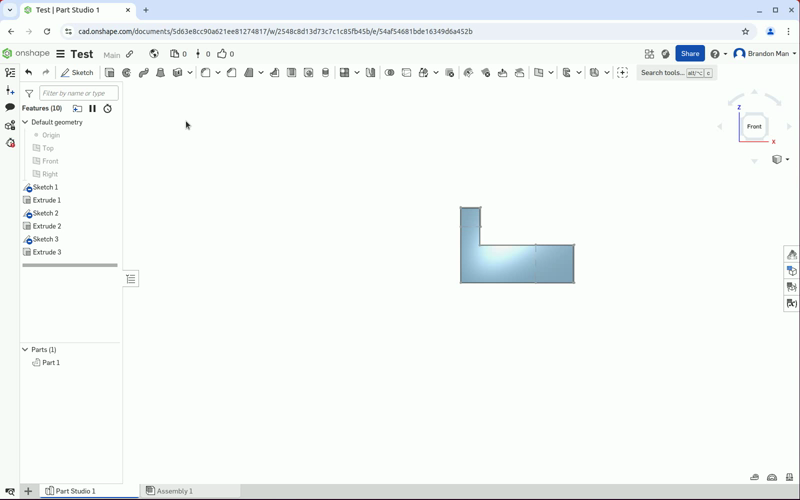
key(shift+h)
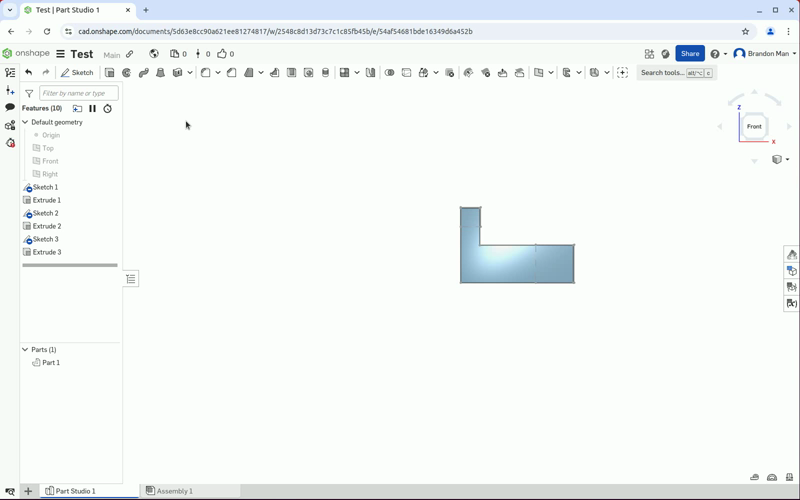
key(shift+7)
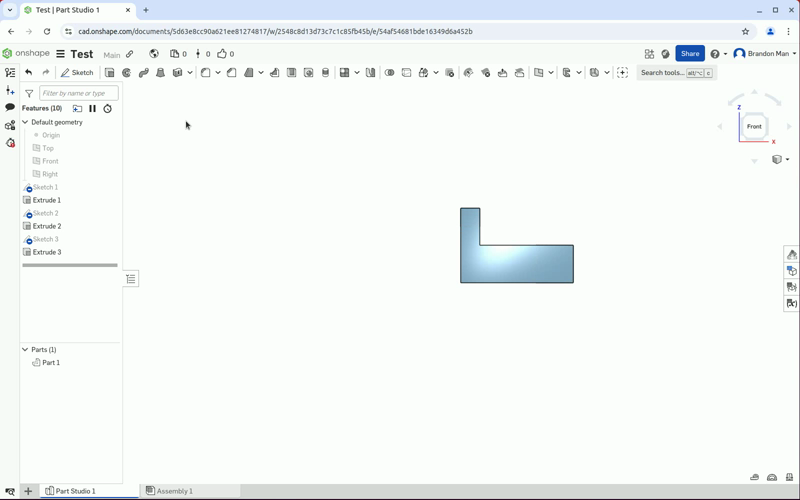
key(left, 2)
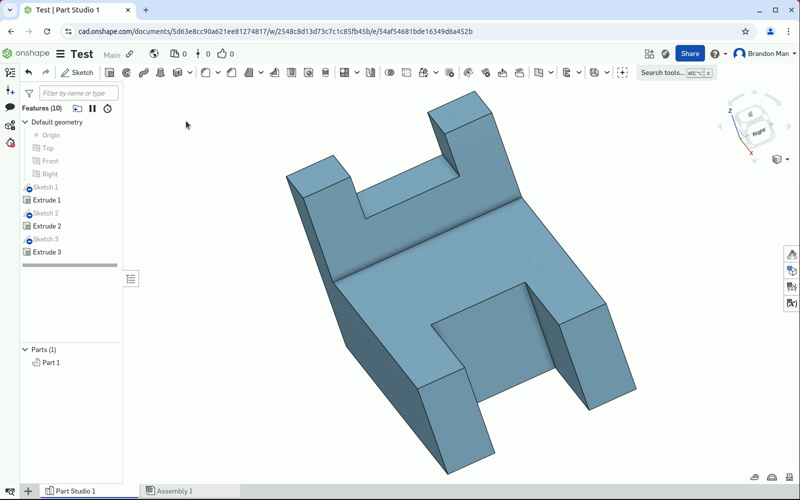
key(down, 2)
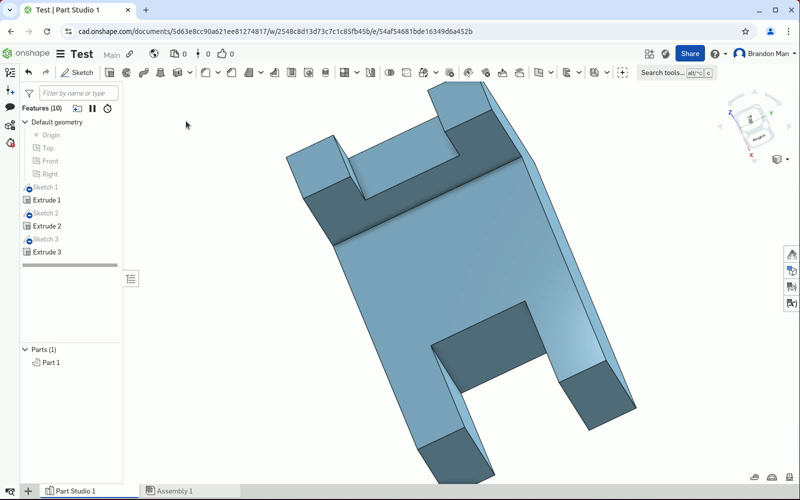
key(up, 2)
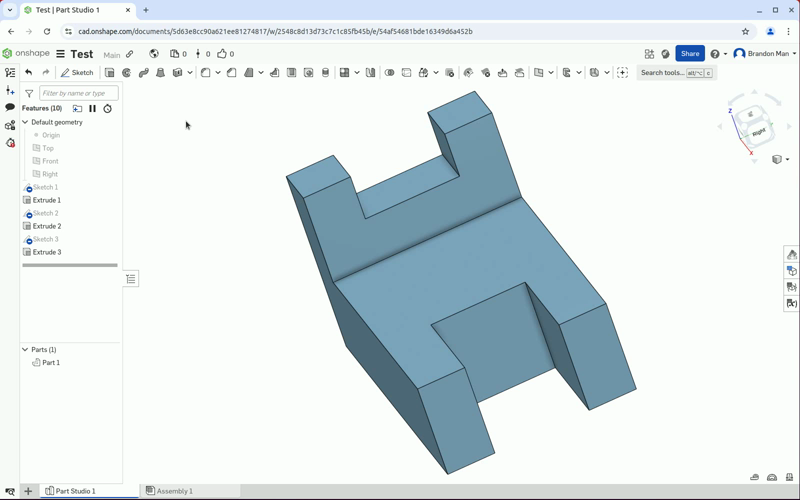
key(right, 2)
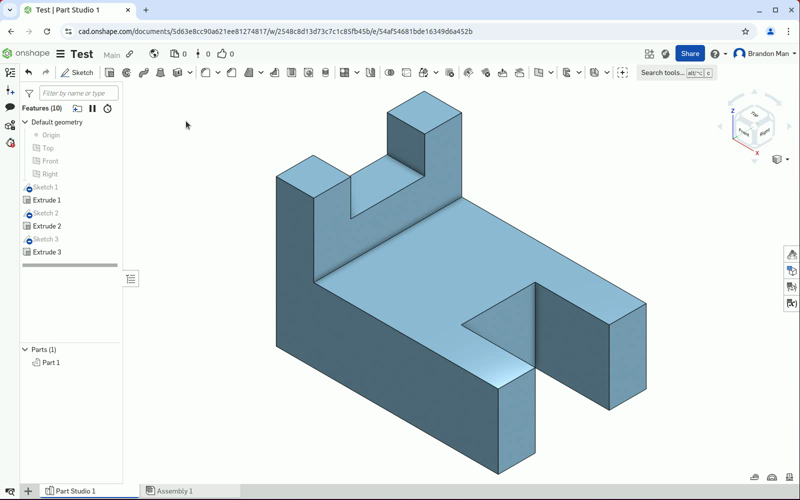
mouse_move(73, 189)
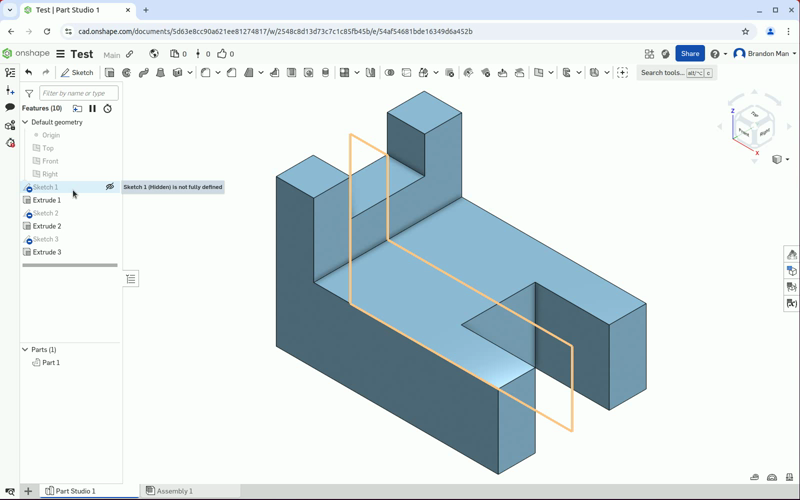
click(73, 189)